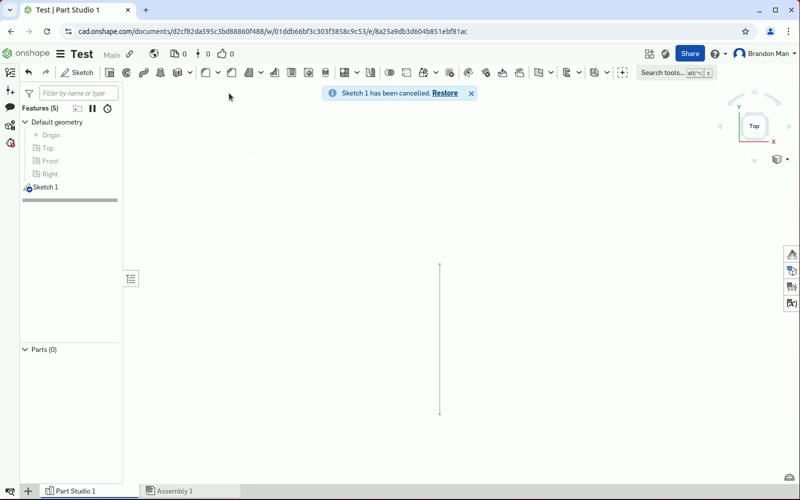
key(shift+h)
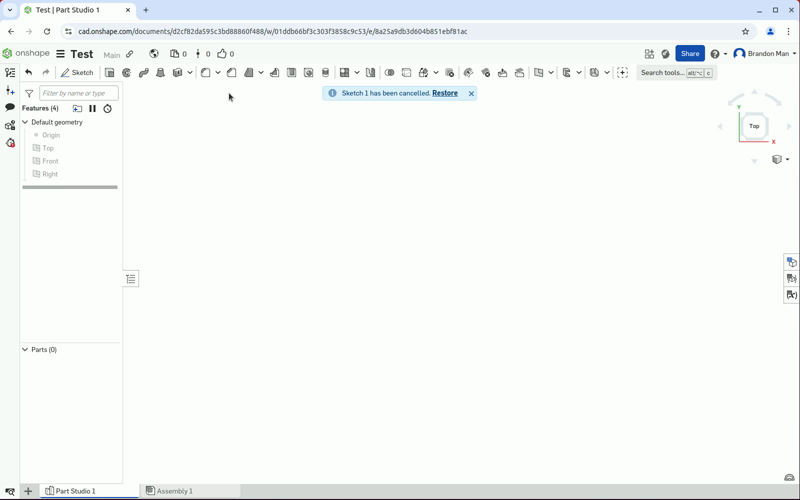
mouse_move(73, 352)
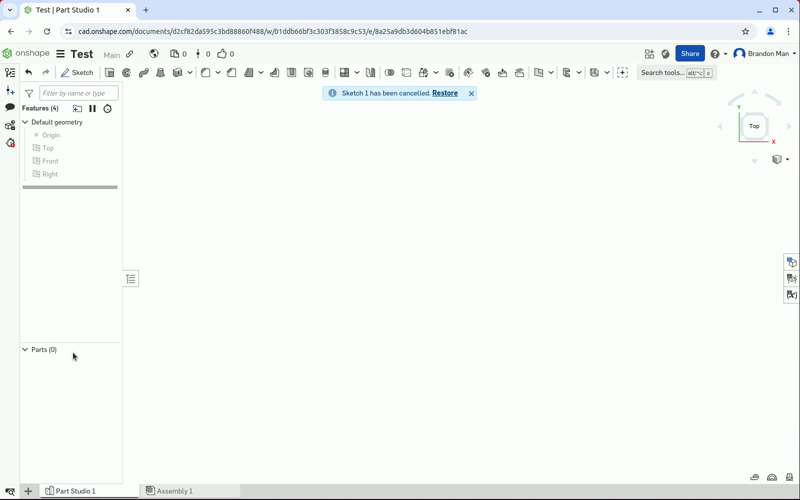
key(y)
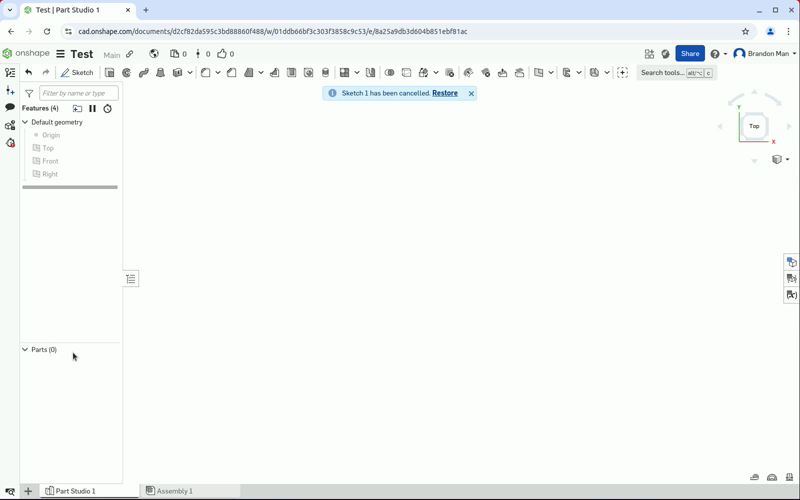
key(shift+p)
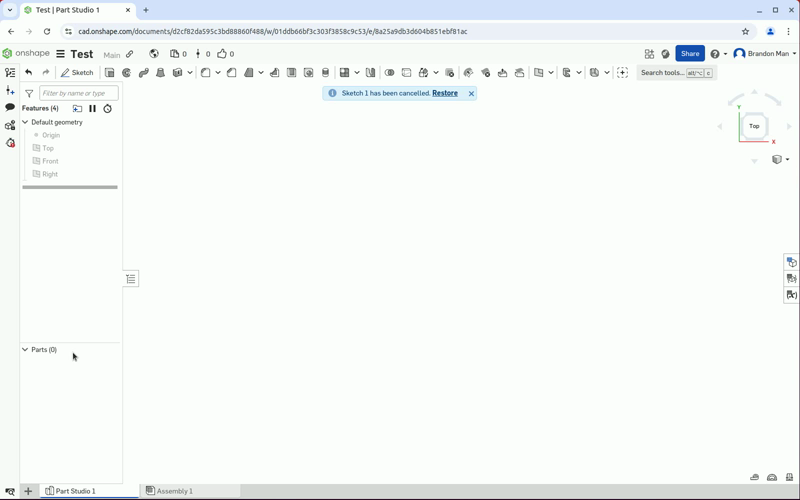
key(space)
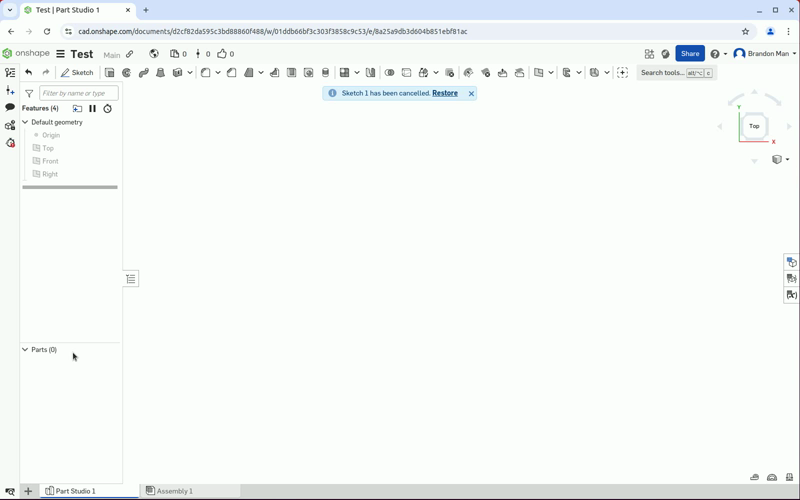
key_down(shift)
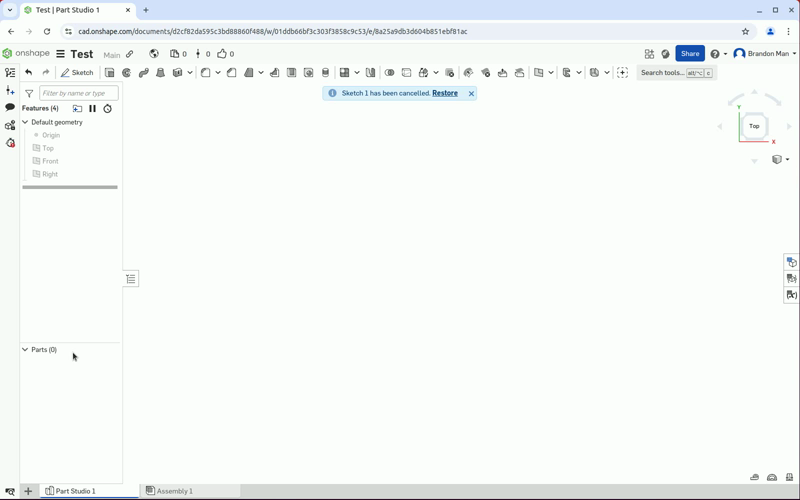
key(up)
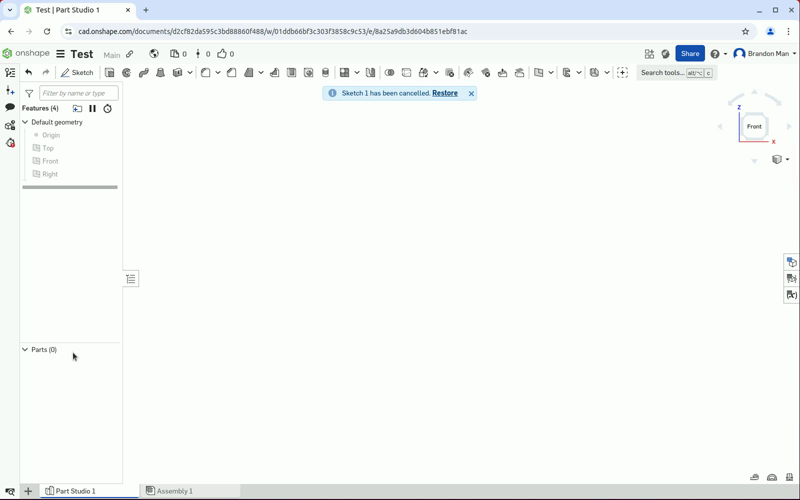
key_up(shift)
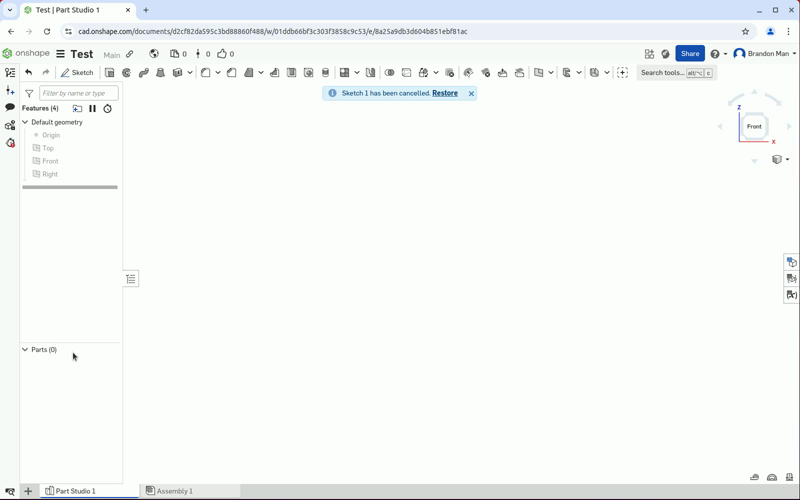
mouse_move(73, 352)
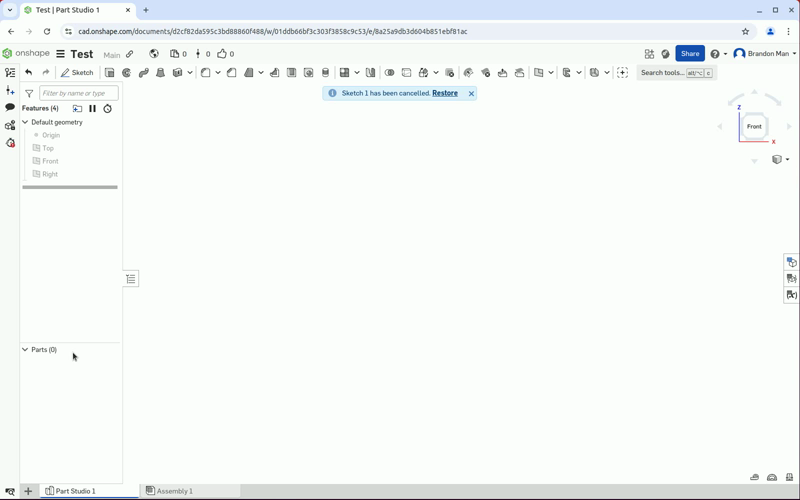
key(shift+y)
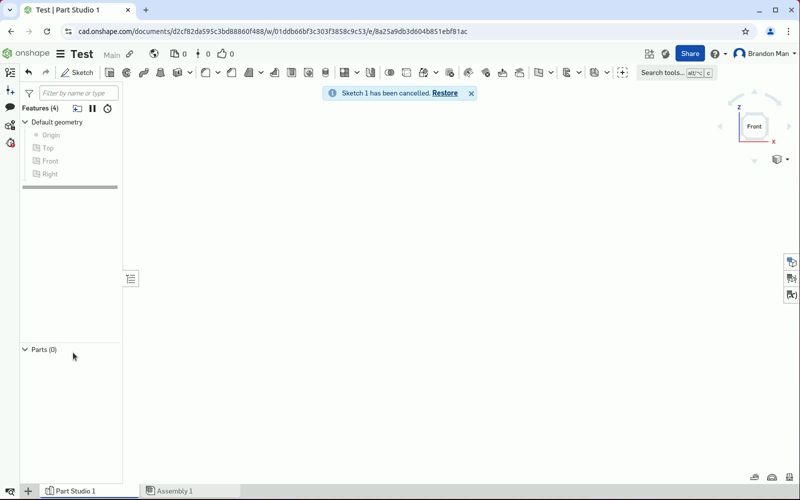
key(shift+s)
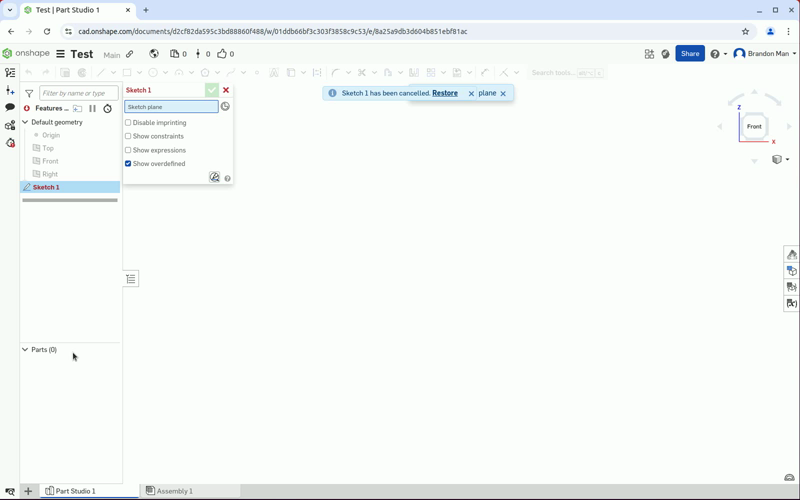
mouse_move(73, 163)
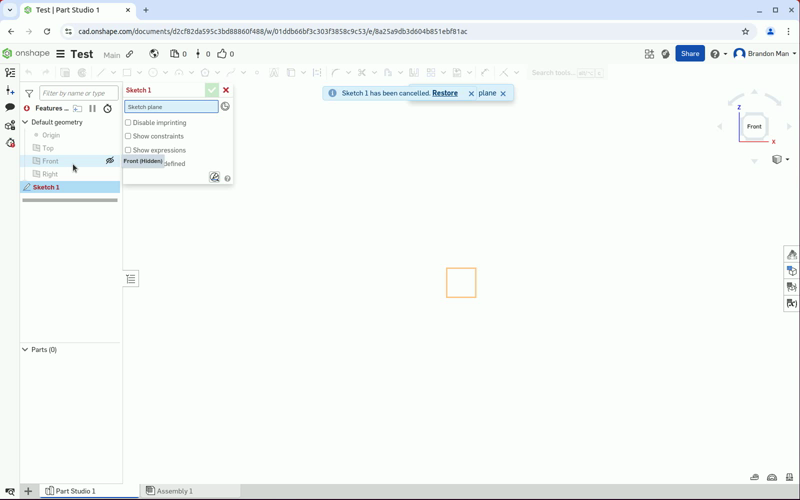
click(73, 163)
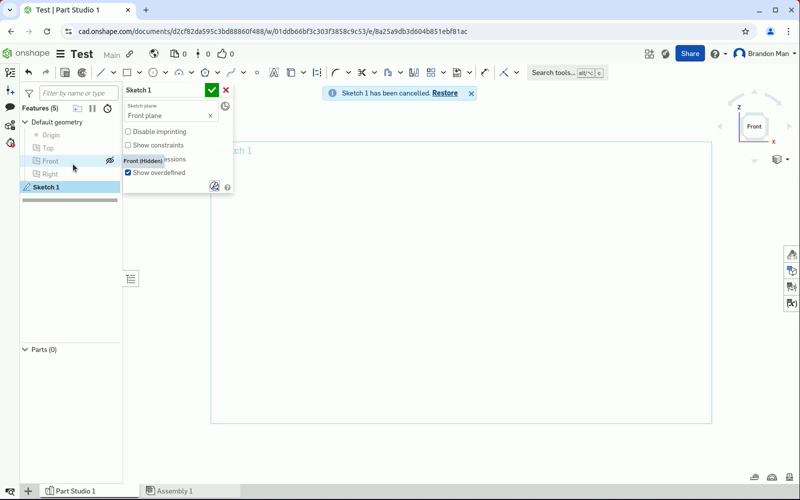
mouse_move(73, 352)
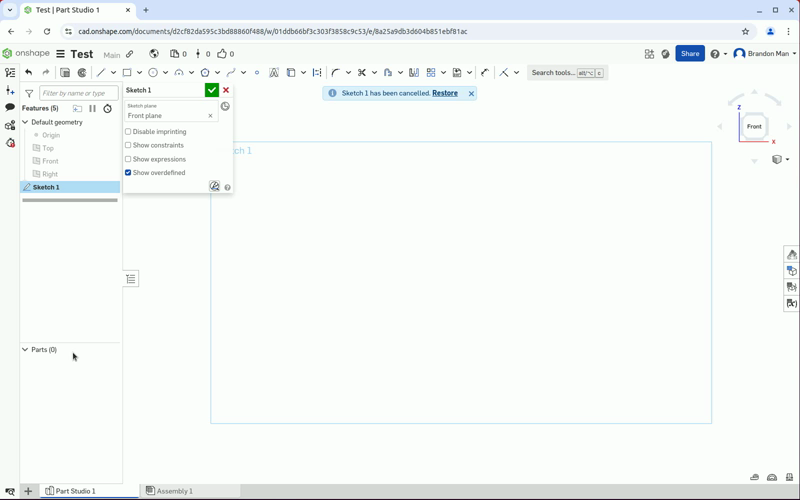
key(y)
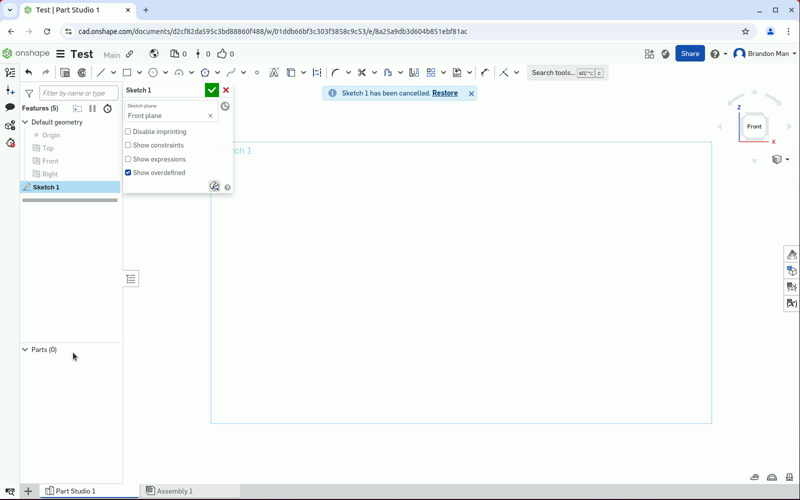
key(l)
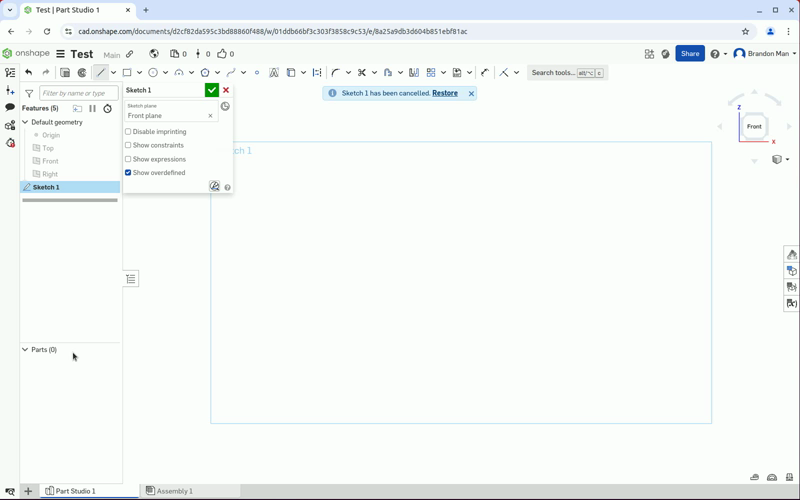
key_down(shift)
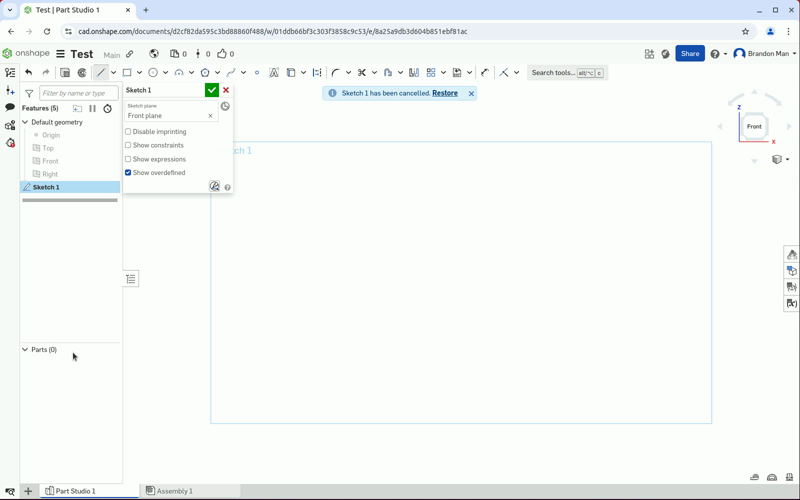
mouse_move(384, 206)
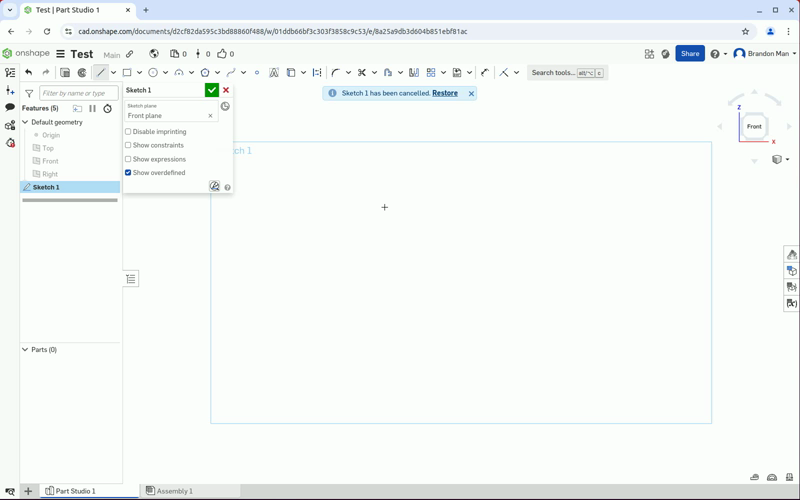
click(384, 206)
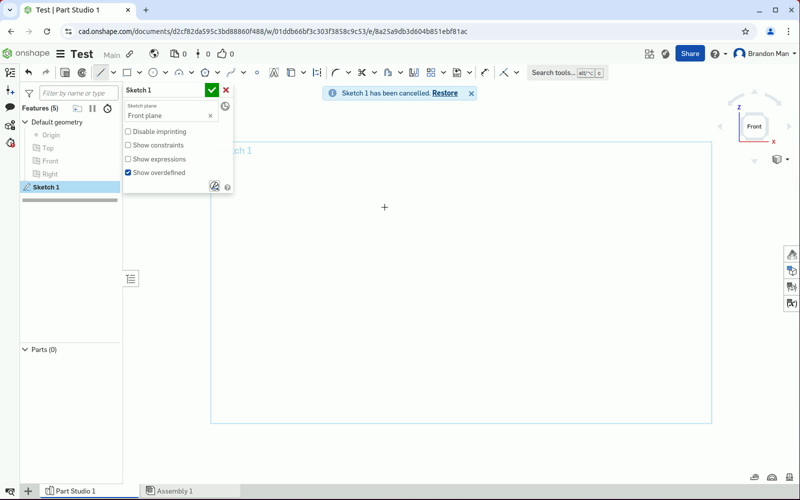
key_up(shift)
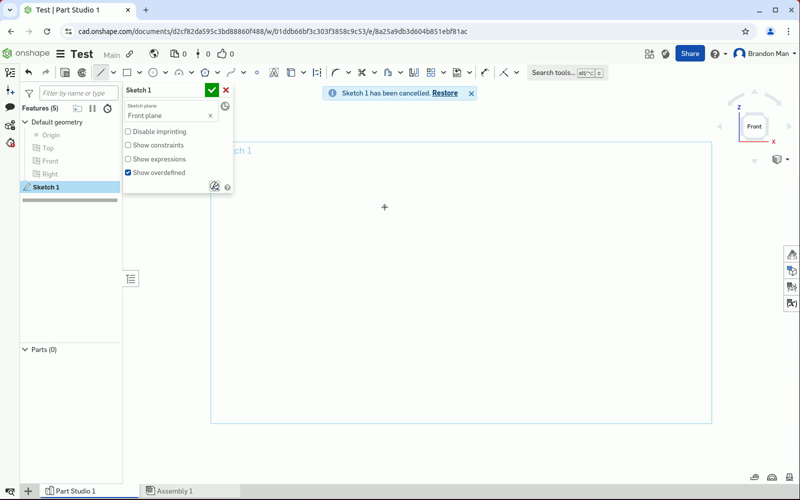
key_down(shift)
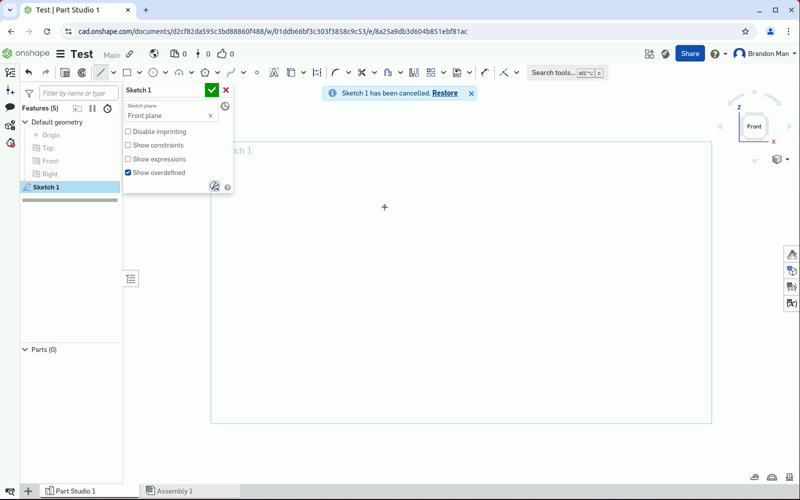
mouse_move(414, 206)
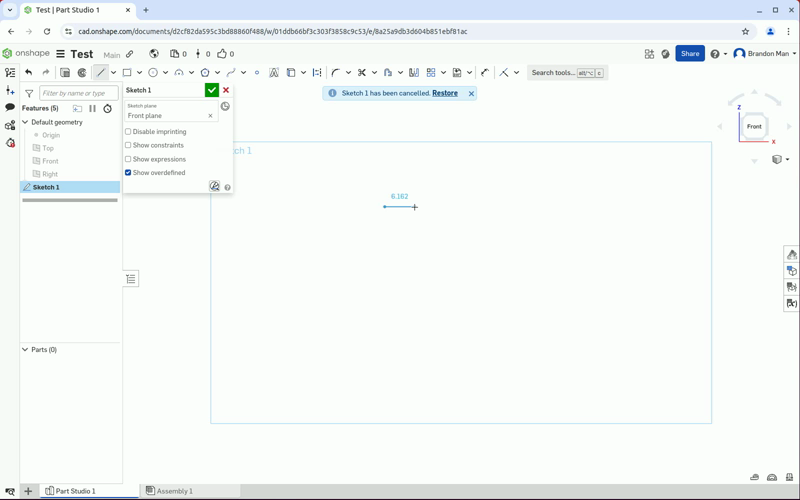
mouse_move(422, 206)
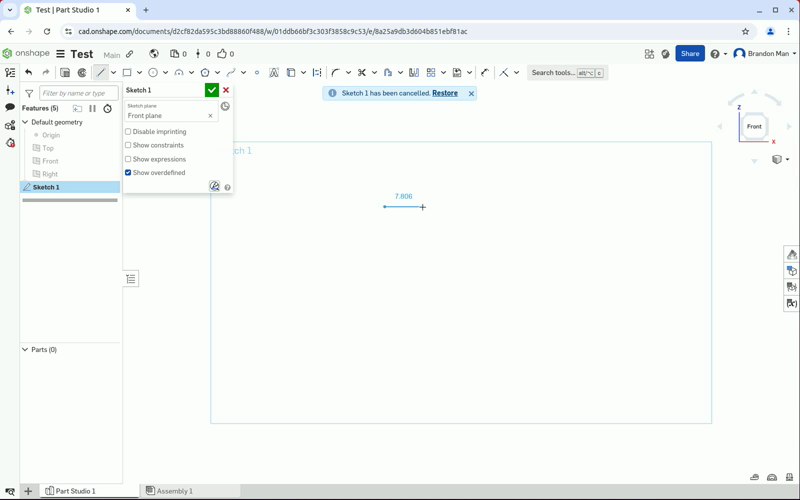
click(422, 206)
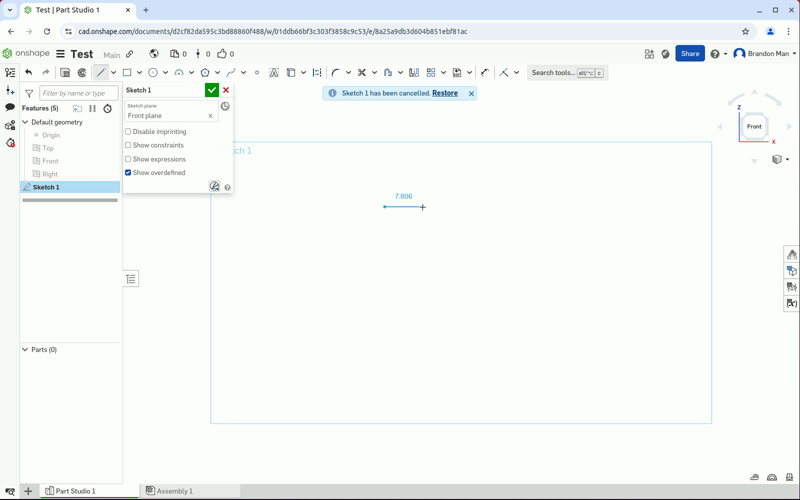
key_up(shift)
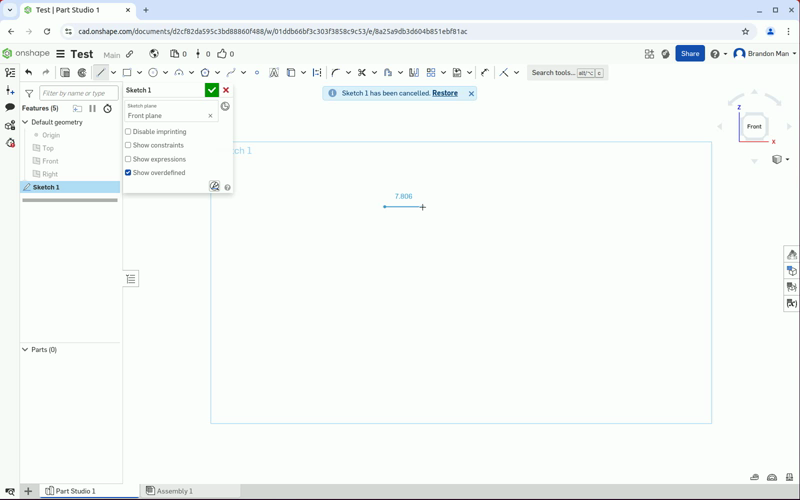
key_down(shift)
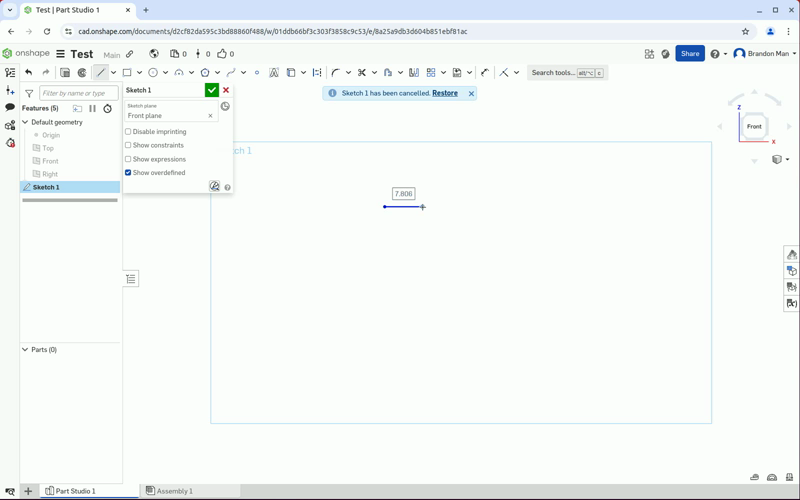
mouse_move(453, 206)
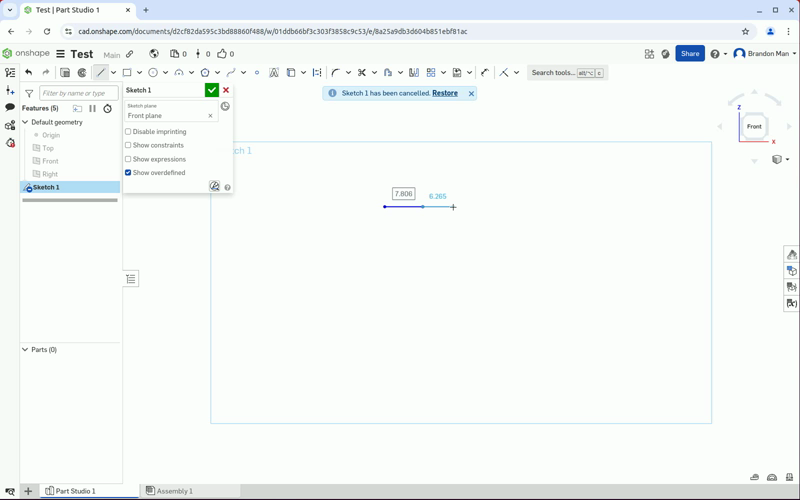
mouse_move(422, 169)
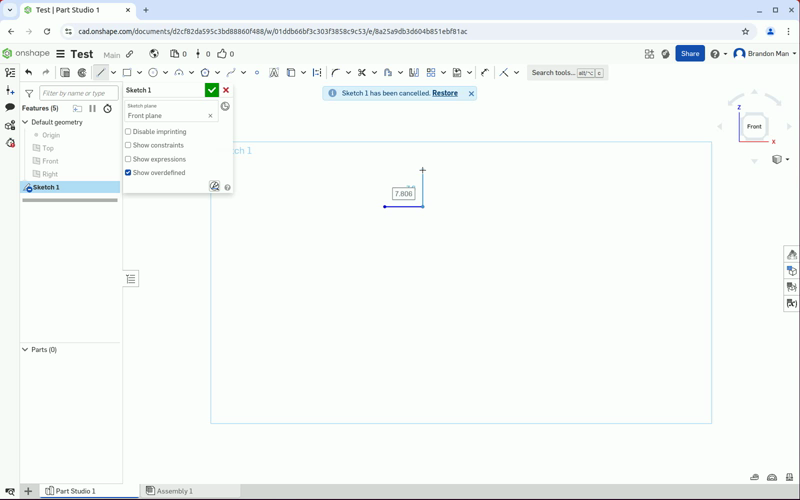
click(422, 169)
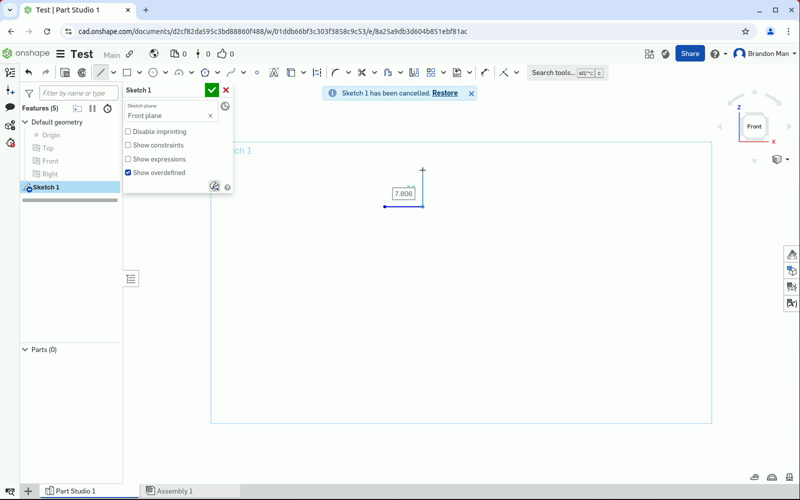
key_up(shift)
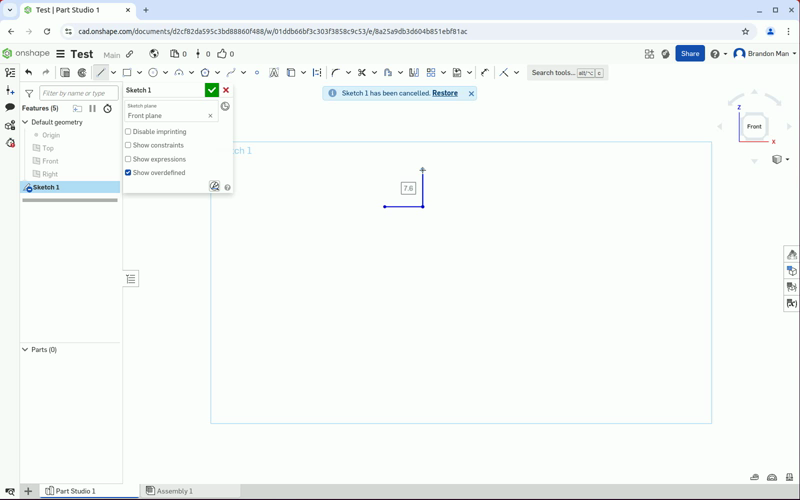
key_down(shift)
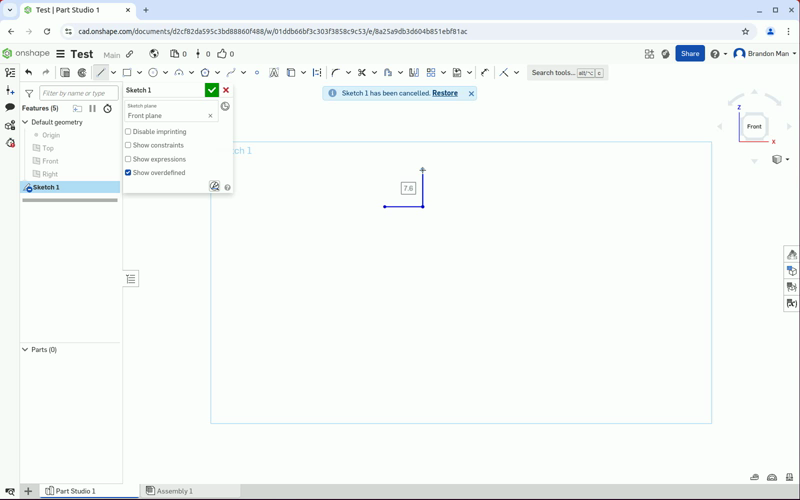
mouse_move(453, 169)
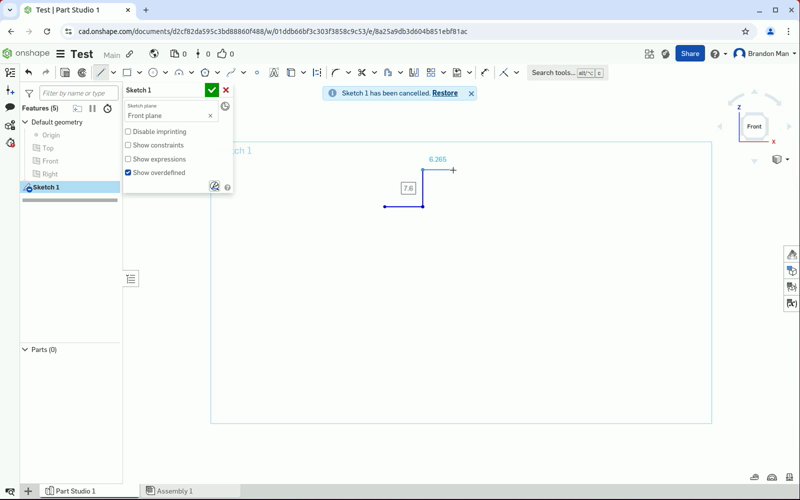
mouse_move(384, 169)
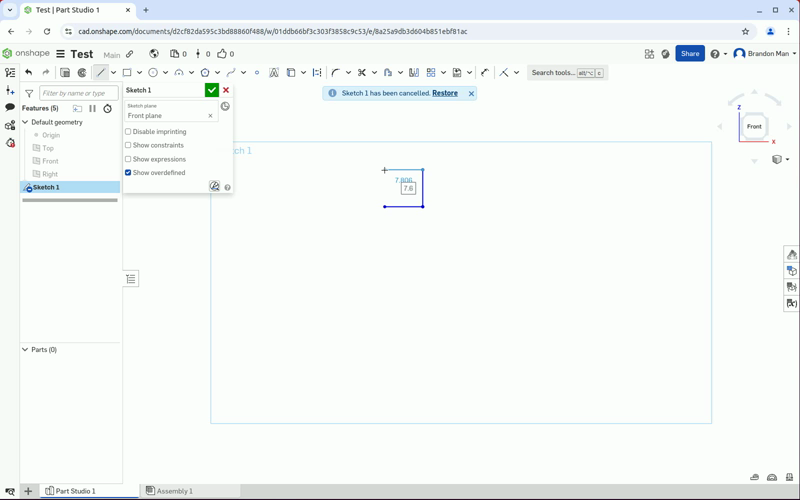
click(384, 169)
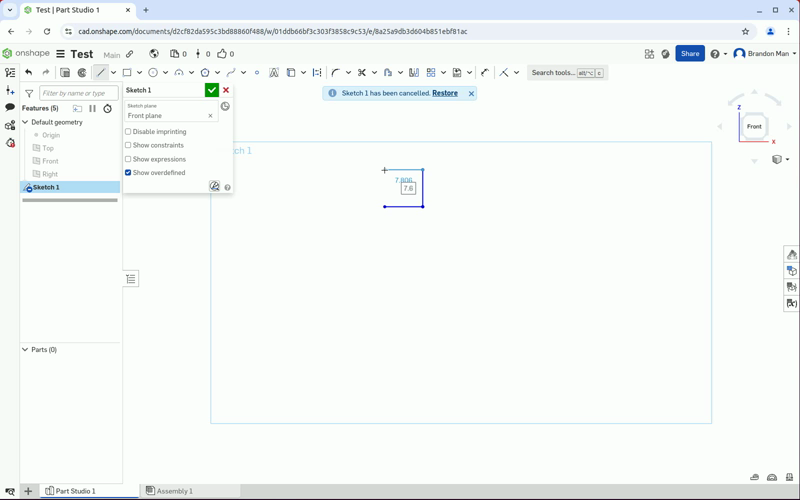
key_up(shift)
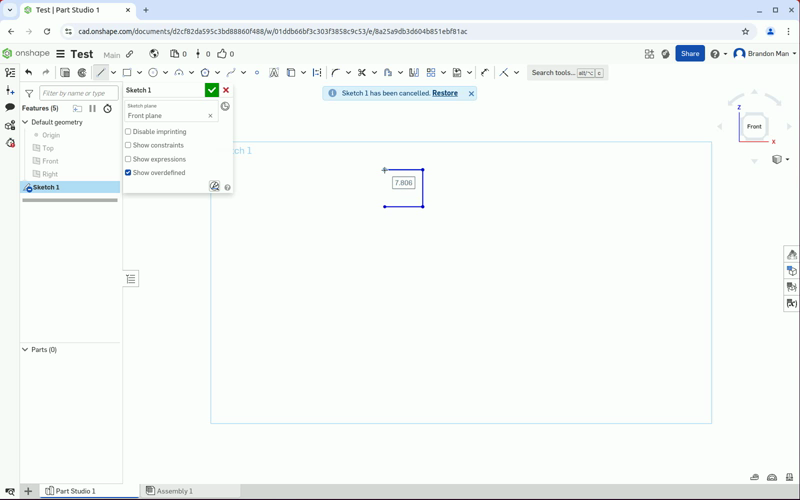
mouse_move(414, 169)
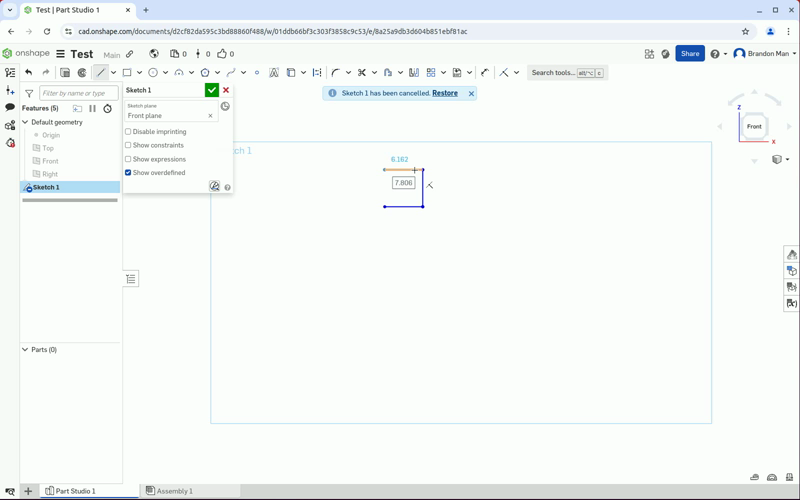
key_down(shift)
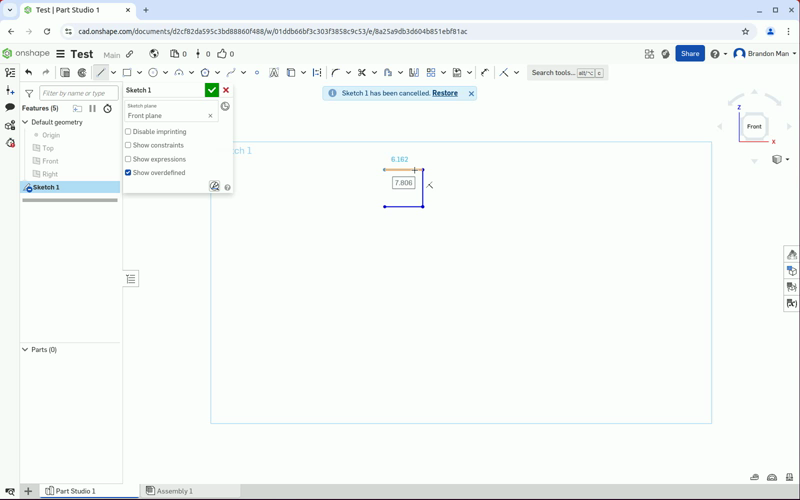
mouse_move(384, 206)
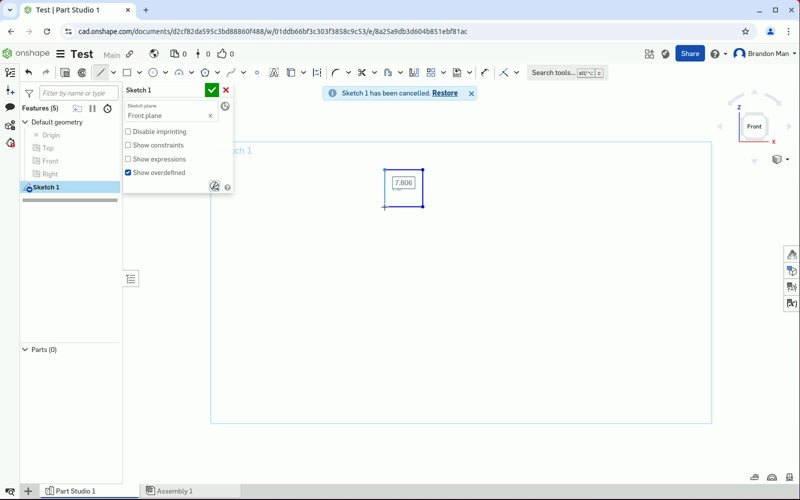
key_up(shift)
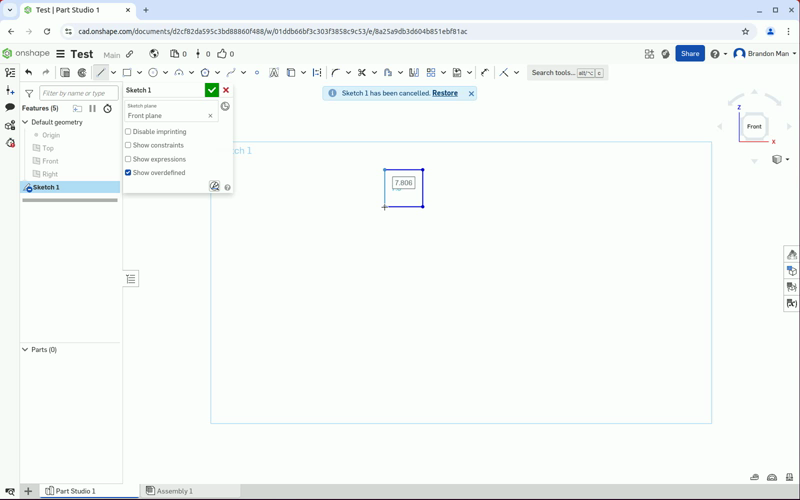
click(384, 206)
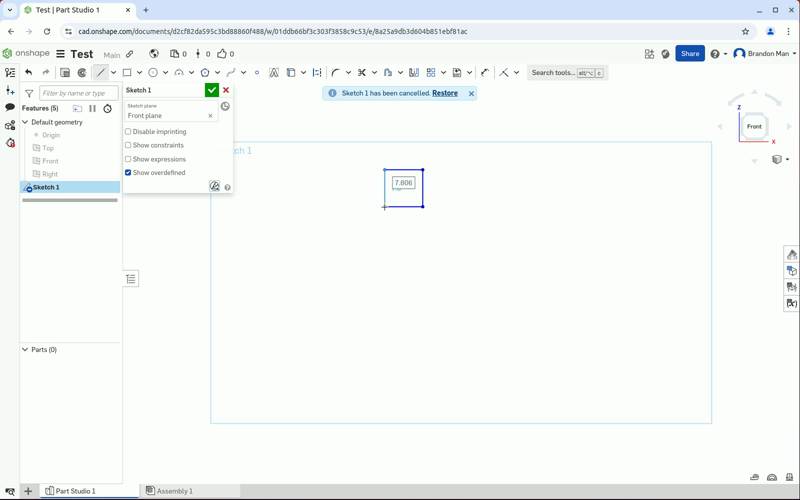
key(esc)
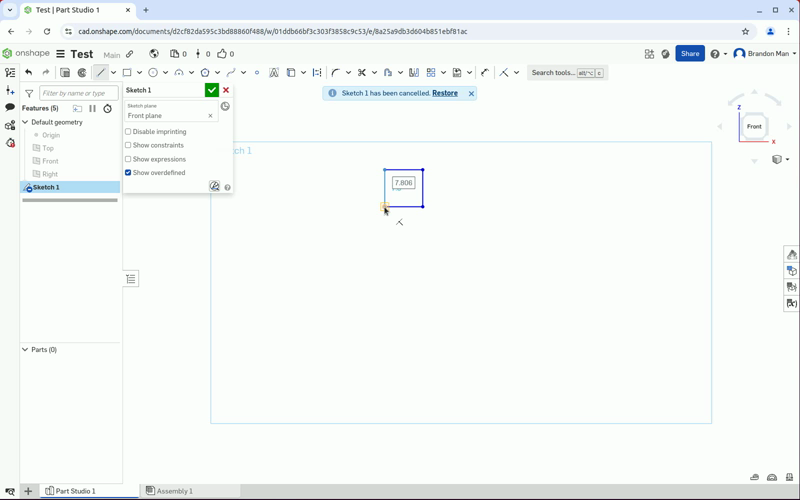
mouse_move(409, 192)
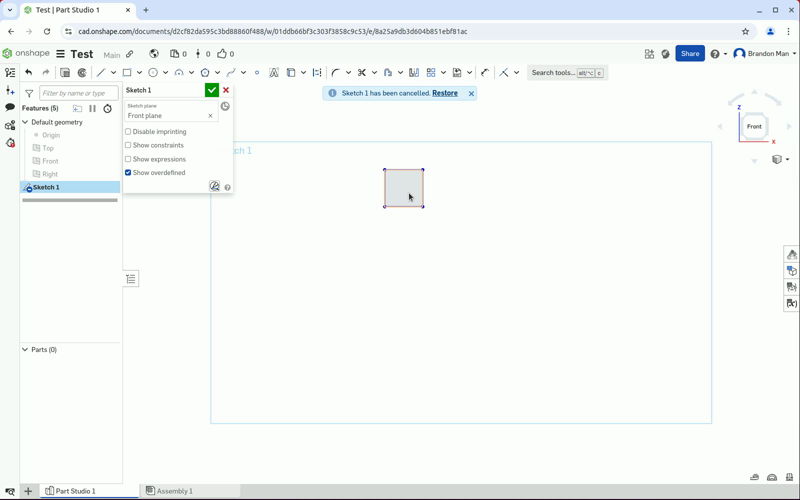
scroll(6)
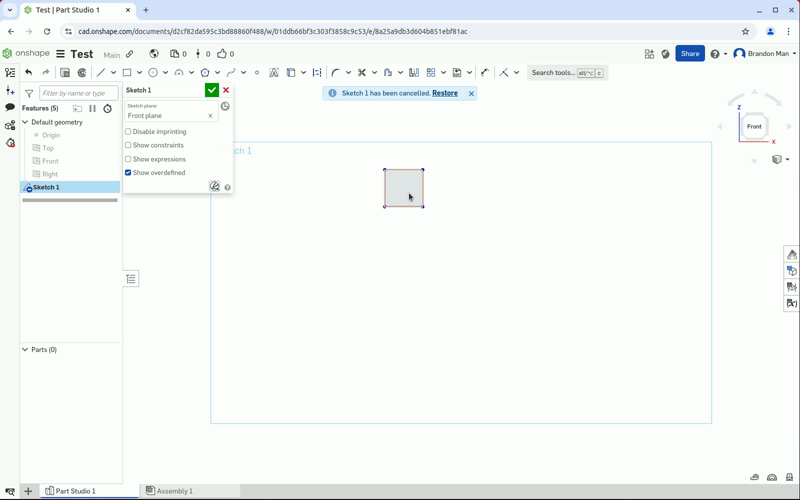
scroll(6)
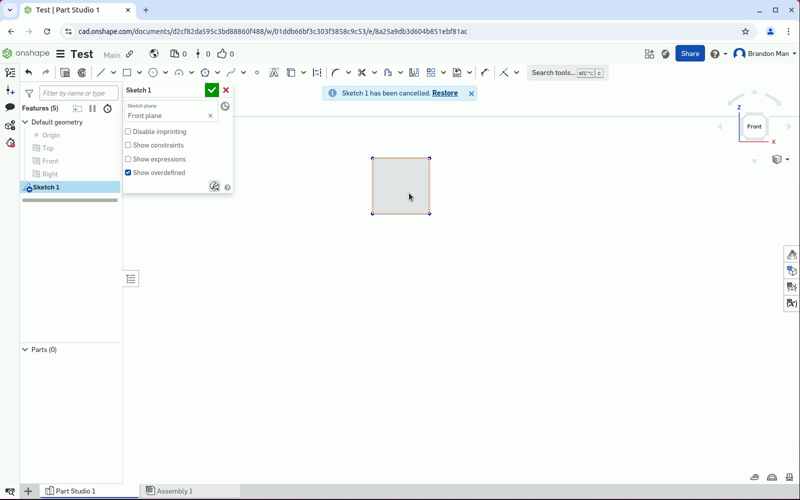
scroll(6)
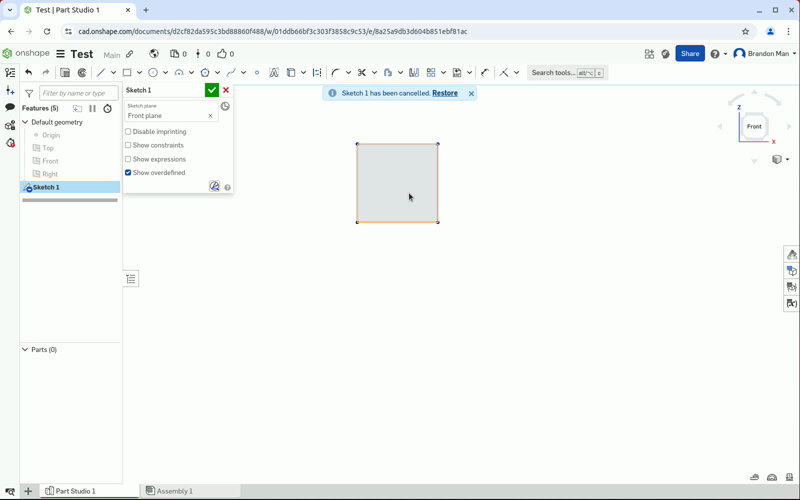
scroll(6)
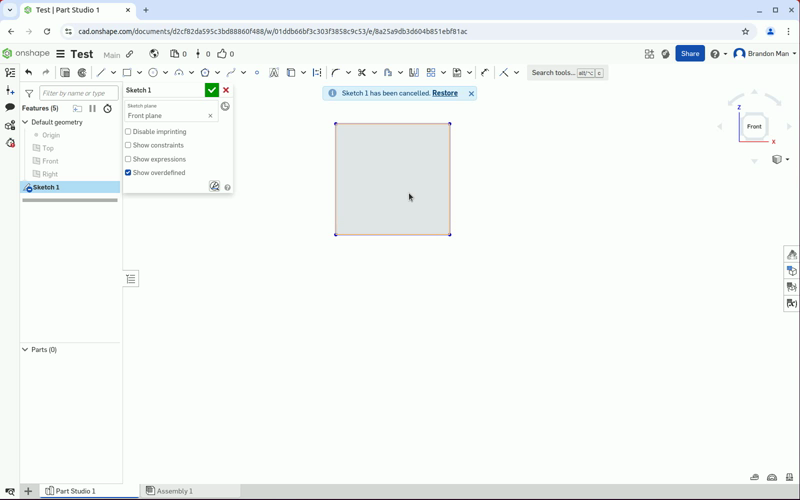
scroll(6)
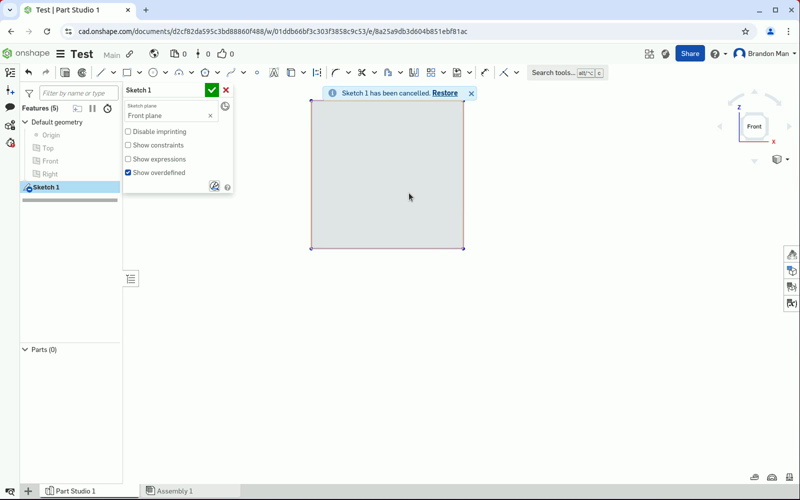
scroll(6)
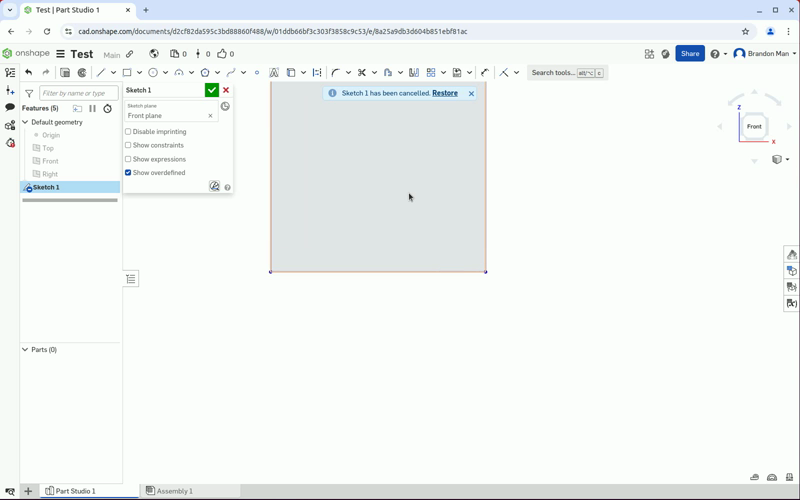
scroll(6)
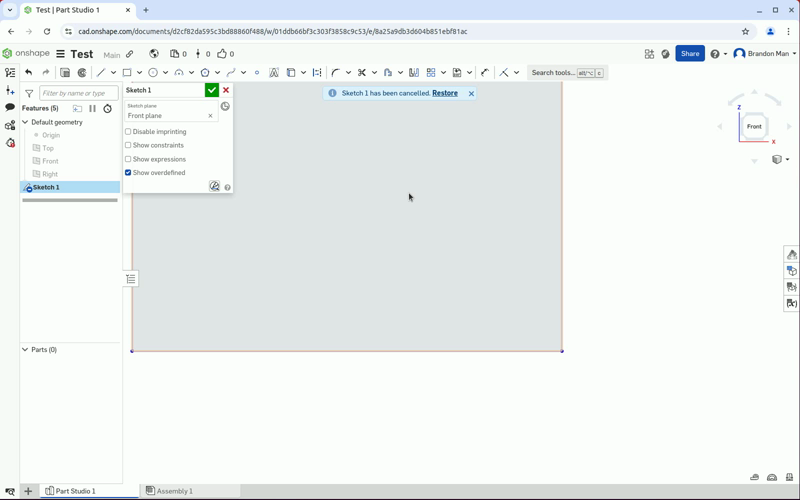
click(409, 192)
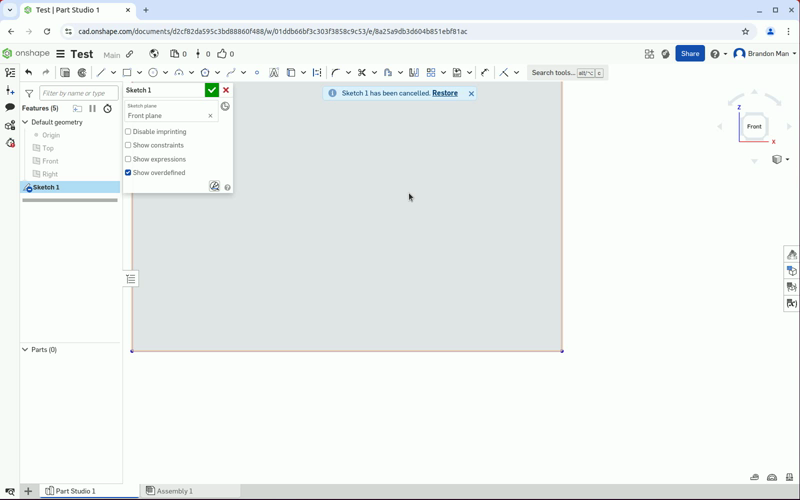
scroll(-6)
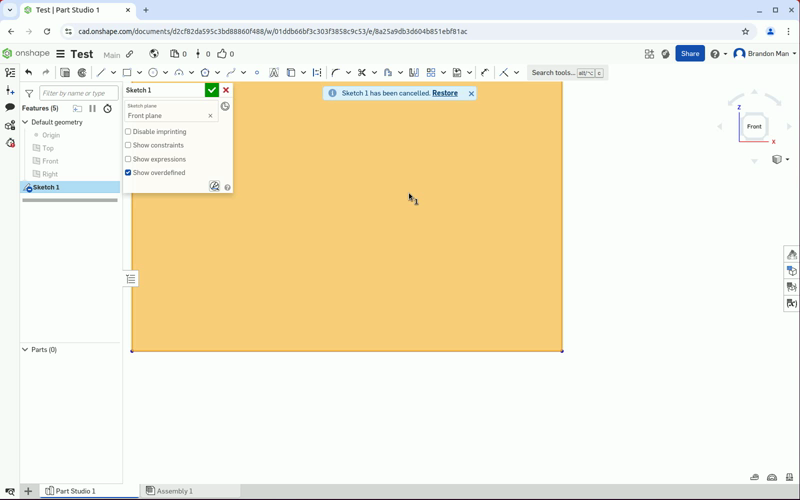
scroll(-6)
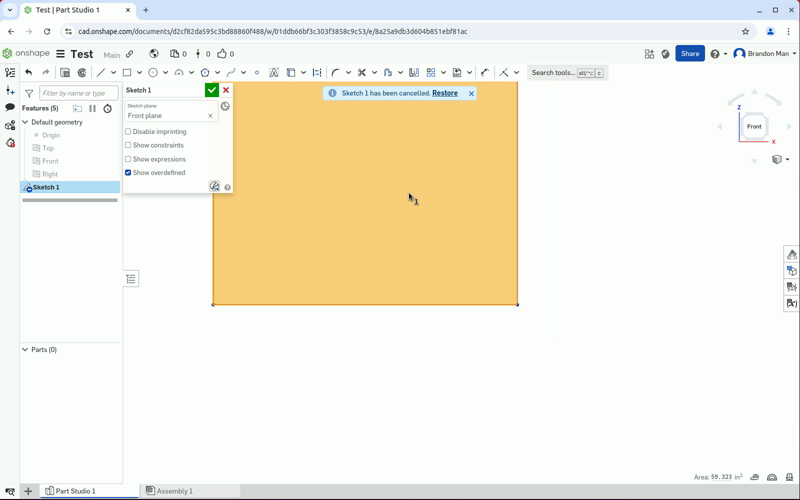
scroll(-6)
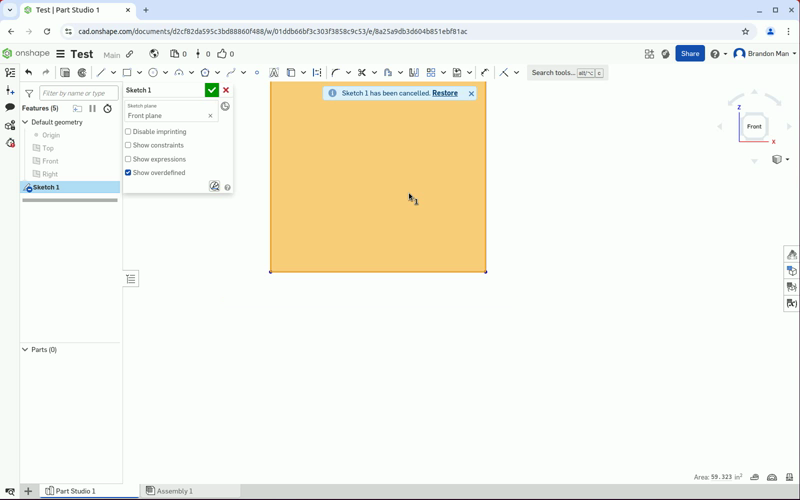
scroll(-6)
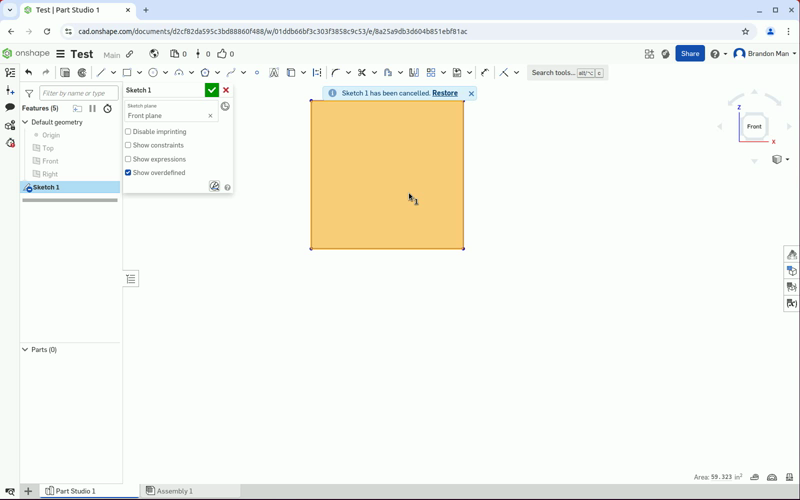
scroll(-6)
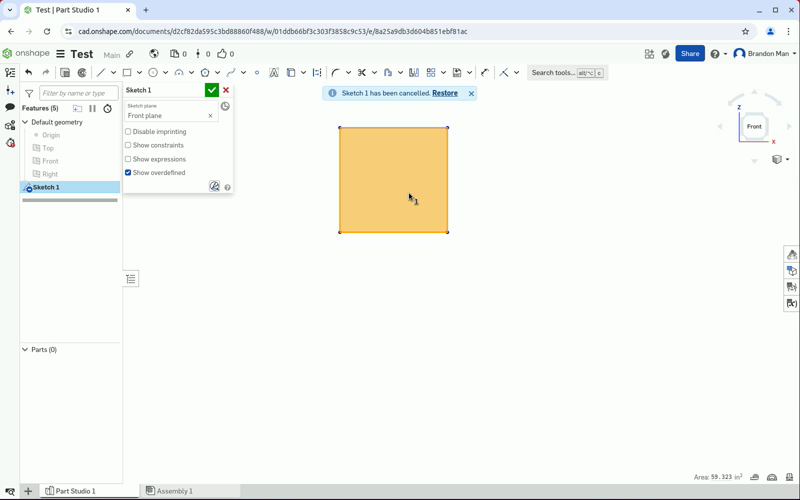
scroll(-6)
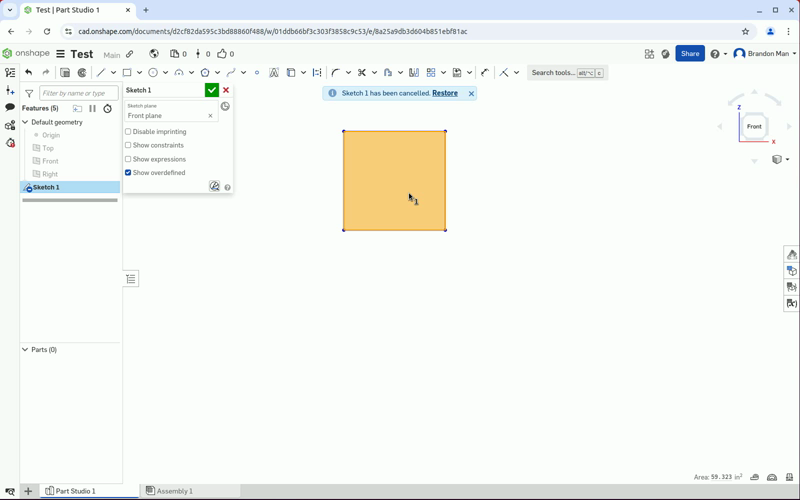
scroll(-6)
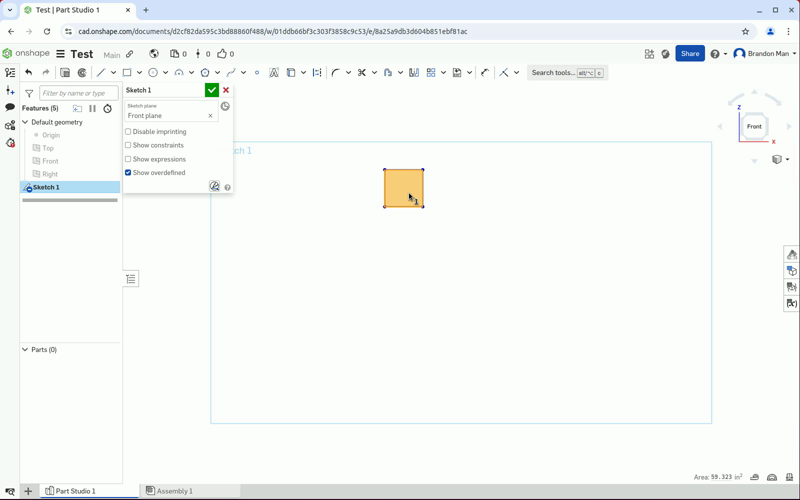
mouse_move(73, 352)
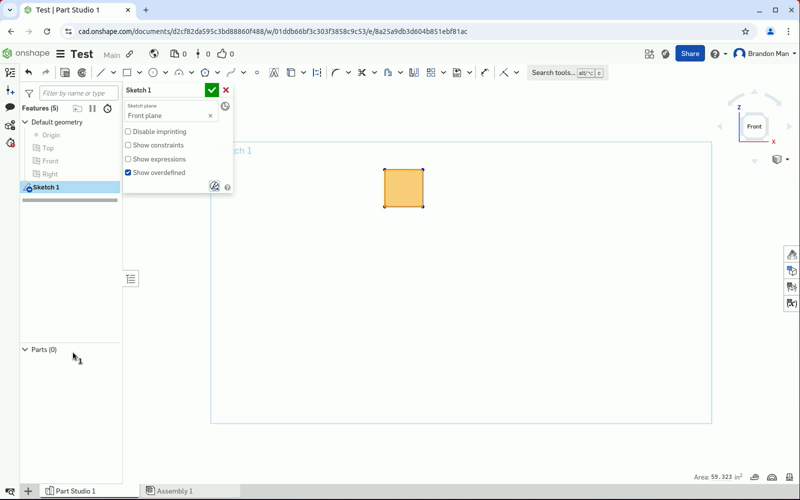
key(shift+y)
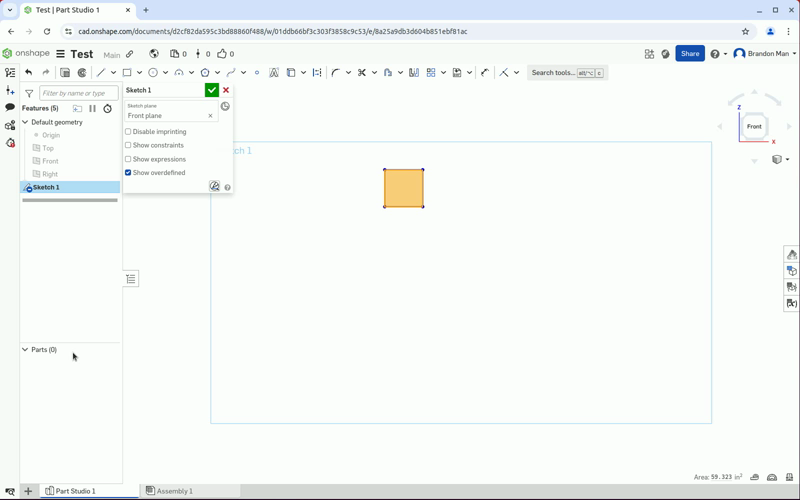
key(shift+e)
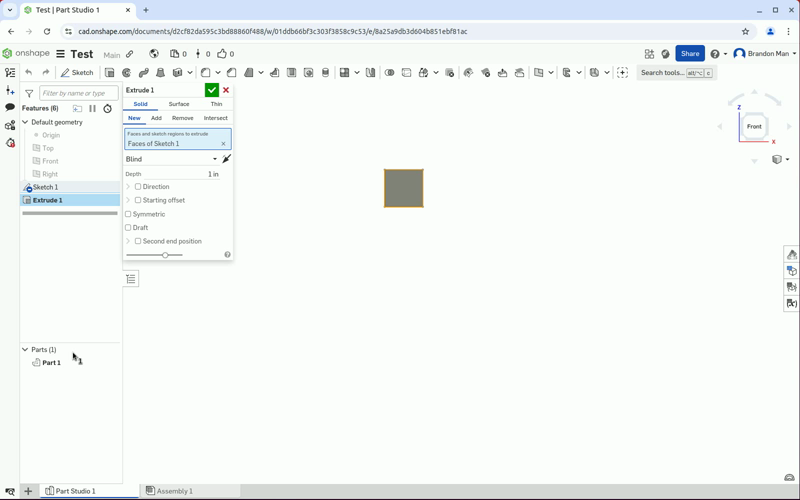
mouse_move(143, 106)
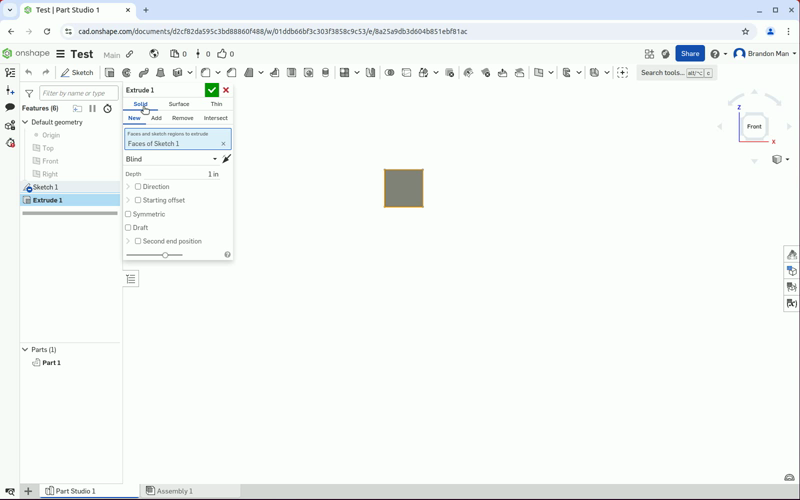
click(143, 106)
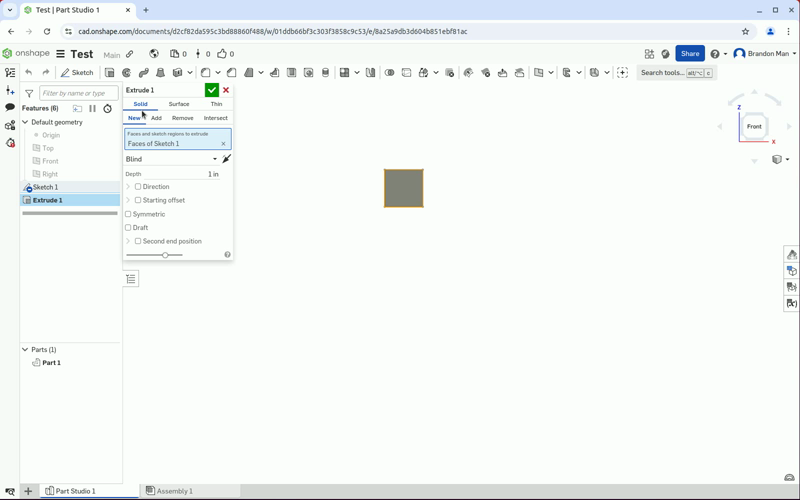
mouse_move(137, 120)
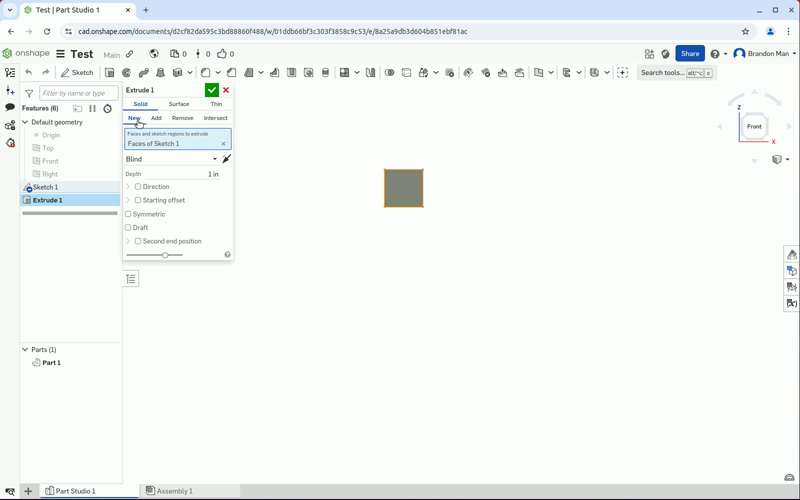
click(137, 120)
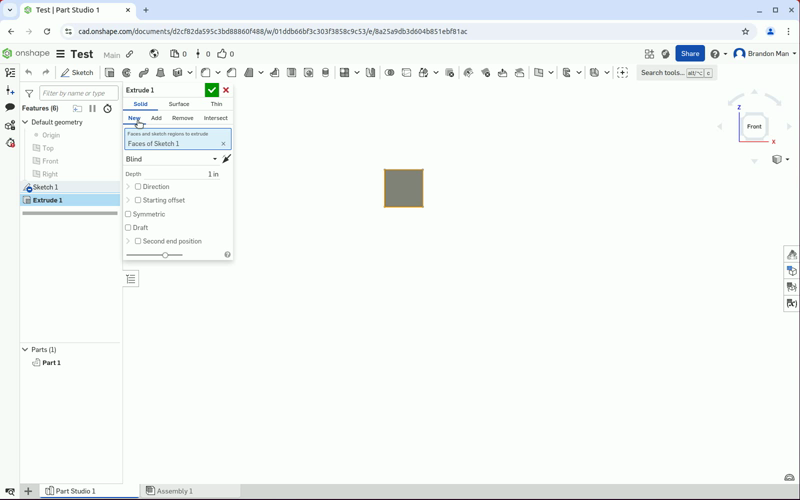
key(tab, 4)
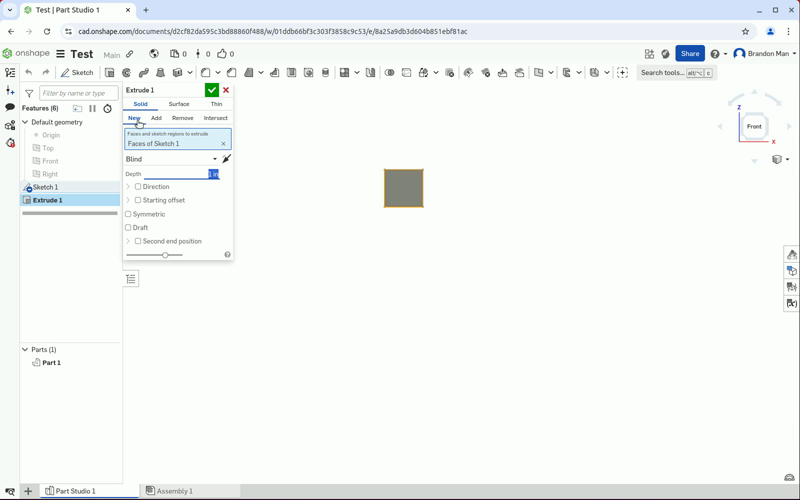
text(7.703)
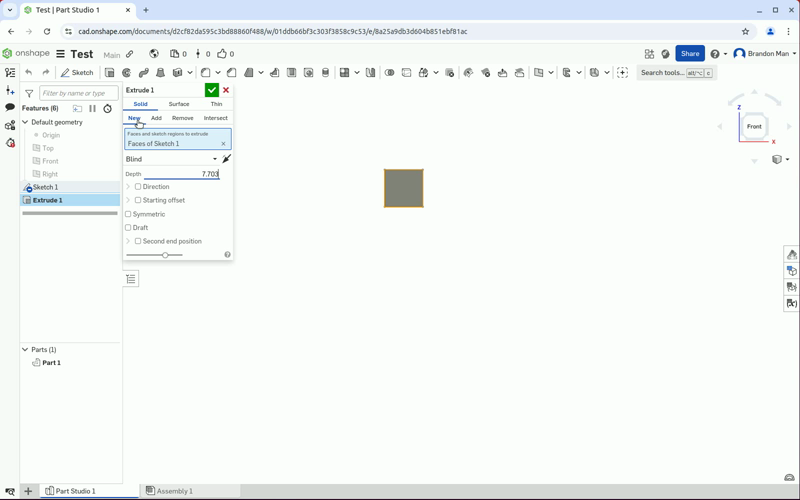
key(enter)
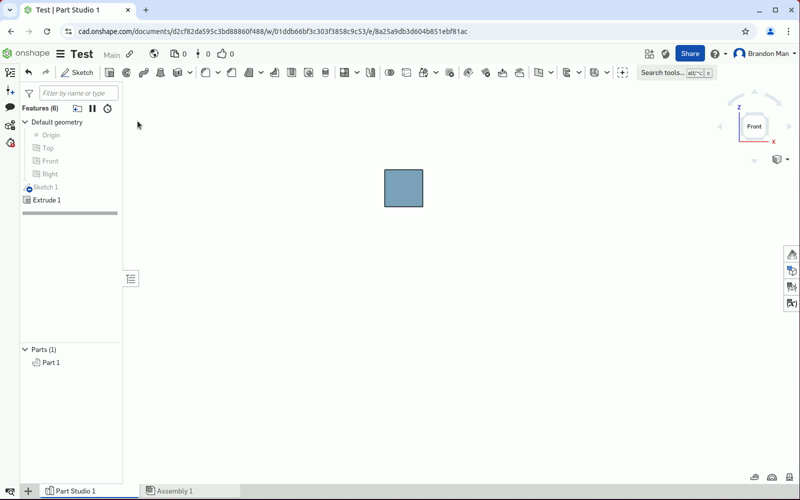
key(shift+h)
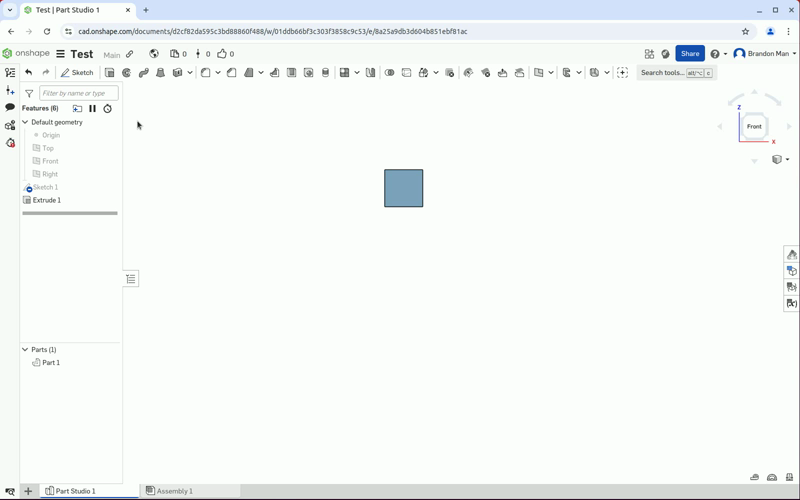
key(shift+h)
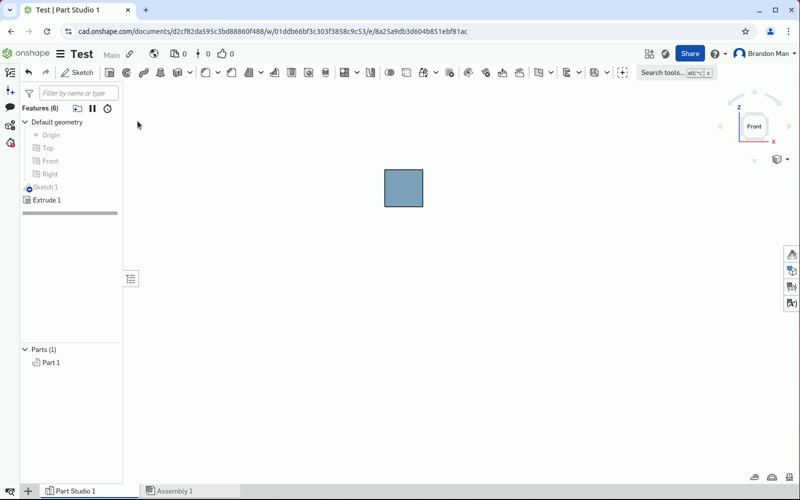
mouse_move(73, 189)
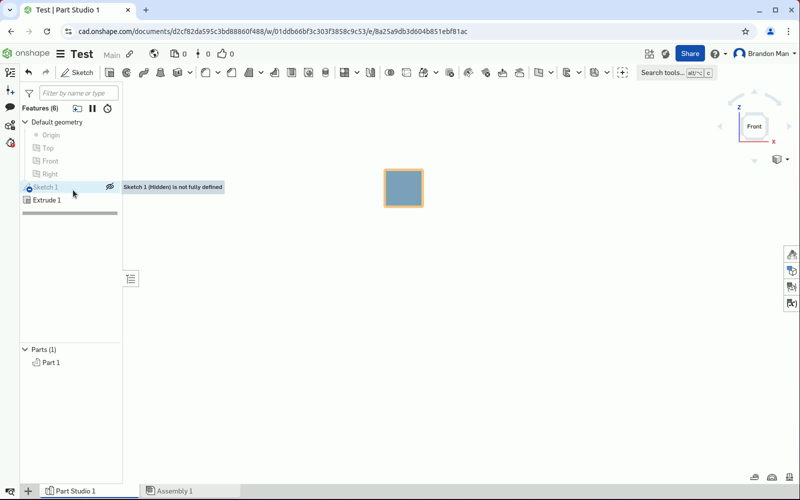
click(73, 189)
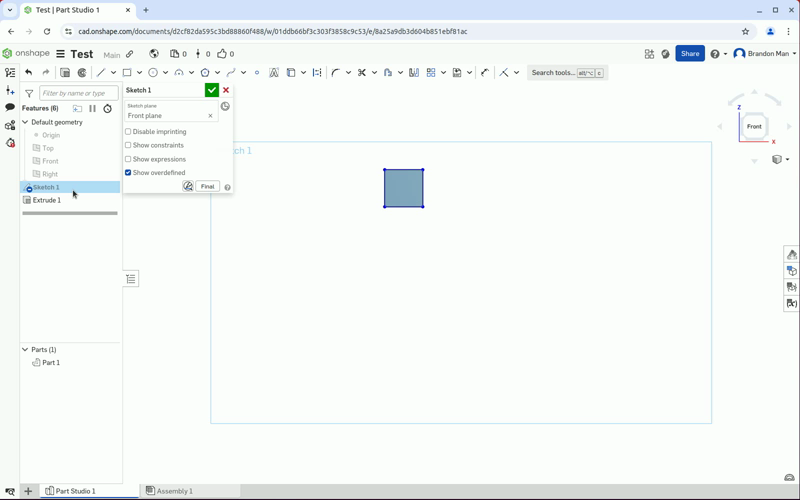
mouse_move(229, 92)
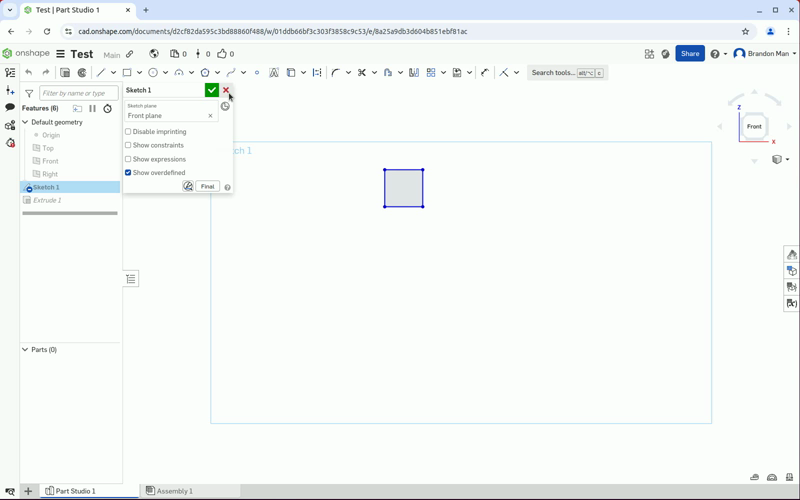
click(229, 92)
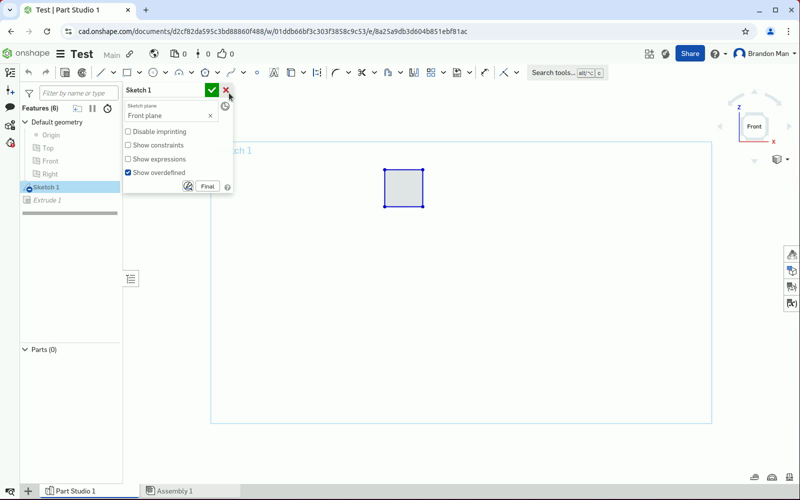
key(shift+s)
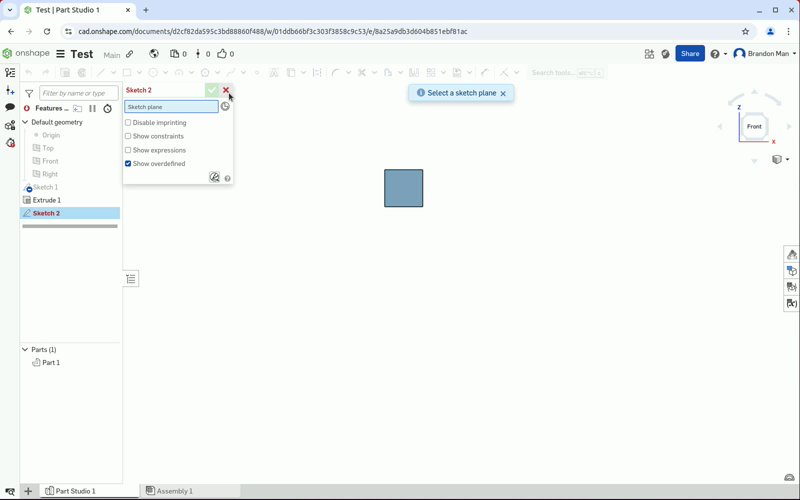
mouse_move(73, 163)
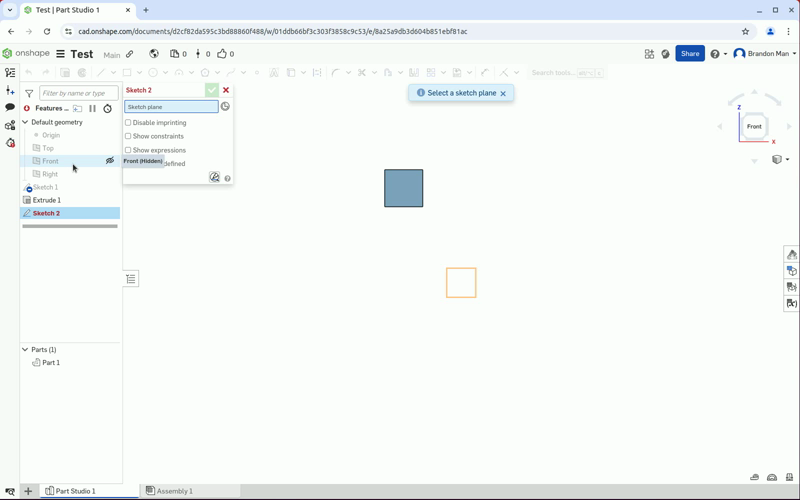
click(73, 163)
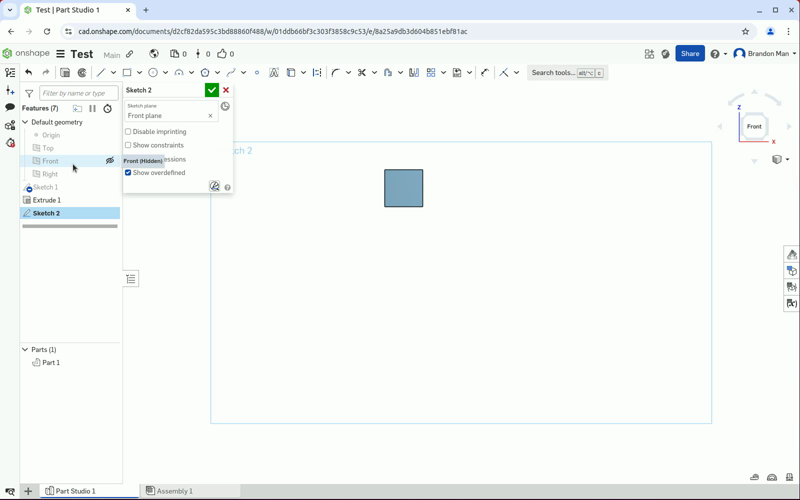
mouse_move(73, 352)
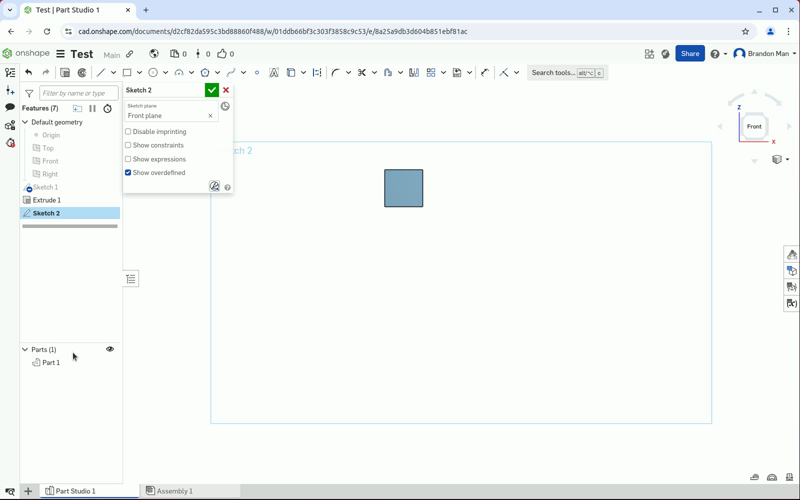
key(y)
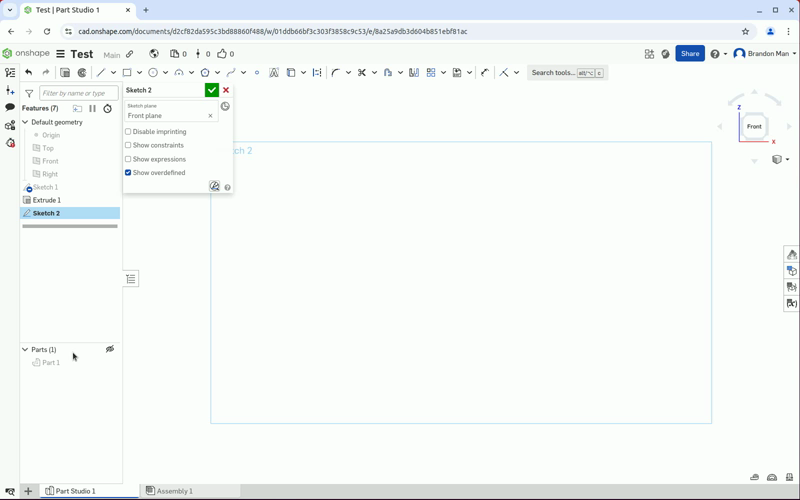
key(l)
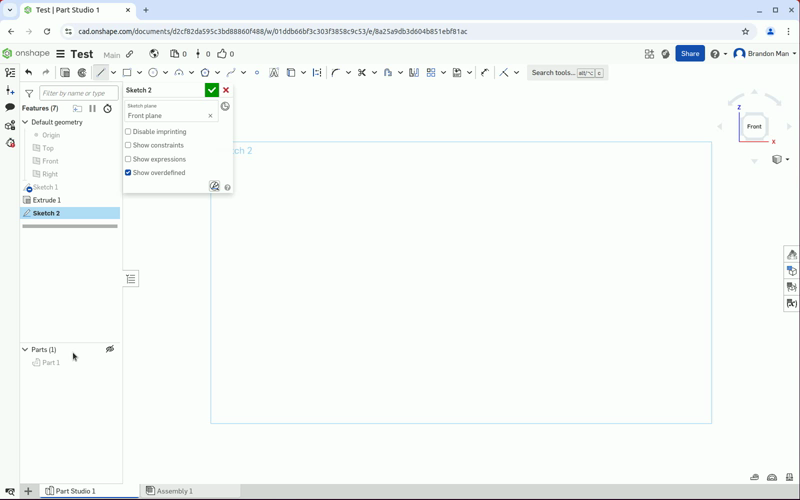
key_down(shift)
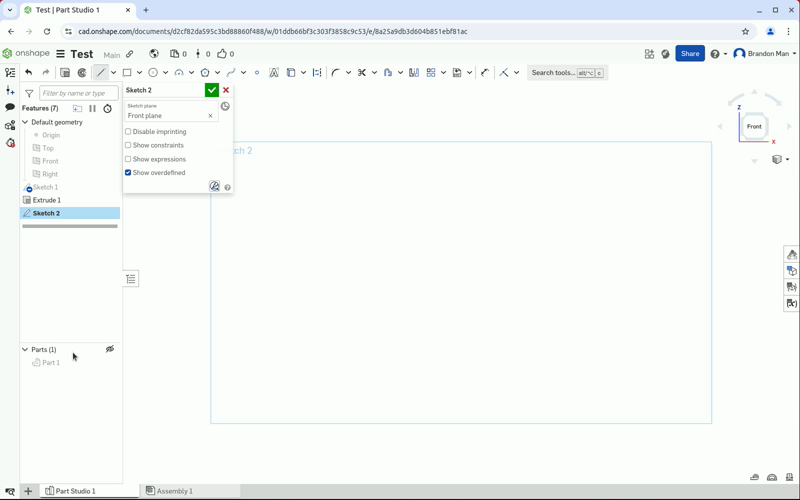
mouse_move(384, 245)
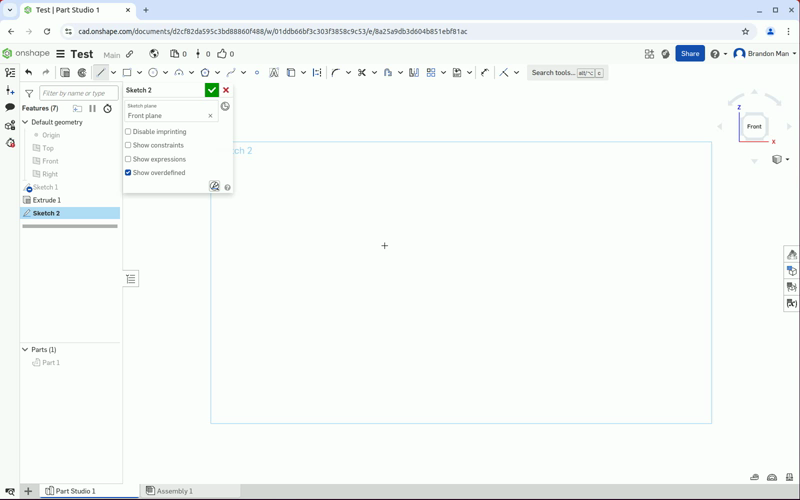
click(384, 245)
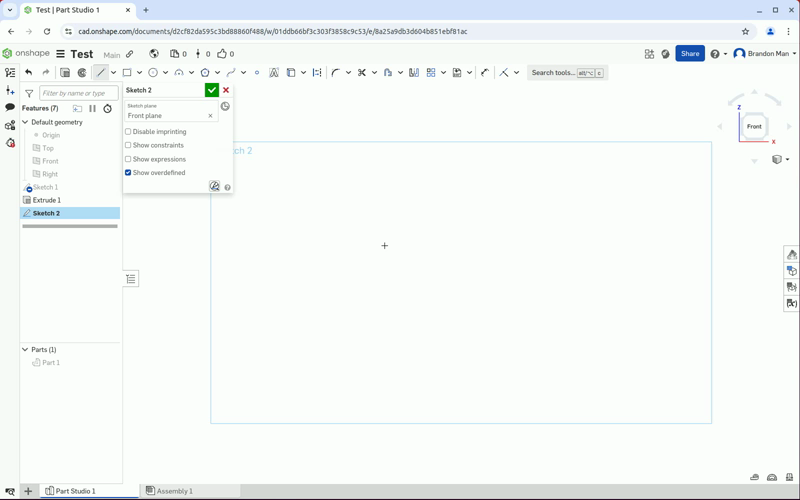
key_up(shift)
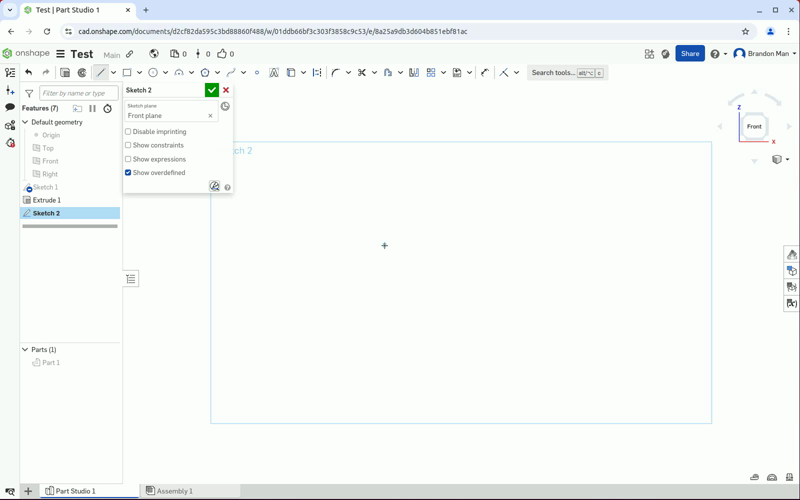
key_down(shift)
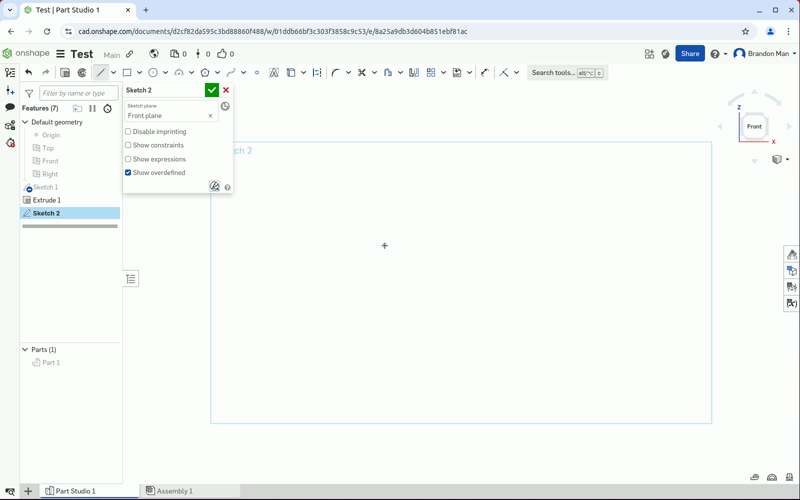
mouse_move(414, 245)
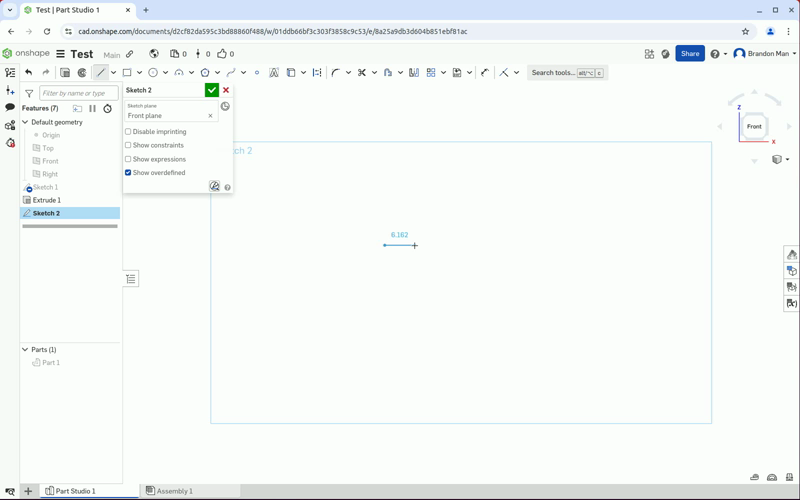
mouse_move(422, 245)
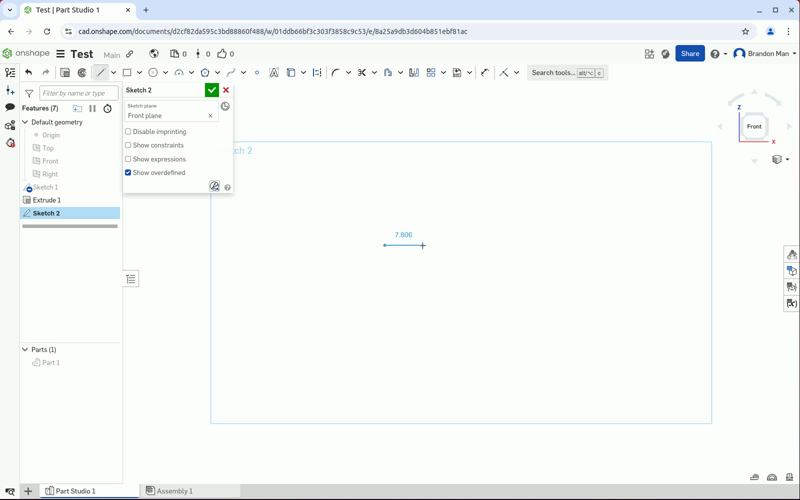
click(422, 245)
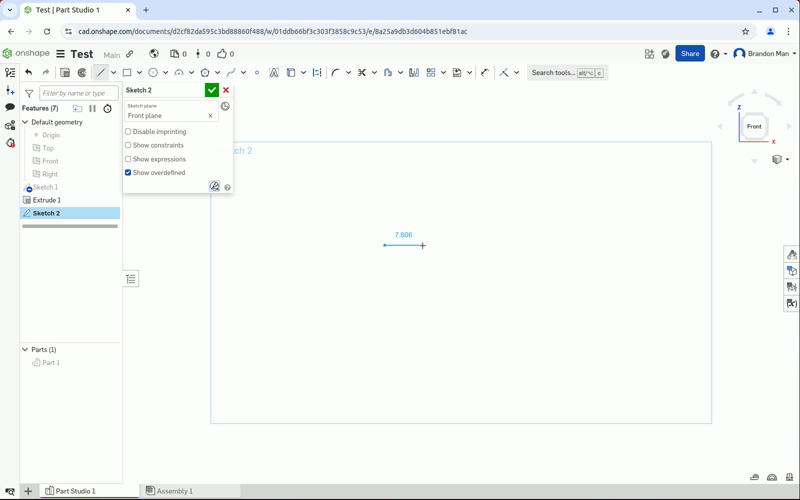
key_up(shift)
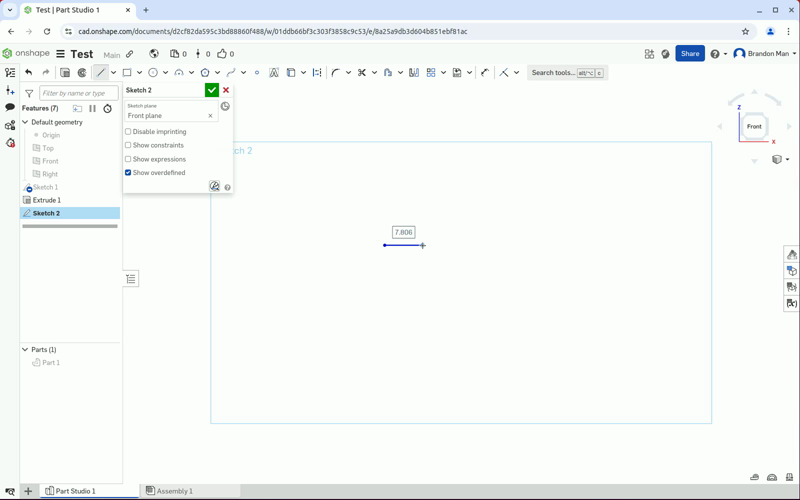
key_down(shift)
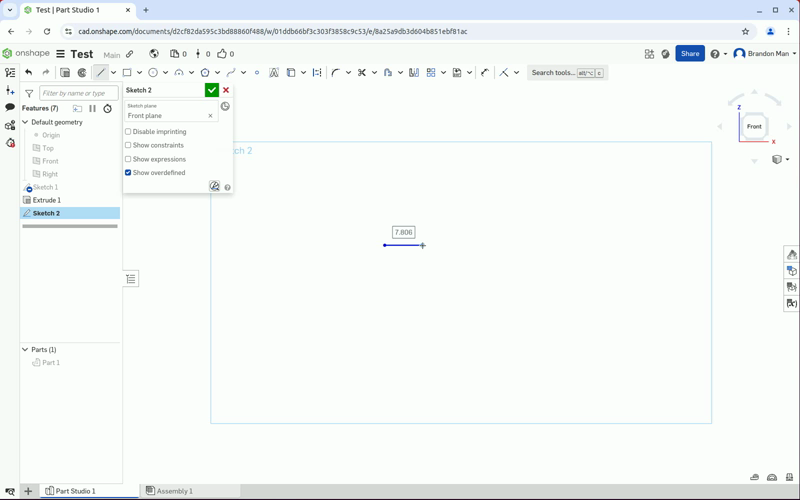
mouse_move(453, 245)
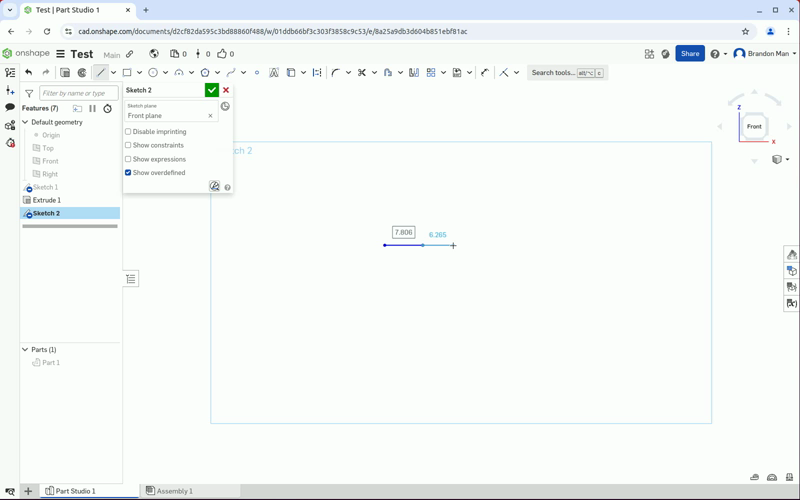
mouse_move(422, 207)
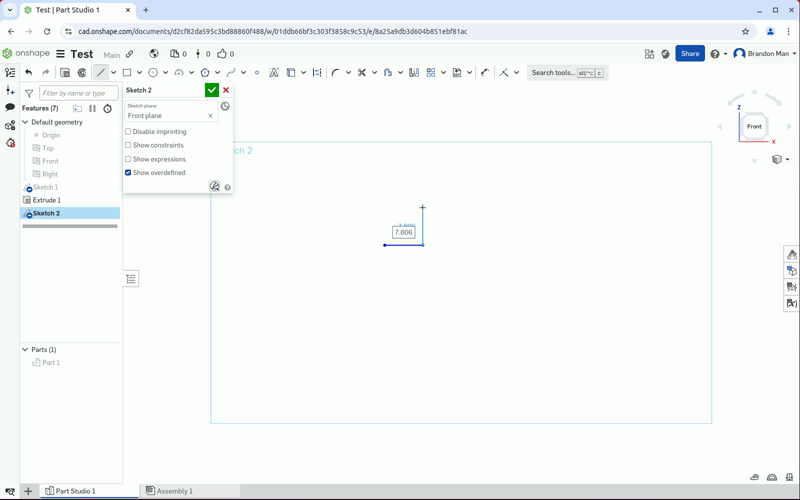
click(422, 207)
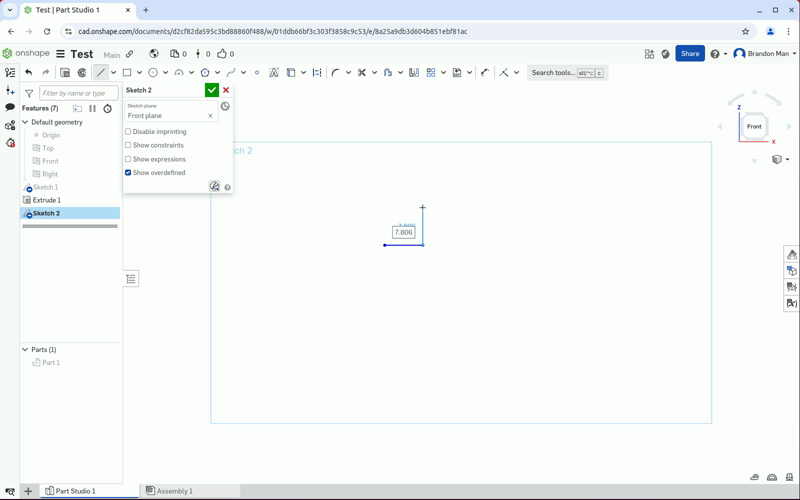
key_up(shift)
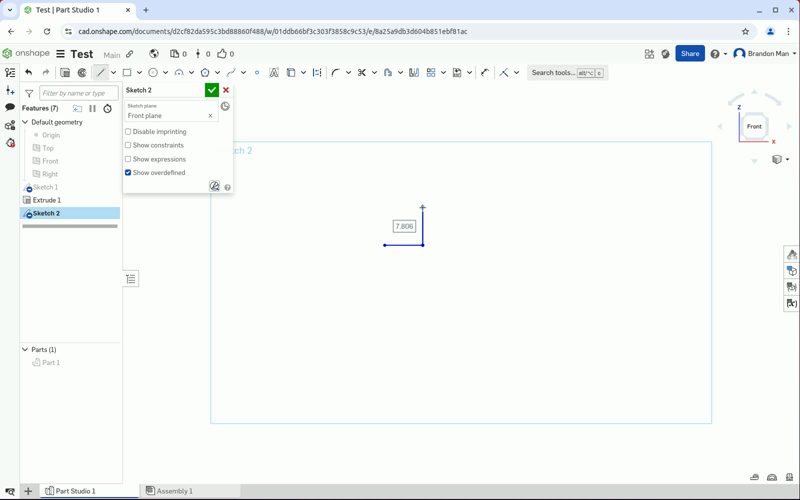
key_down(shift)
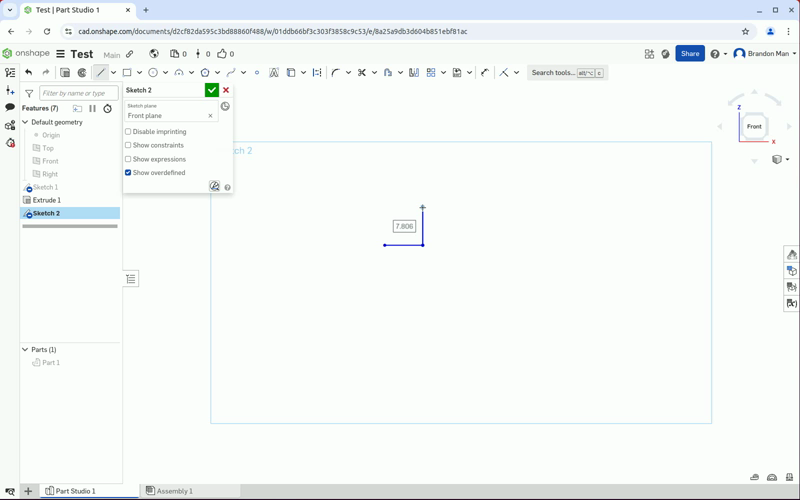
mouse_move(453, 207)
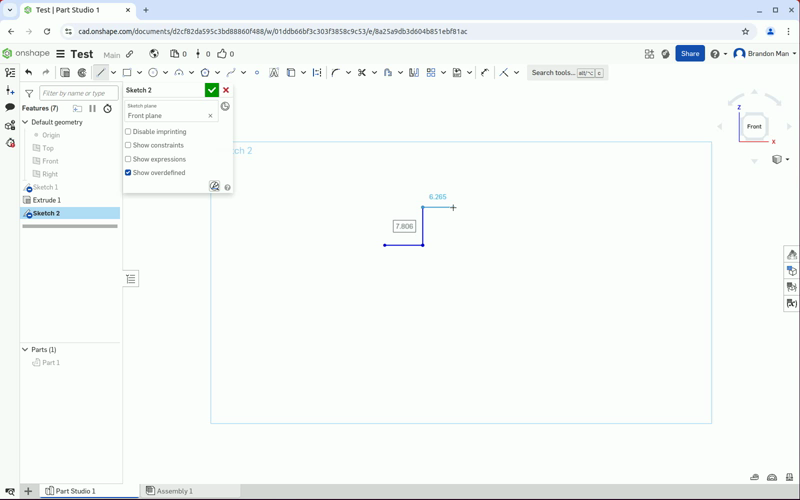
mouse_move(384, 207)
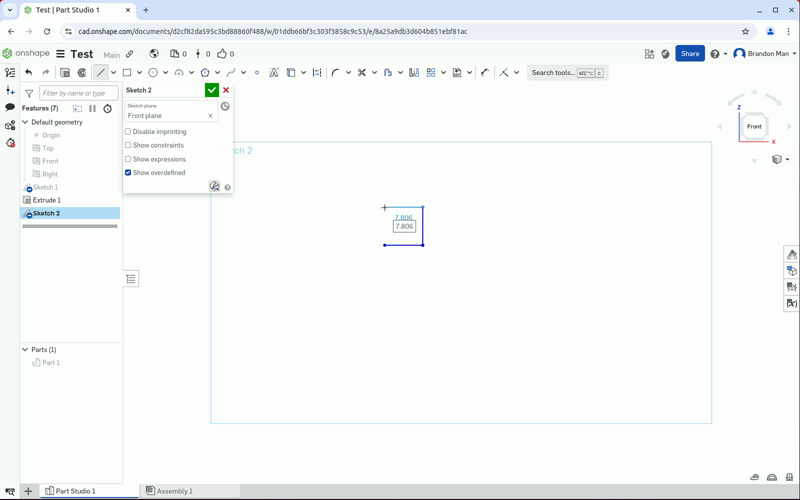
click(384, 207)
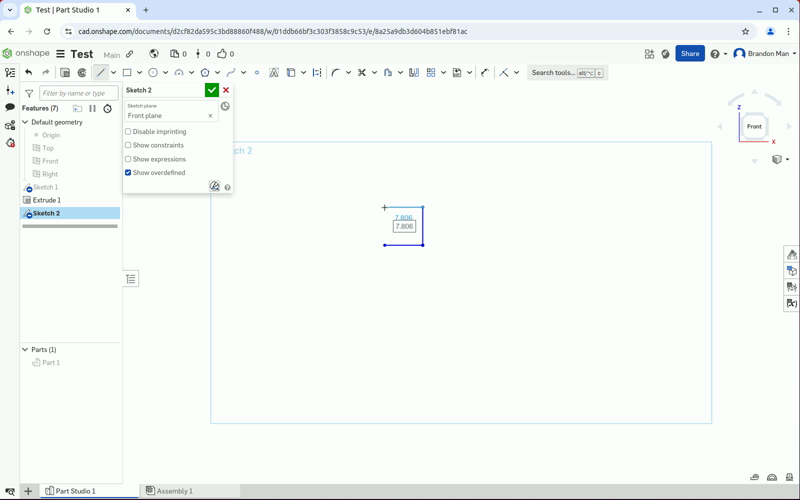
key_up(shift)
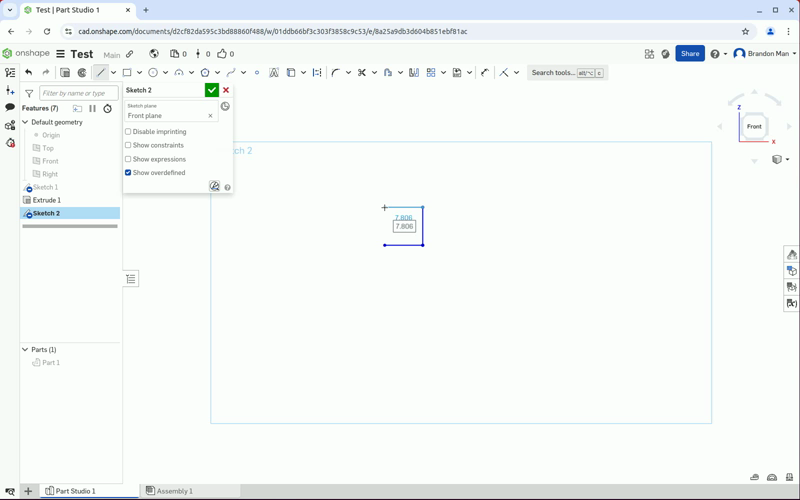
mouse_move(414, 207)
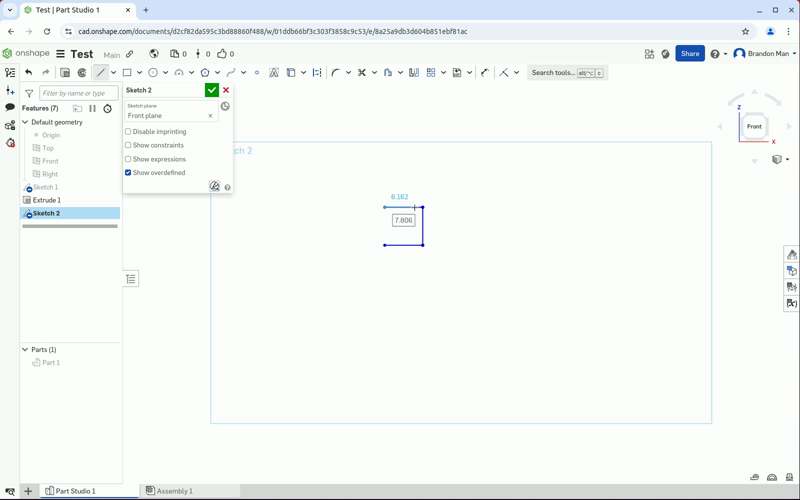
key_down(shift)
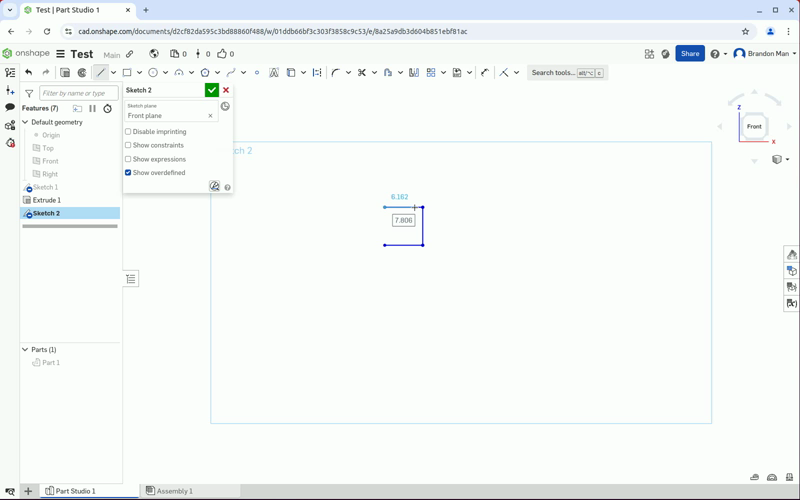
mouse_move(384, 245)
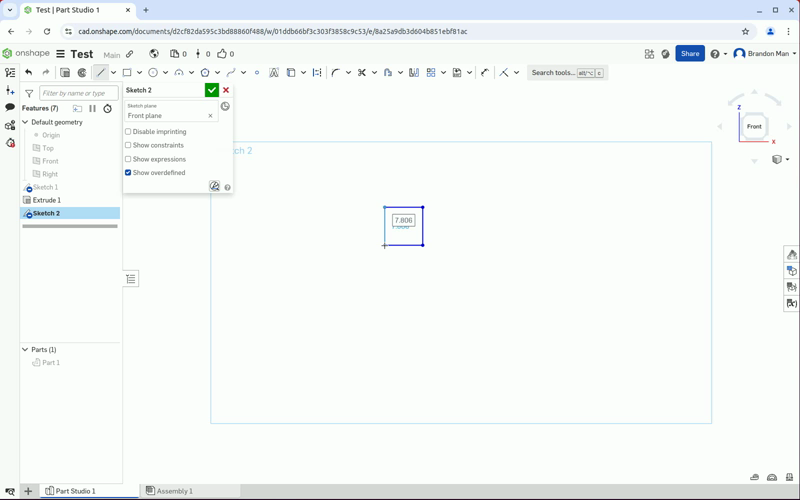
key_up(shift)
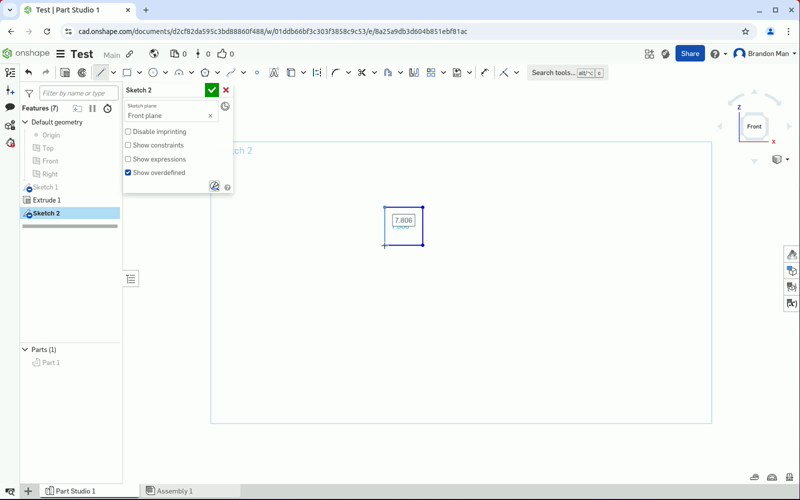
click(384, 245)
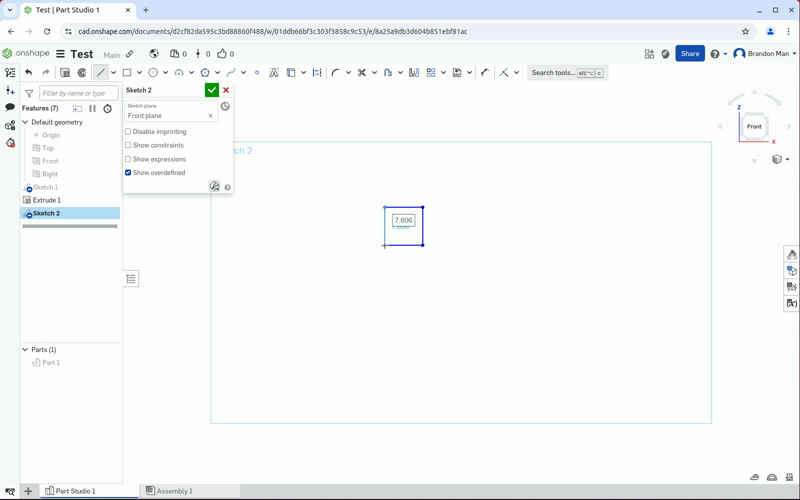
key(esc)
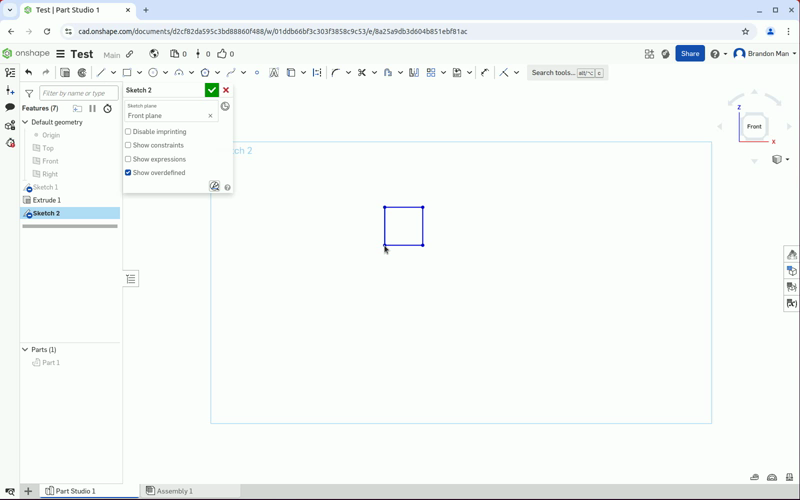
mouse_move(392, 230)
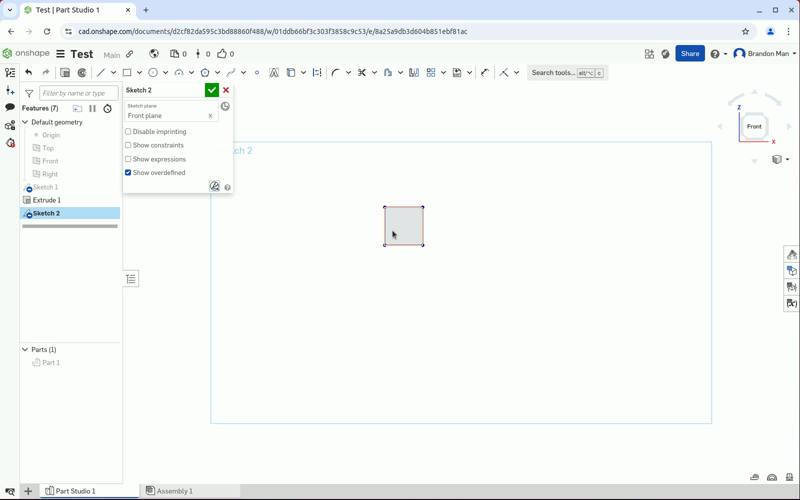
scroll(6)
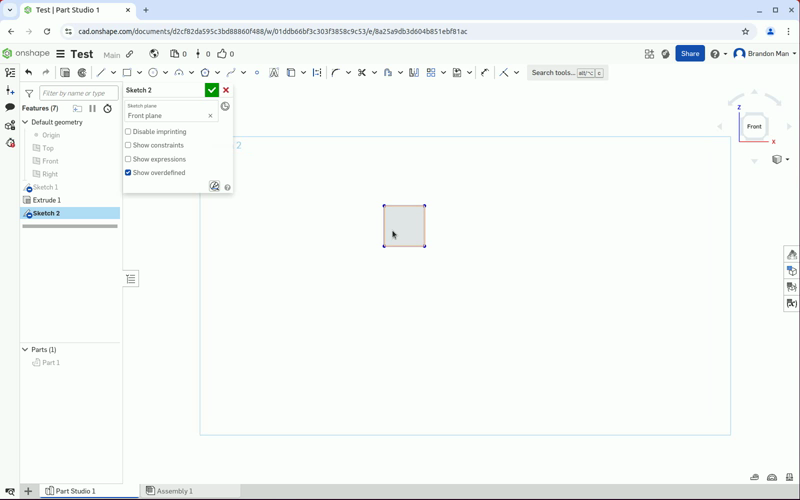
scroll(6)
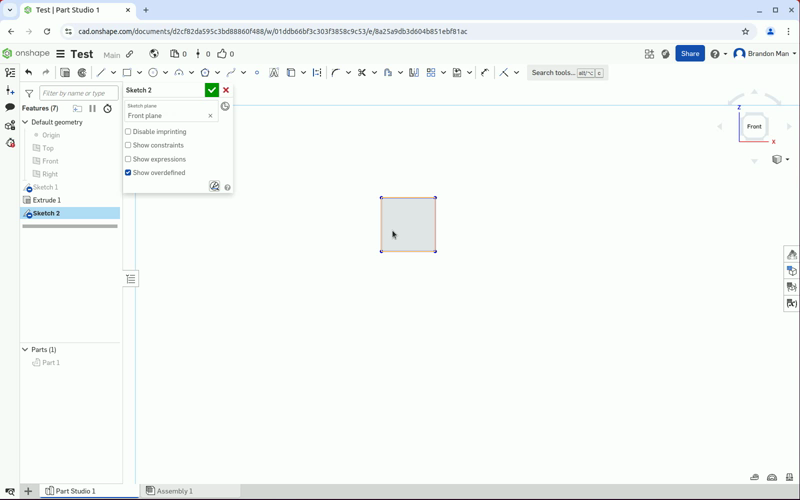
scroll(6)
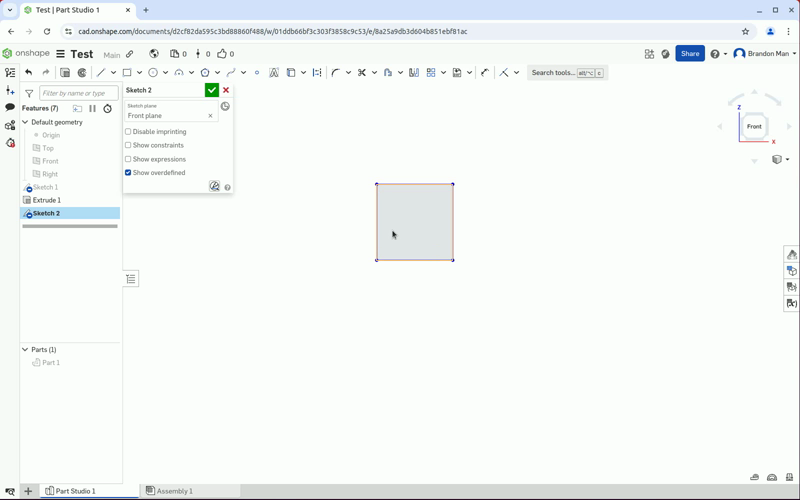
scroll(6)
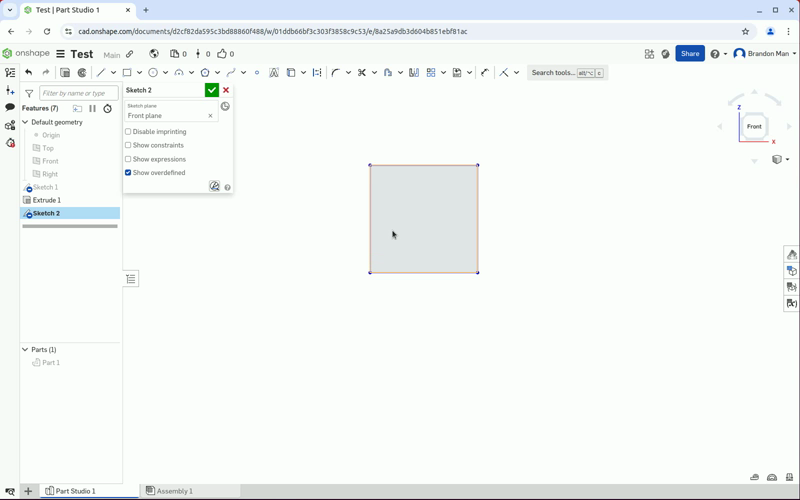
scroll(6)
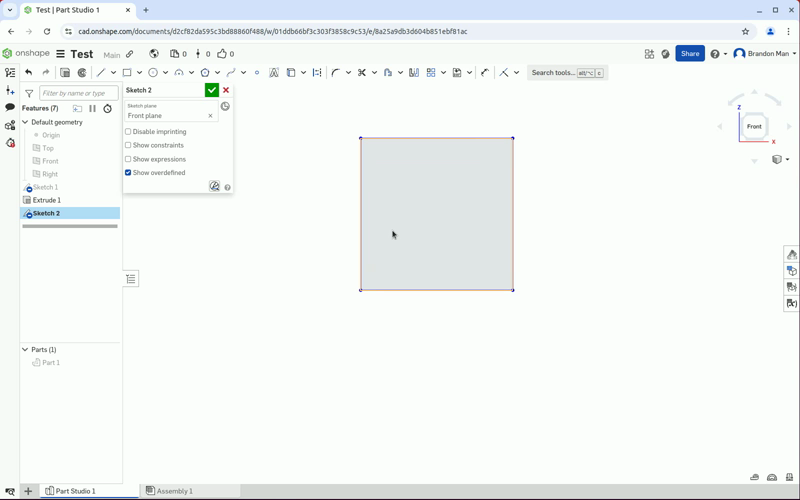
scroll(6)
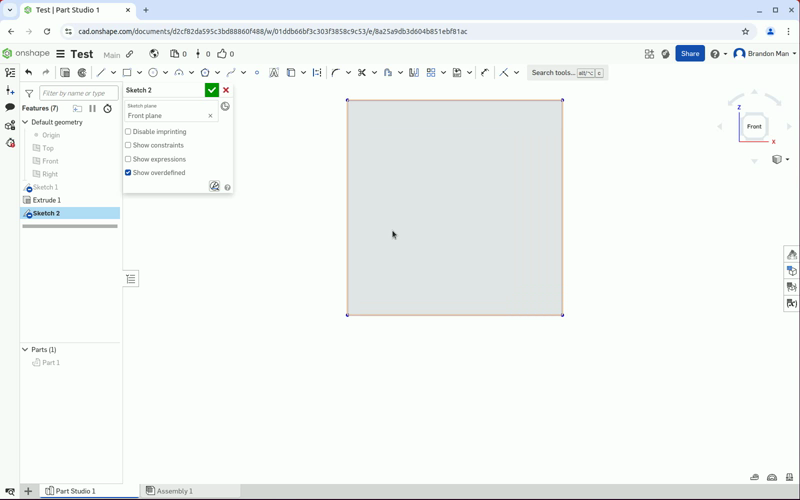
scroll(6)
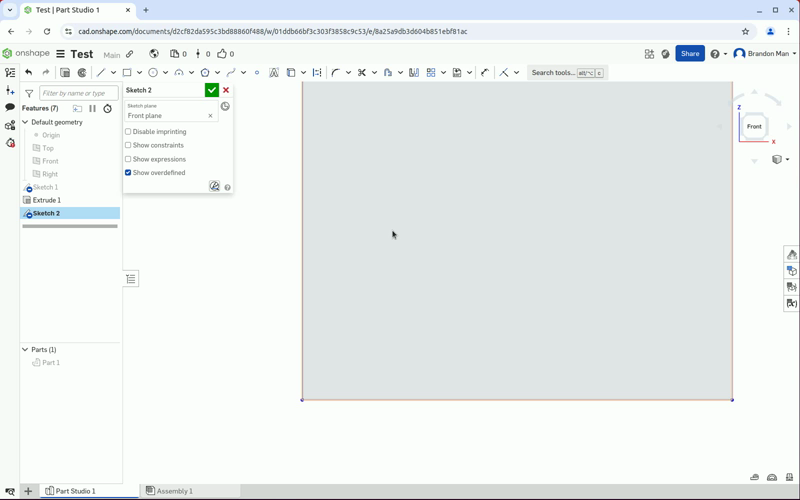
click(392, 230)
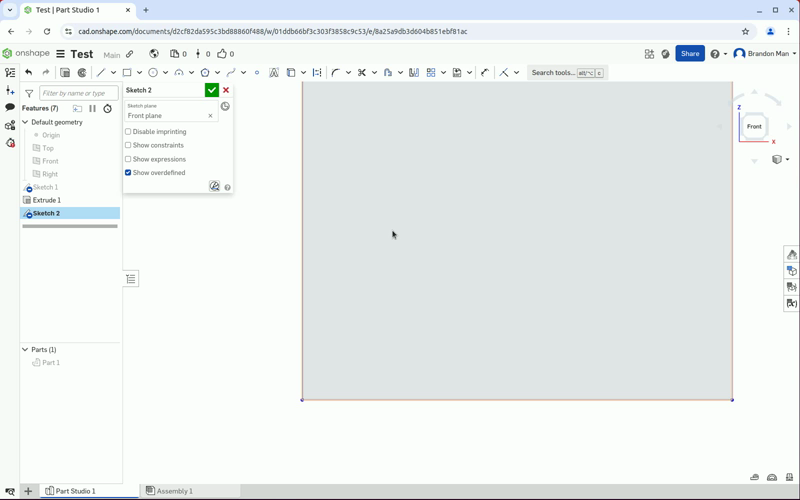
scroll(-6)
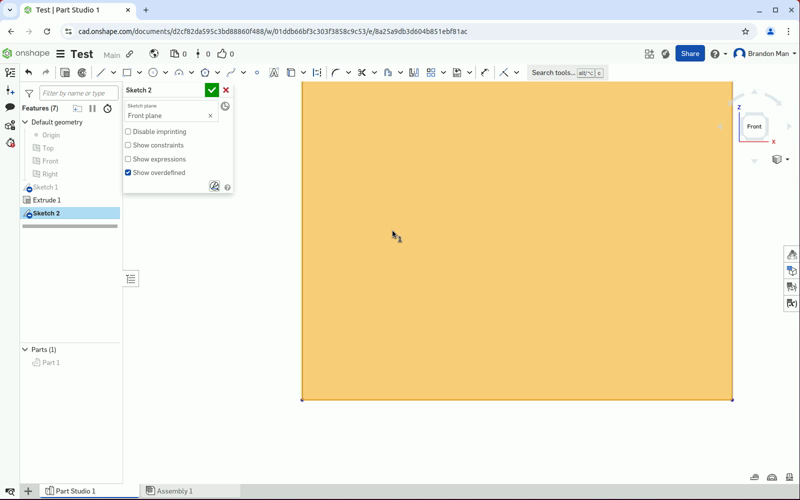
scroll(-6)
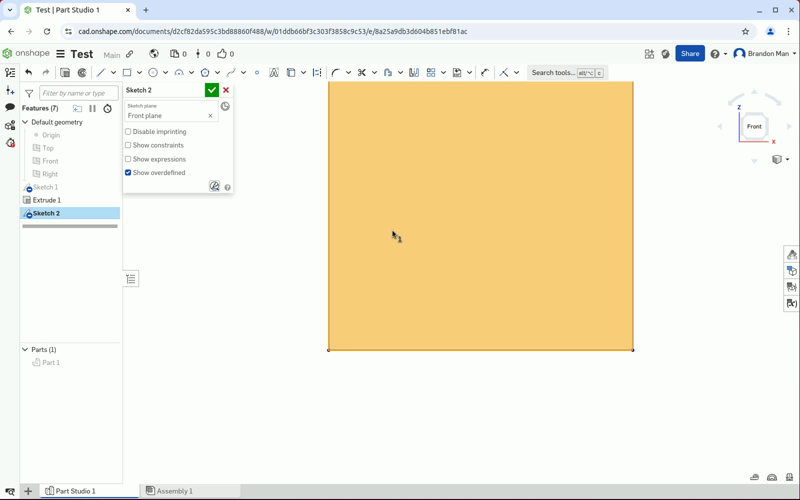
scroll(-6)
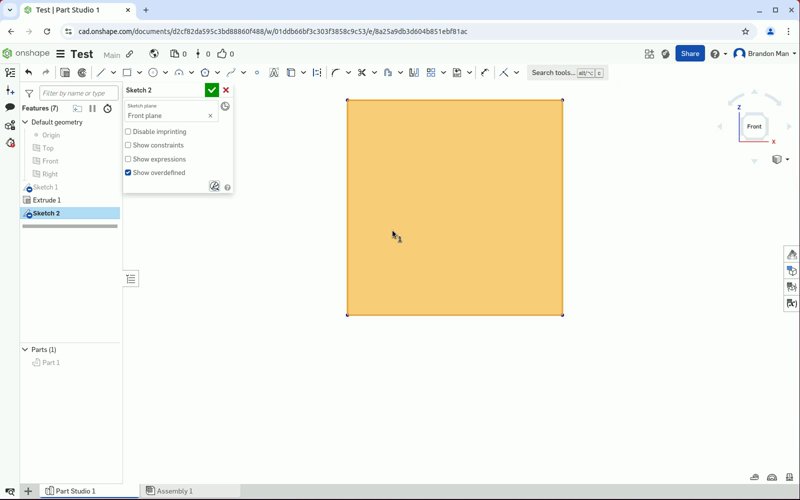
scroll(-6)
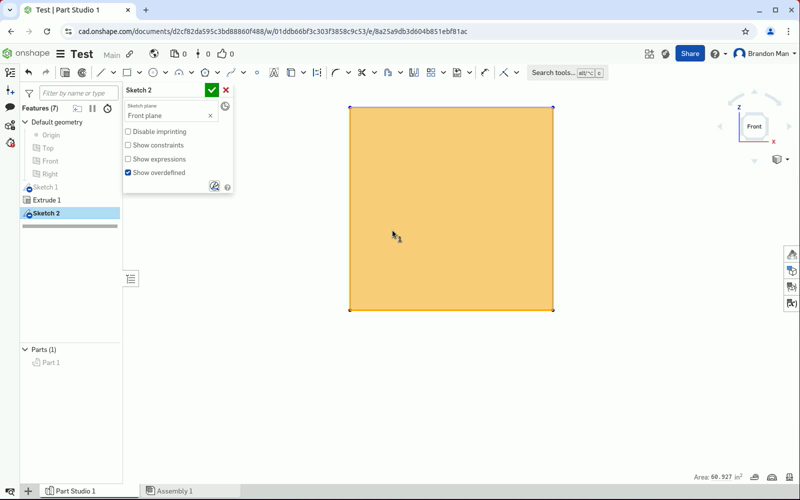
scroll(-6)
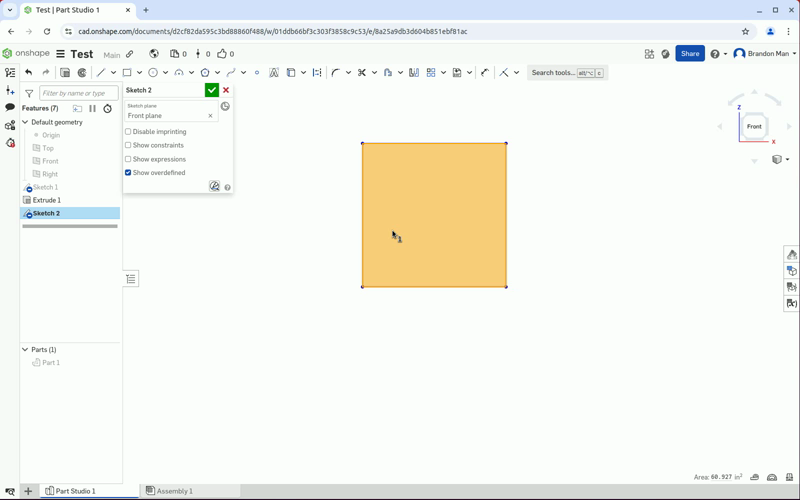
scroll(-6)
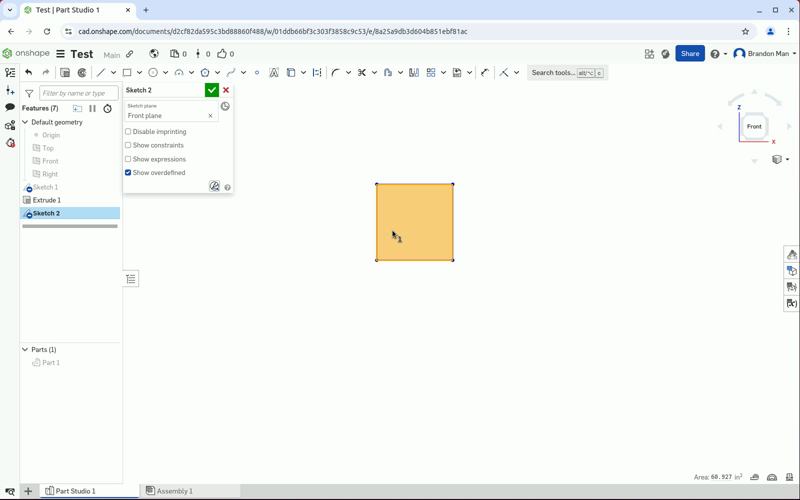
scroll(-6)
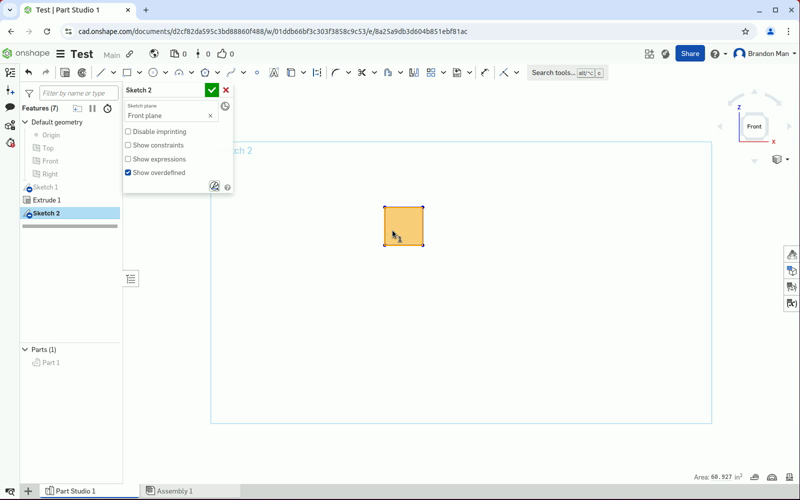
mouse_move(73, 352)
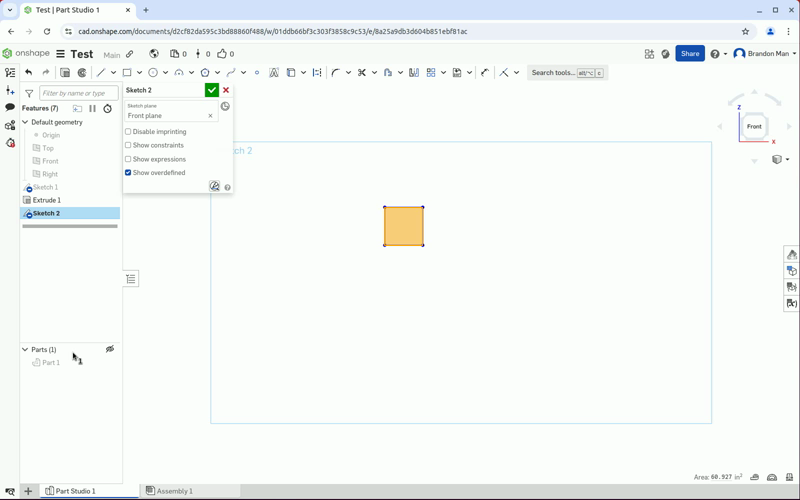
key(shift+y)
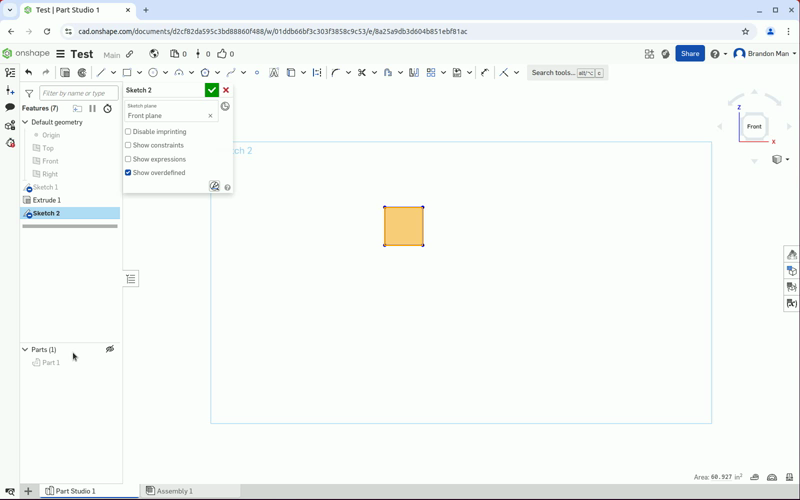
key(shift+e)
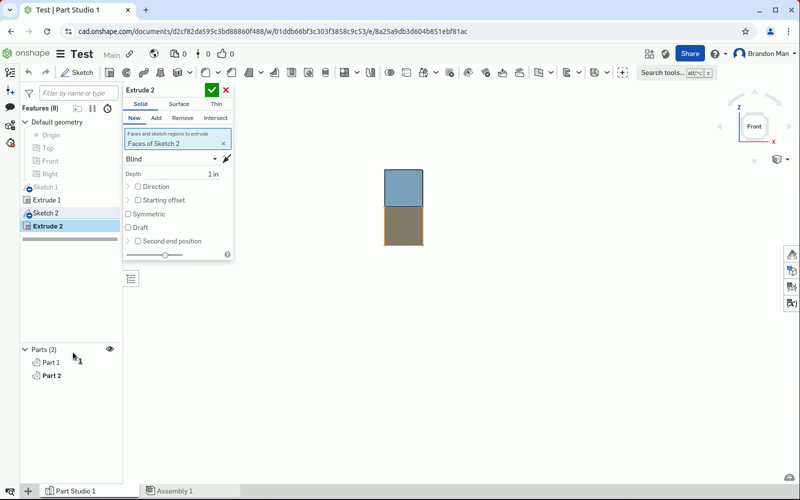
mouse_move(143, 106)
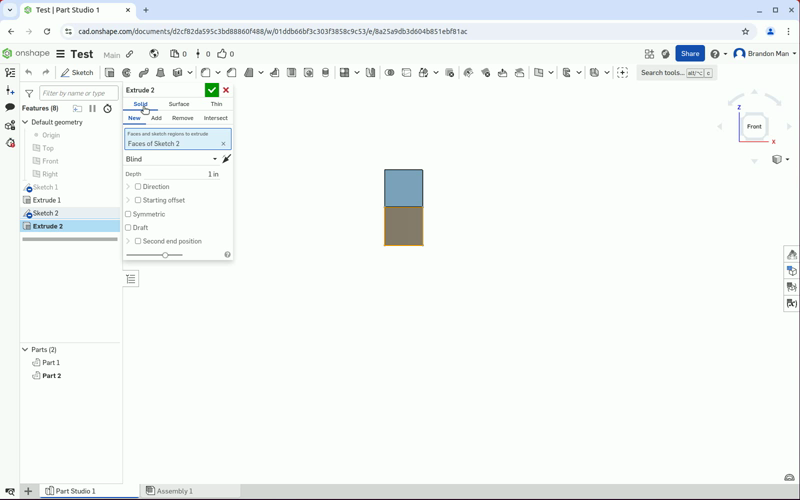
click(143, 106)
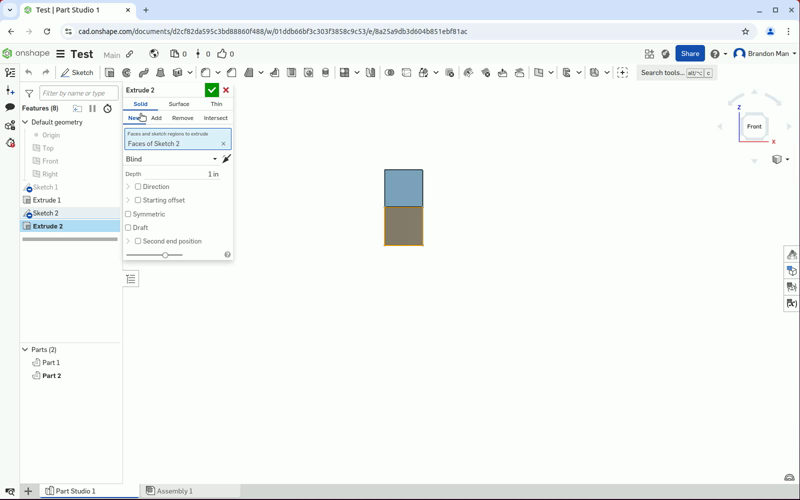
mouse_move(137, 120)
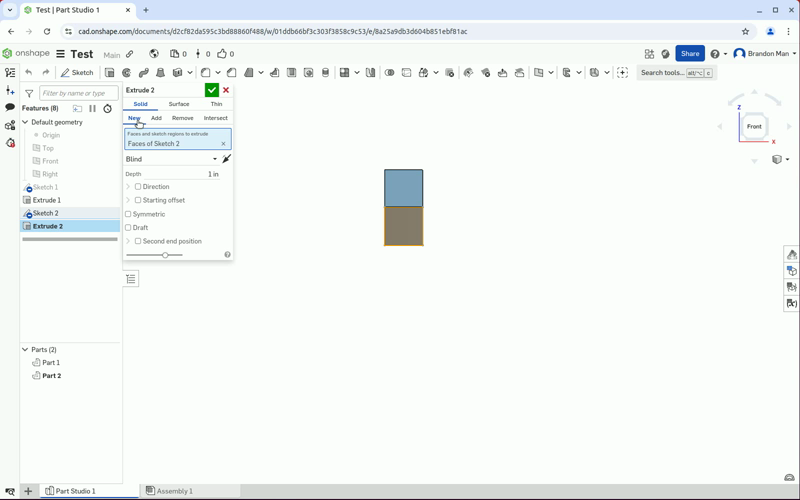
click(137, 120)
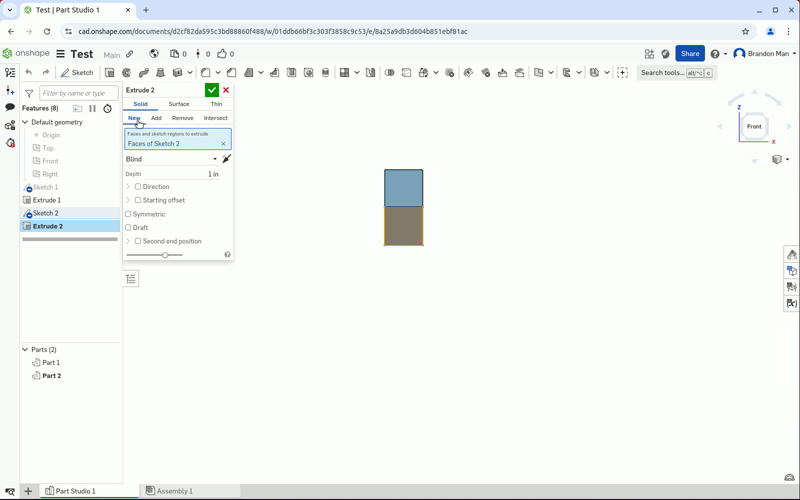
key(tab, 4)
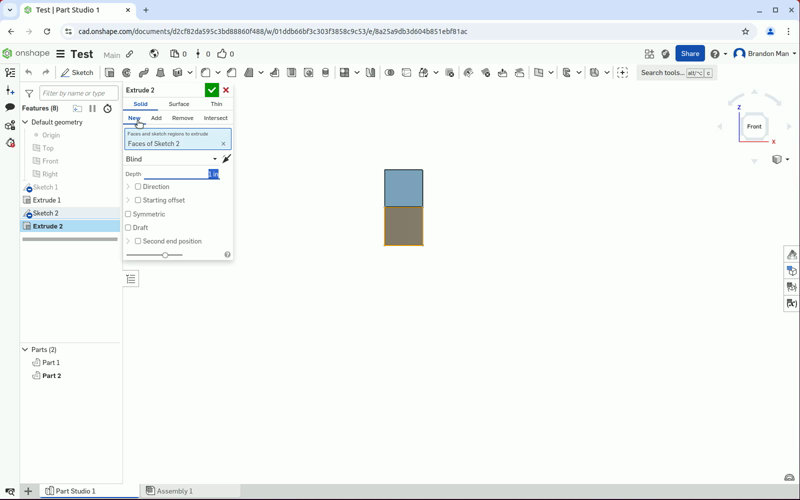
text(7.703)
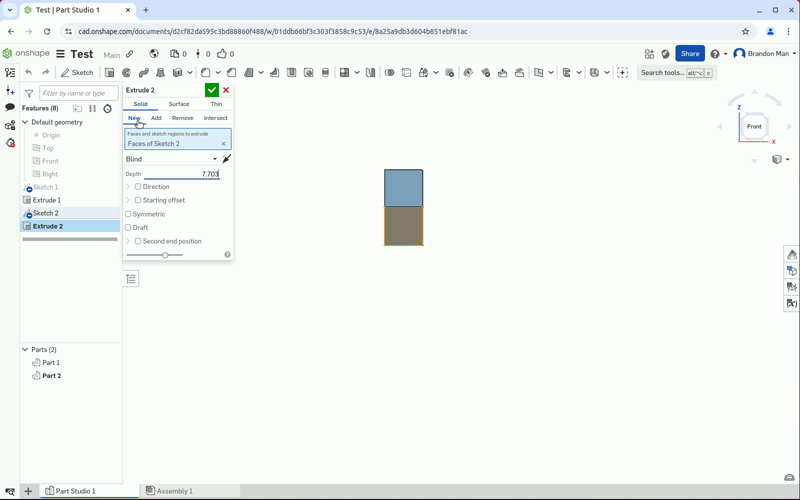
key(enter)
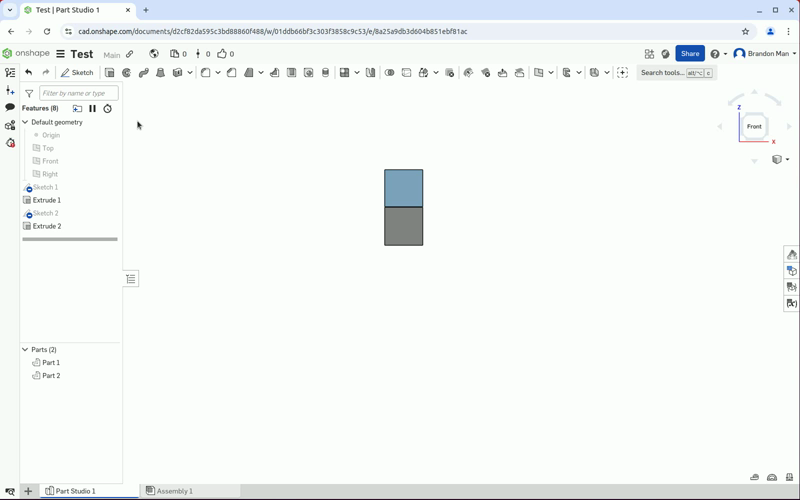
key(shift+h)
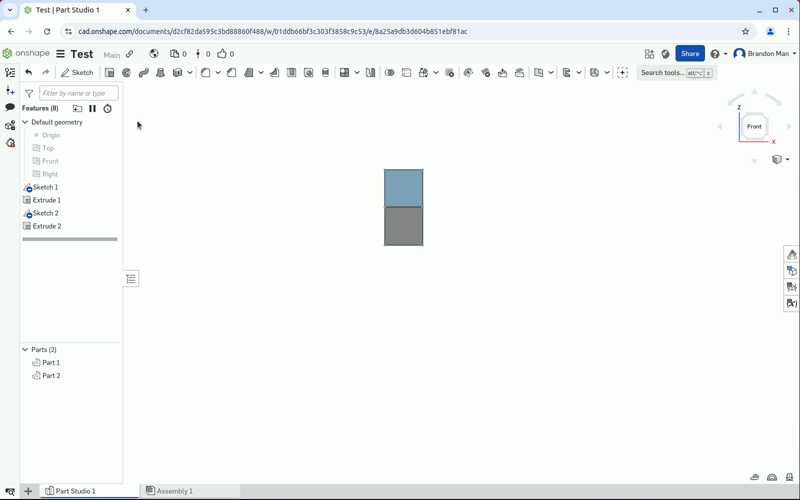
key(shift+h)
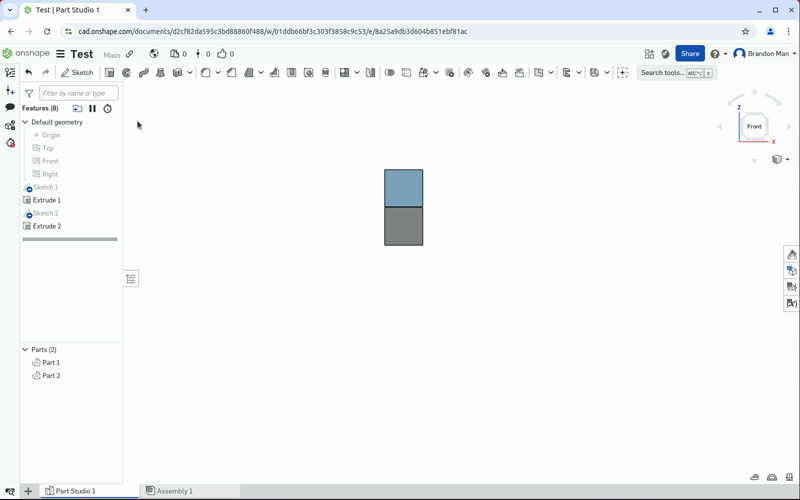
mouse_move(73, 189)
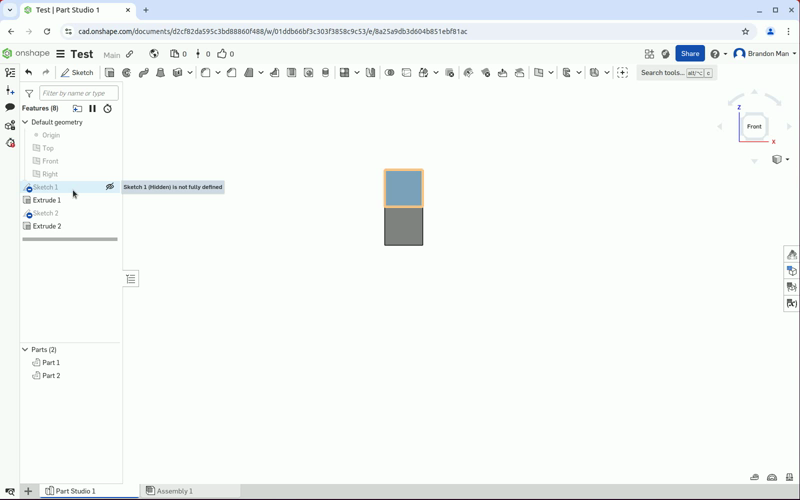
click(73, 189)
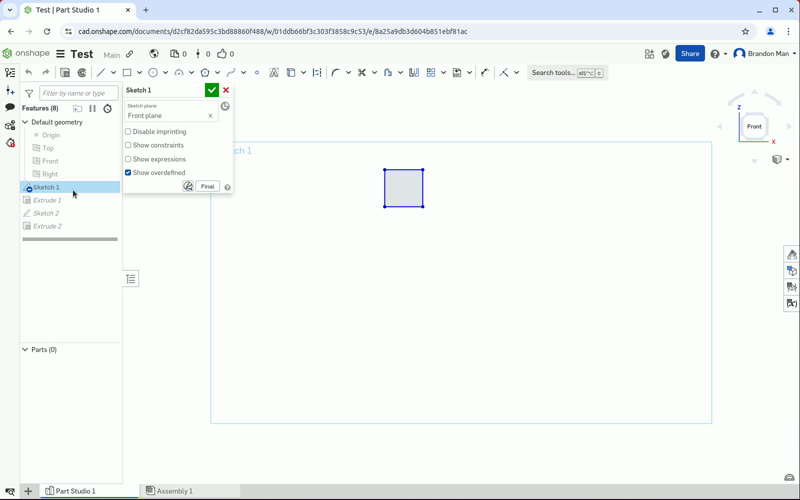
mouse_move(229, 92)
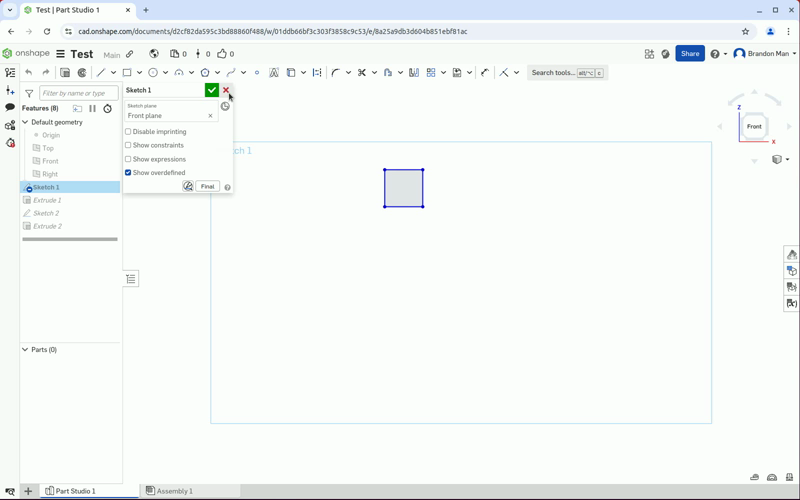
click(229, 92)
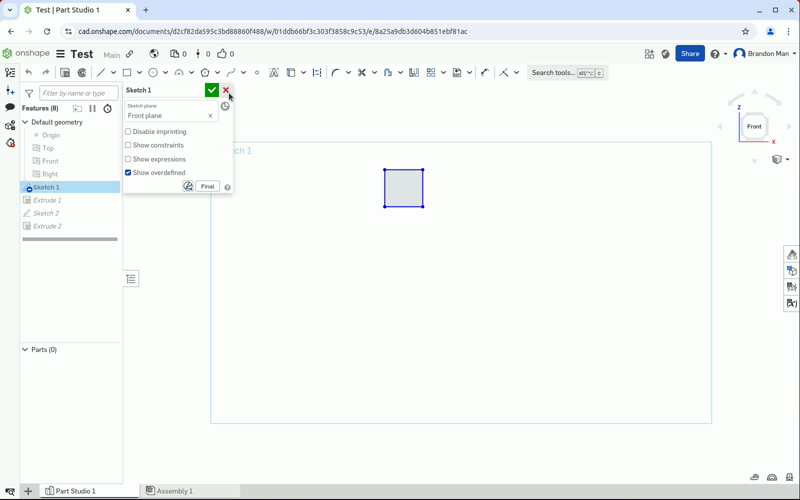
key(shift+s)
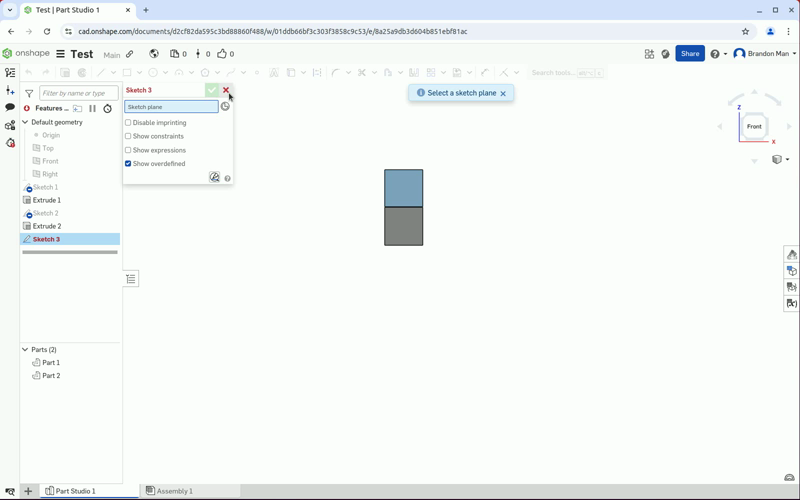
mouse_move(73, 163)
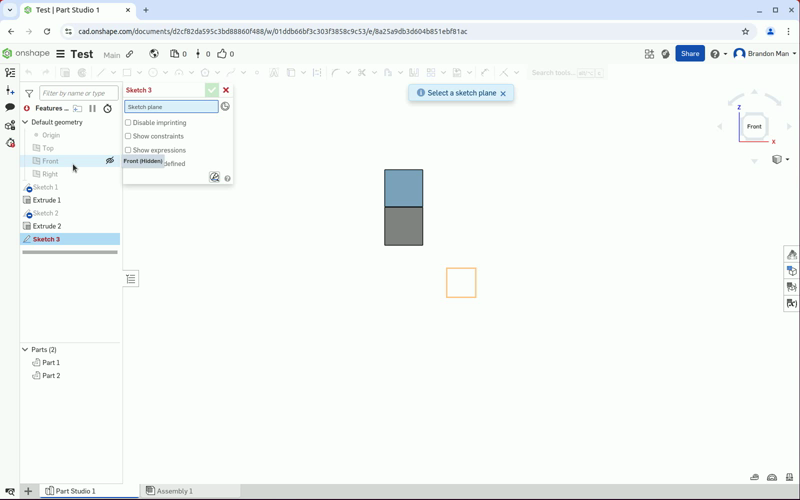
click(73, 163)
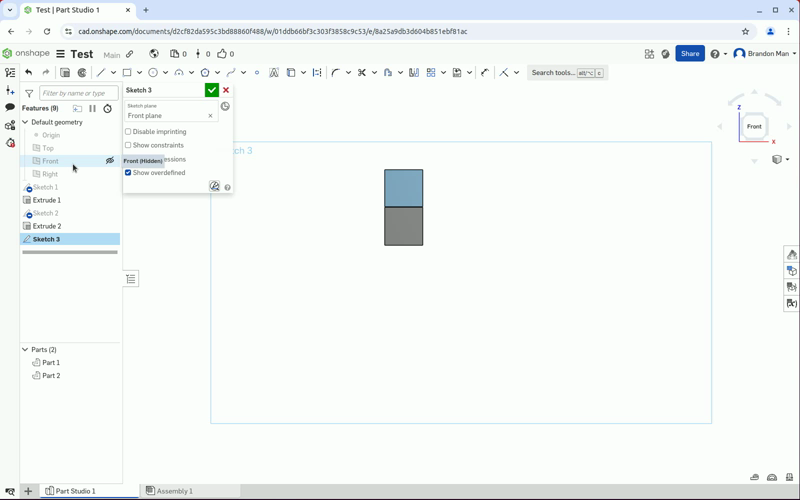
mouse_move(73, 352)
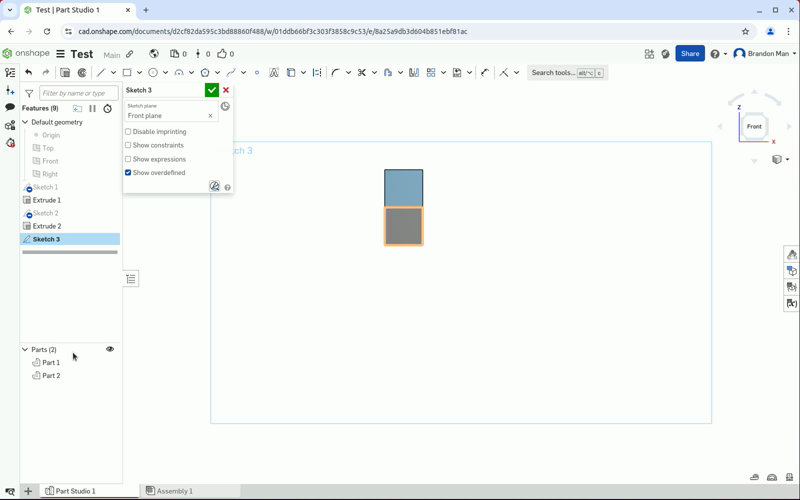
key(y)
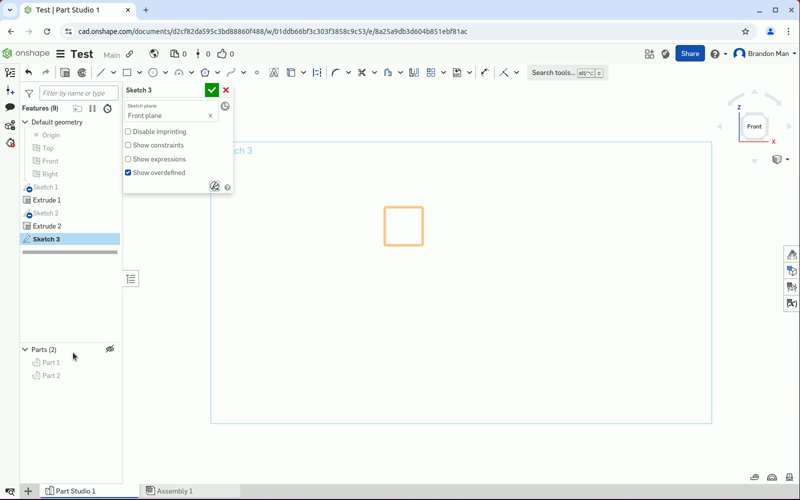
key(l)
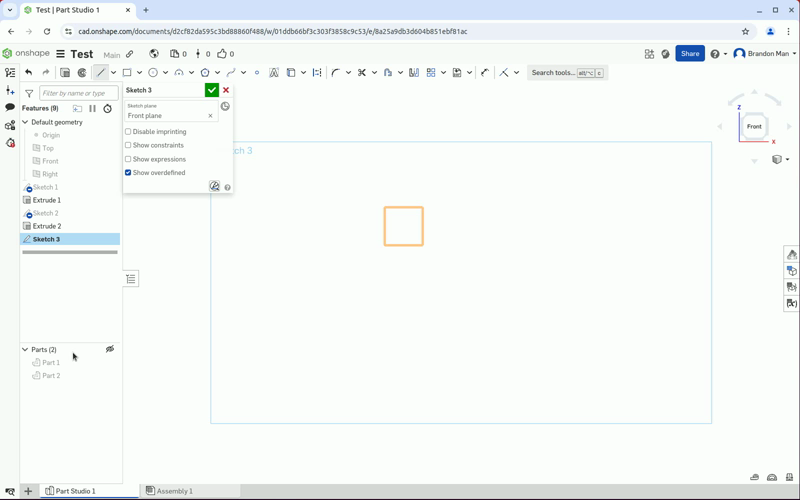
key_down(shift)
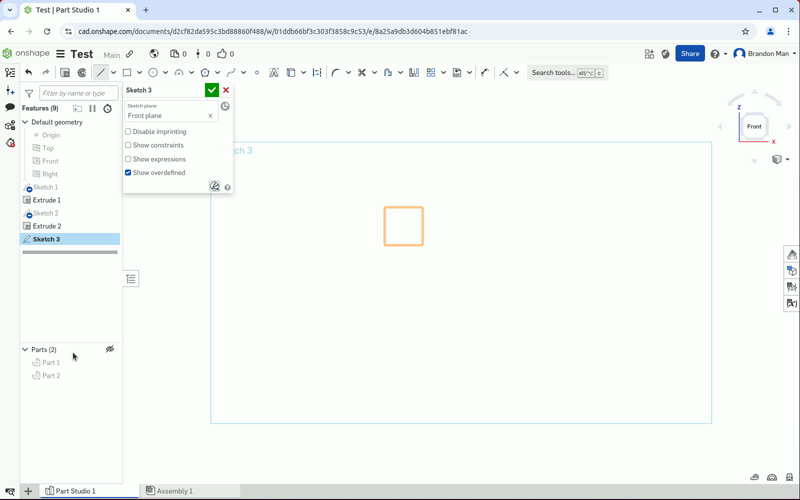
mouse_move(423, 245)
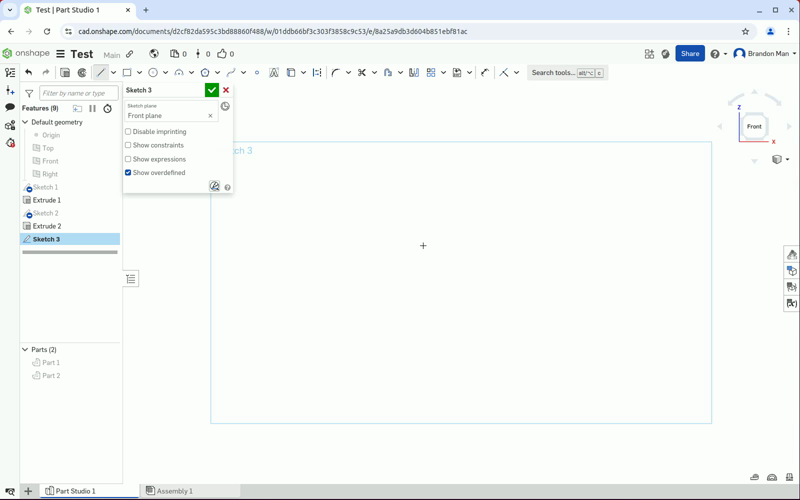
click(423, 245)
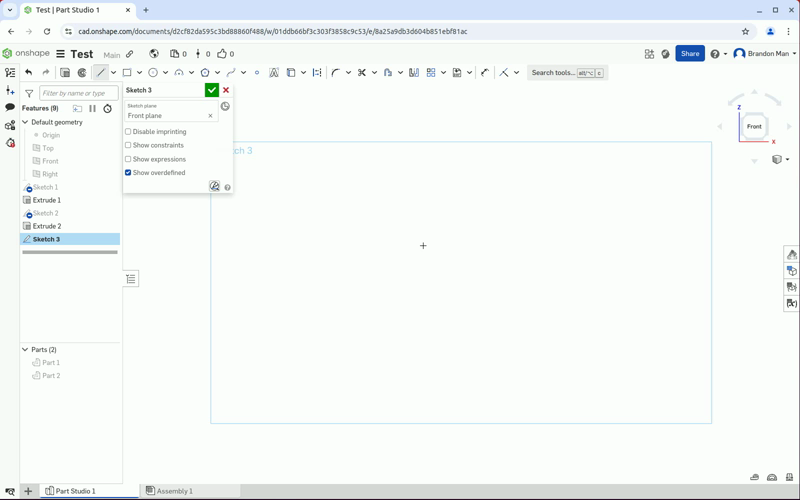
key_up(shift)
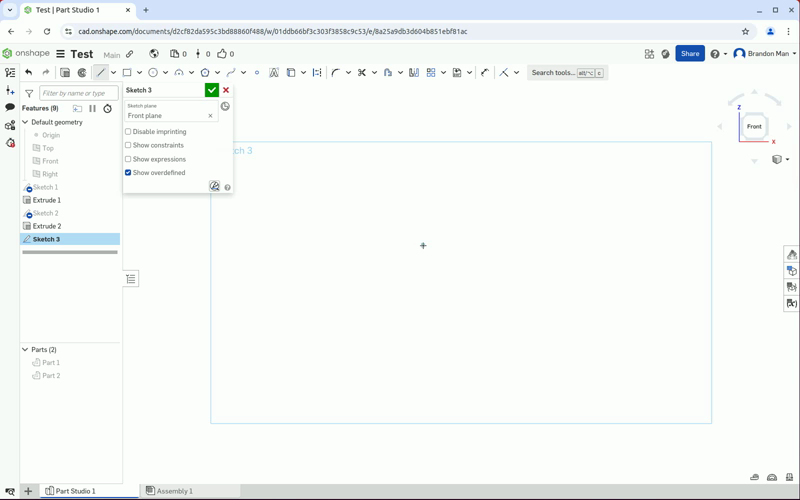
key_down(shift)
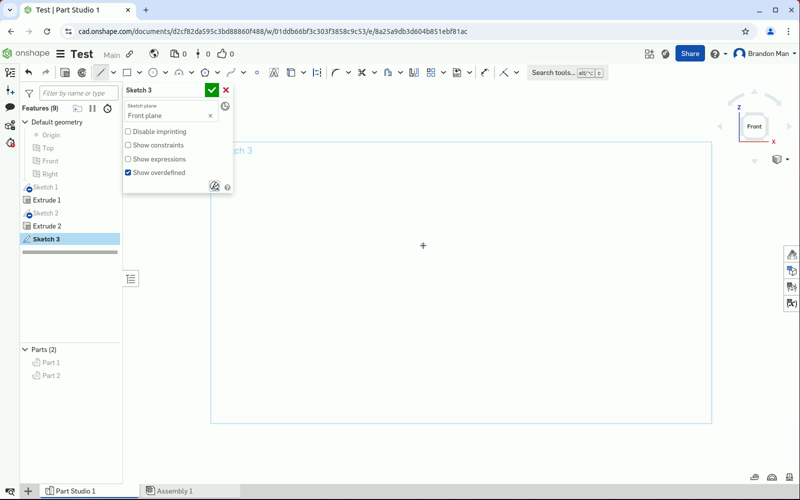
mouse_move(453, 245)
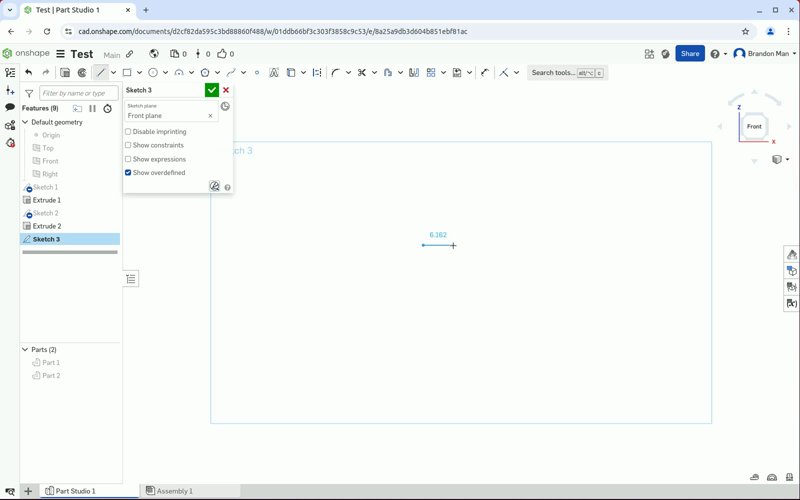
mouse_move(461, 245)
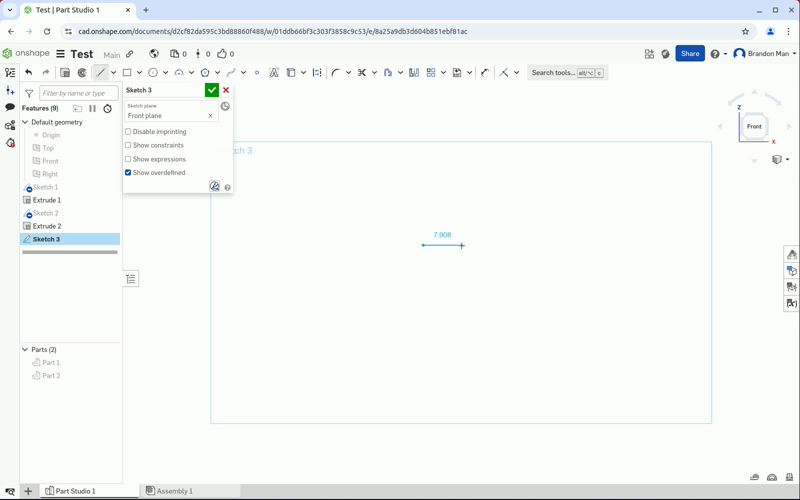
click(461, 245)
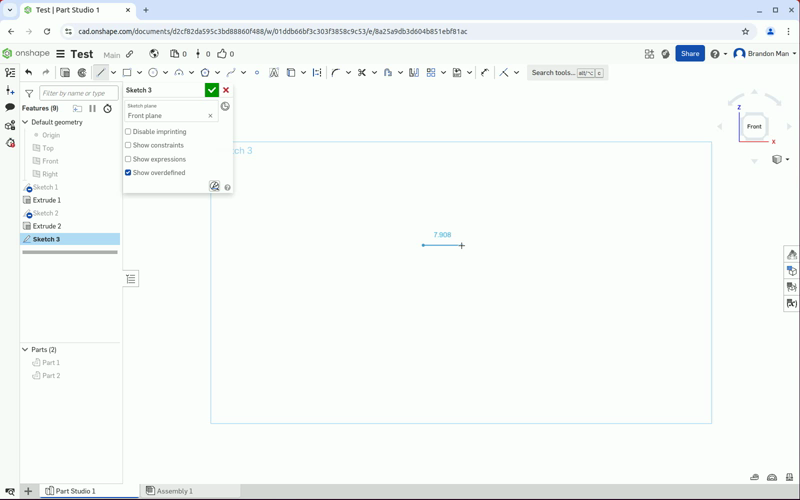
key_up(shift)
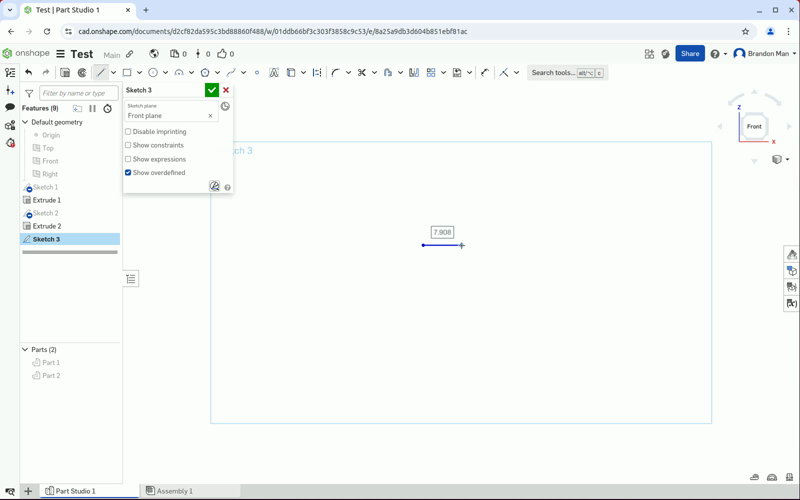
key_down(shift)
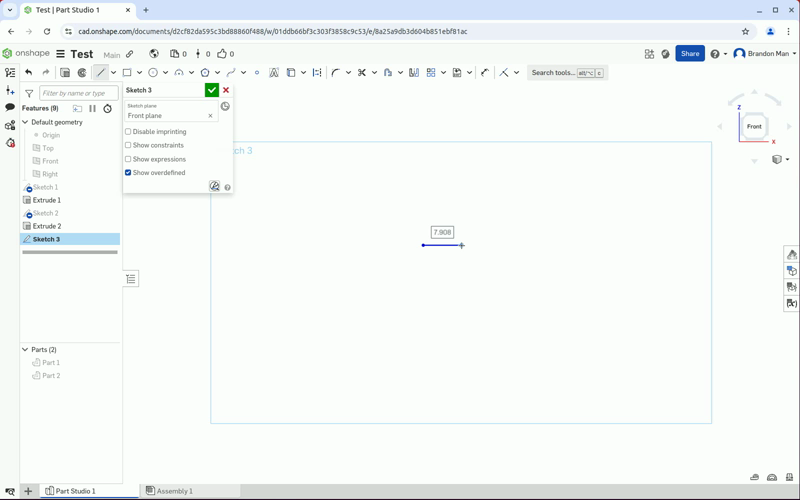
mouse_move(491, 245)
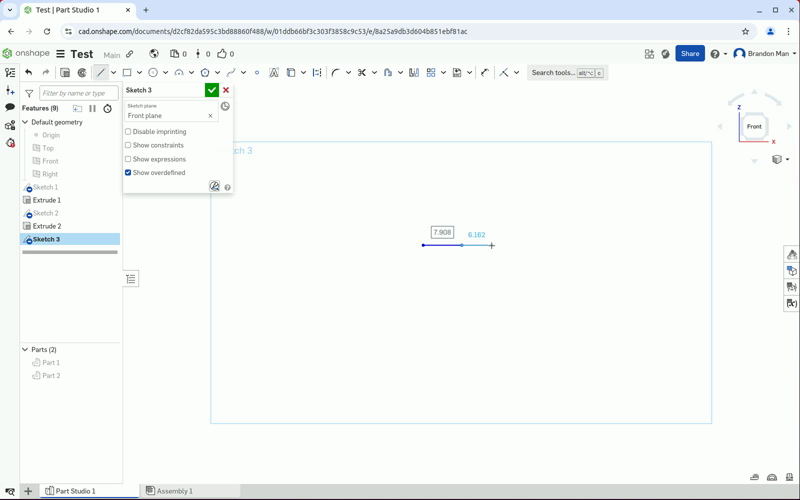
mouse_move(461, 207)
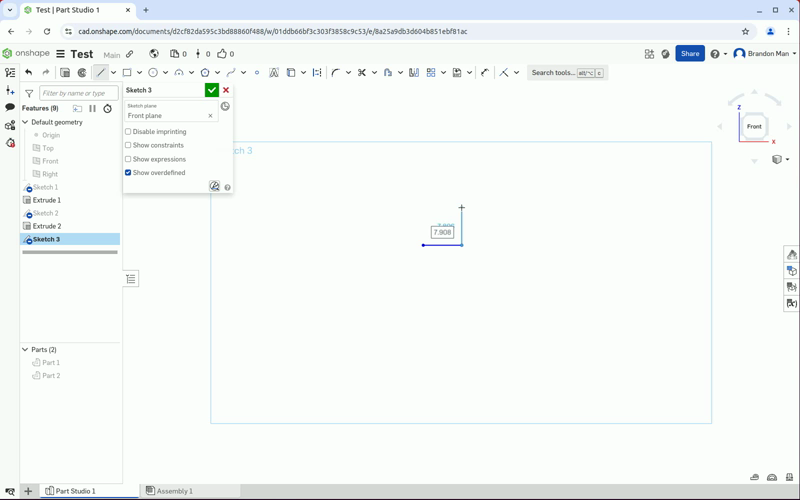
click(461, 207)
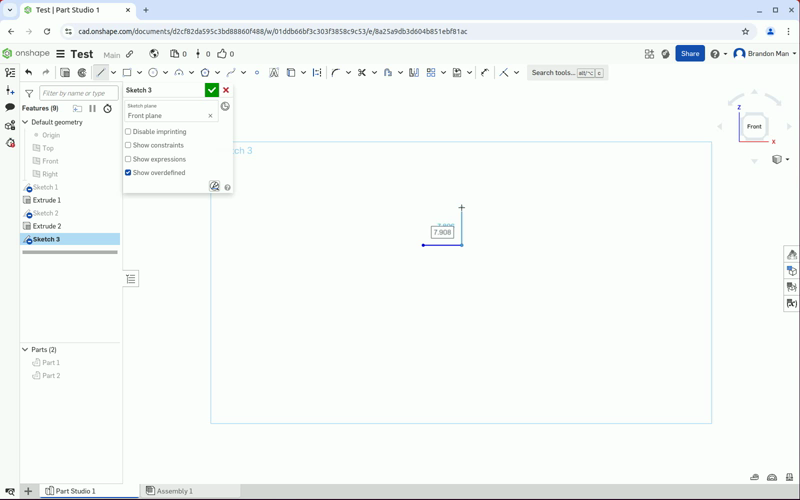
key_up(shift)
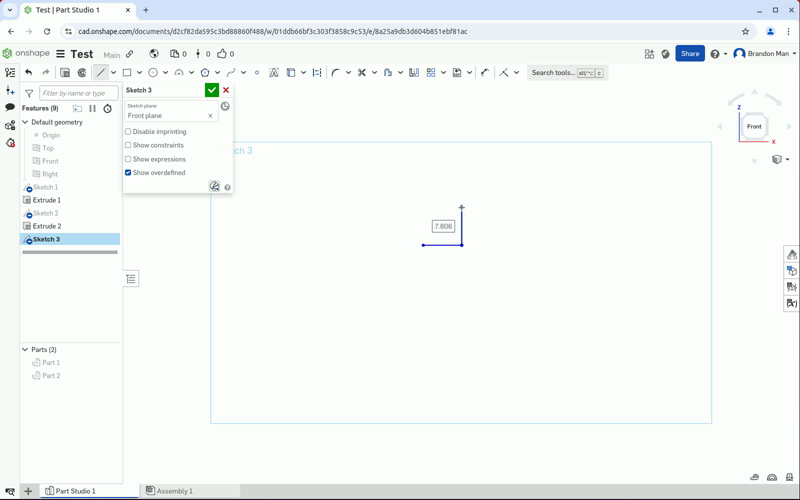
key_down(shift)
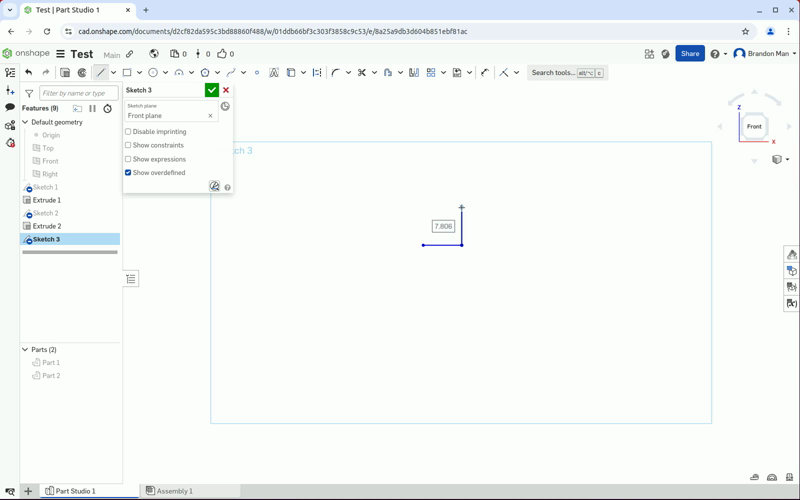
mouse_move(491, 207)
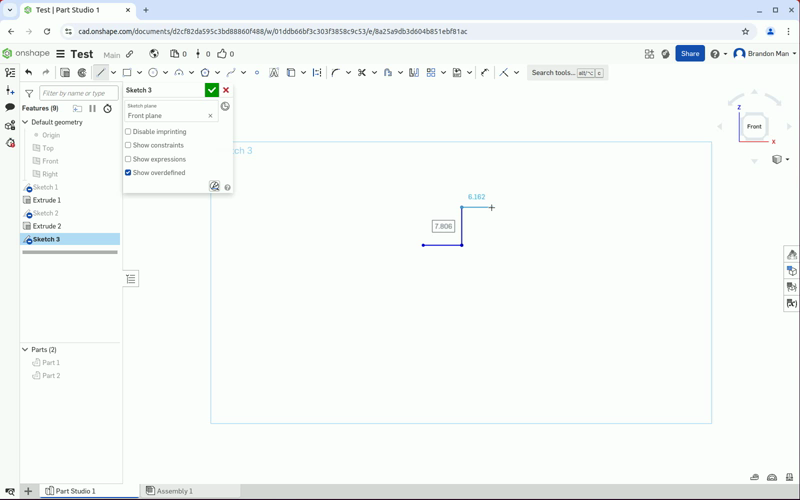
mouse_move(423, 207)
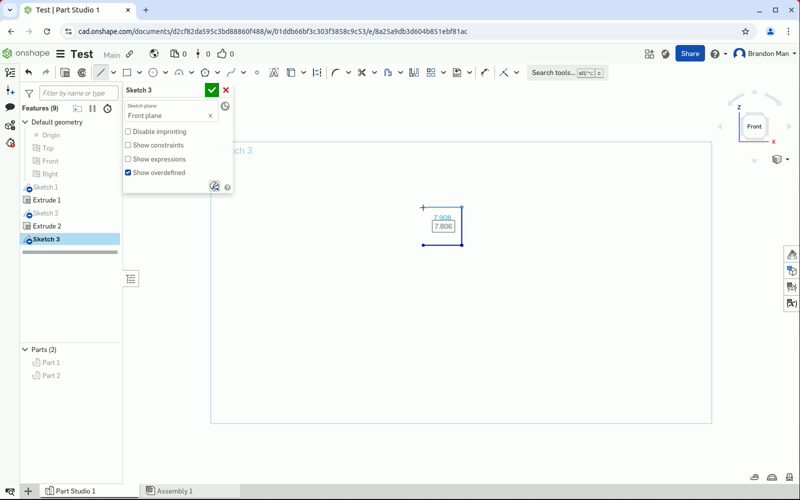
click(423, 207)
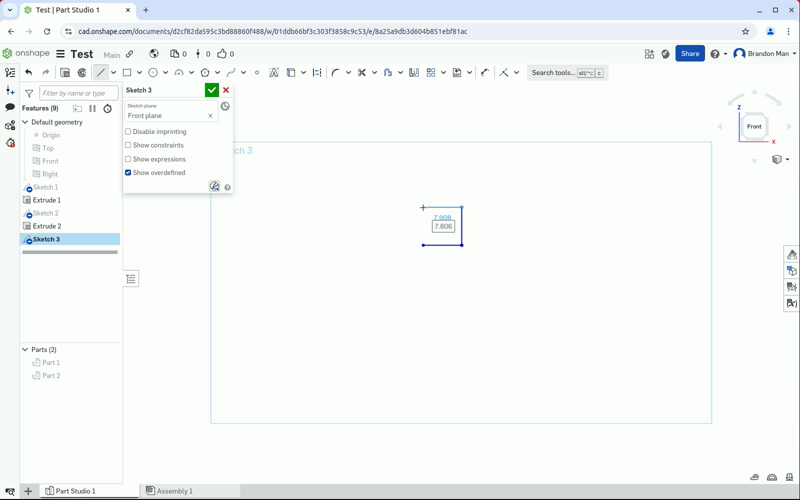
key_up(shift)
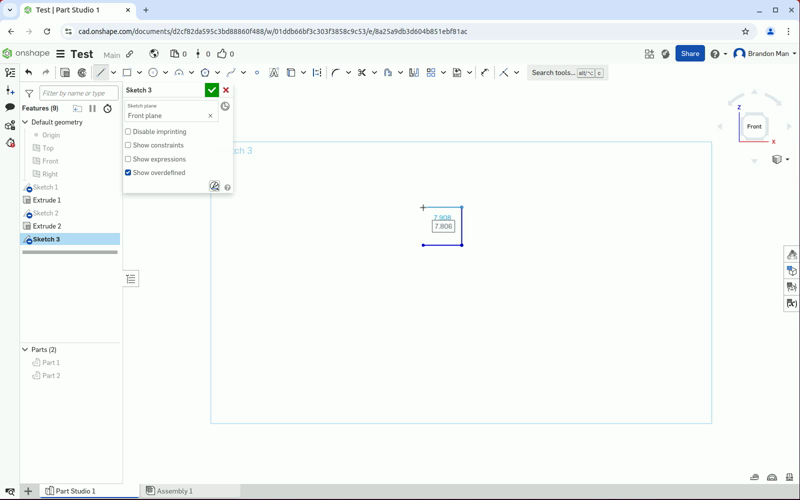
mouse_move(453, 207)
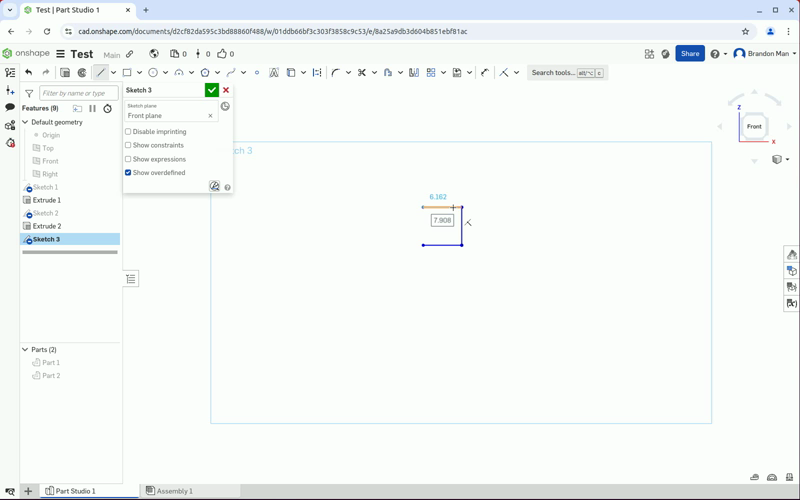
key_down(shift)
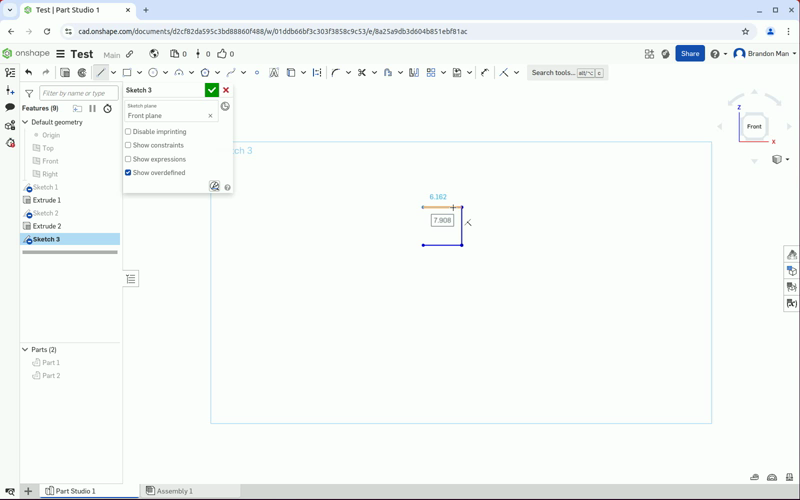
mouse_move(423, 245)
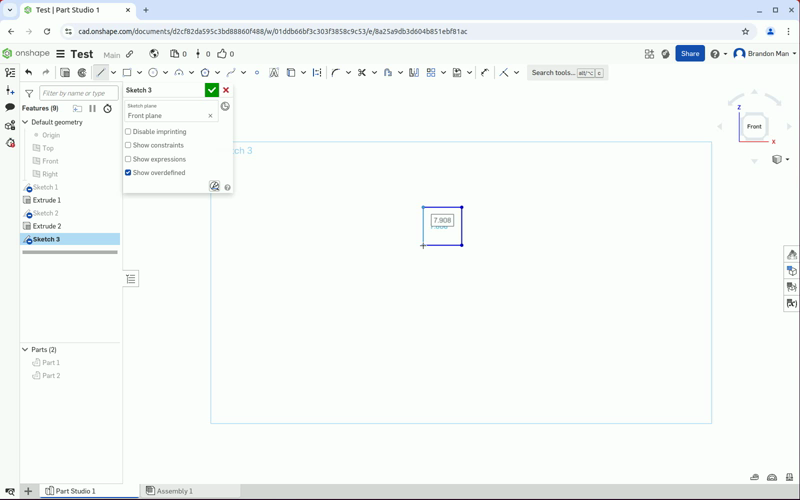
key_up(shift)
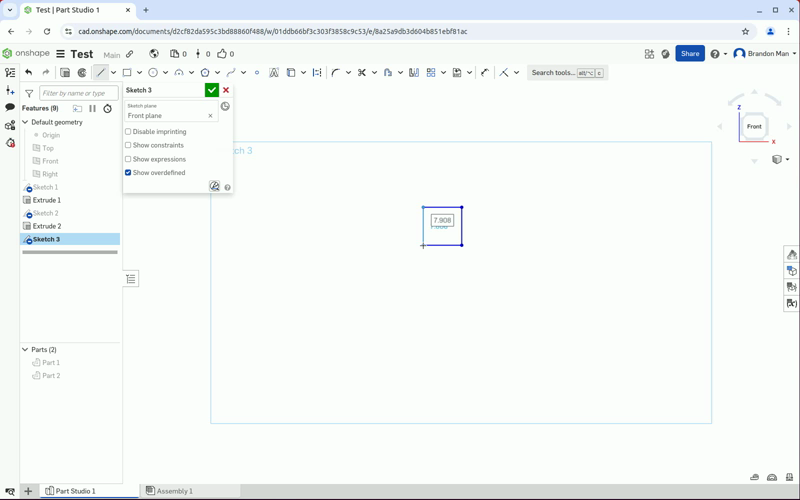
click(423, 245)
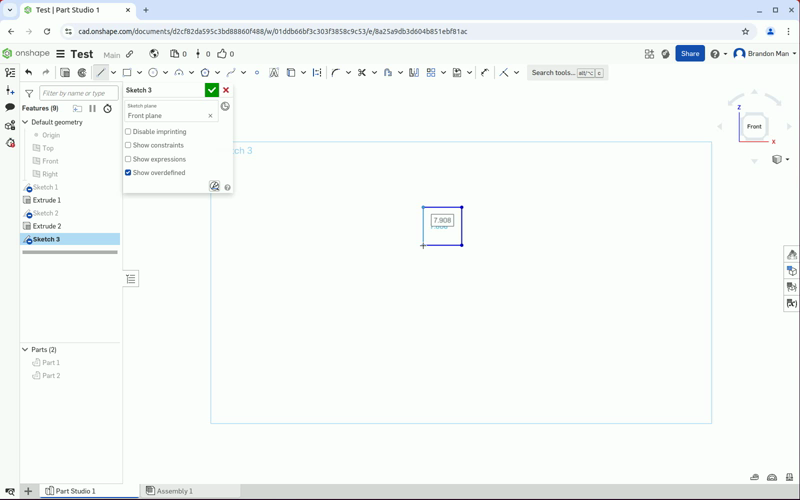
key(esc)
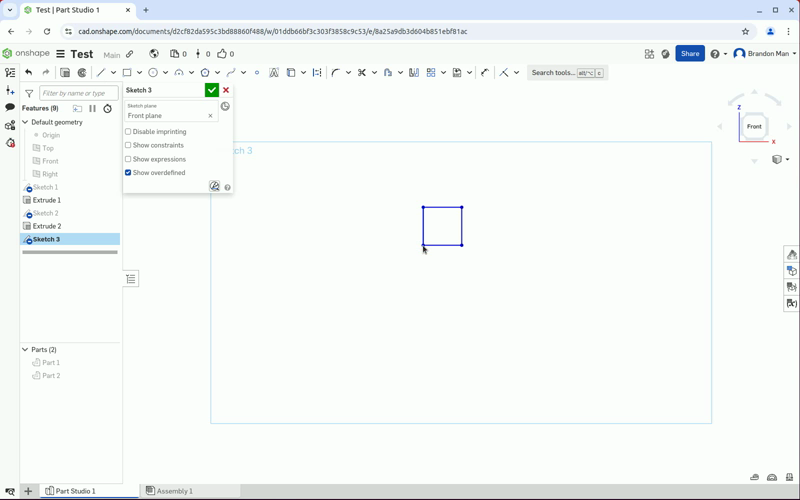
mouse_move(460, 240)
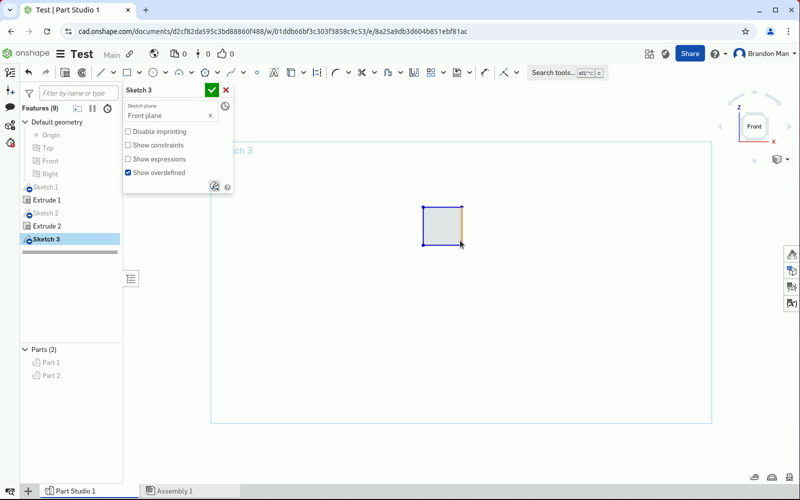
scroll(6)
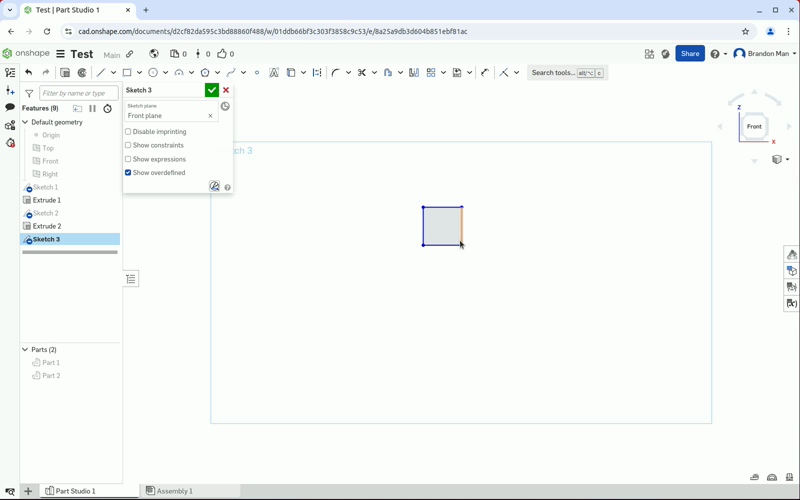
scroll(6)
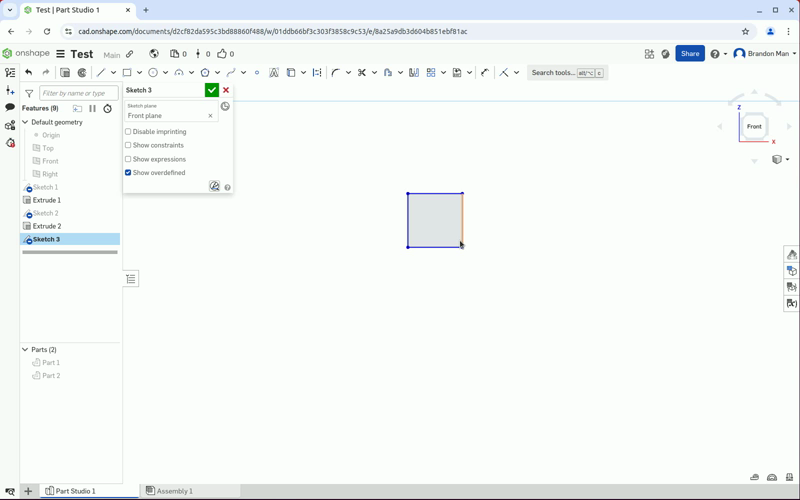
scroll(6)
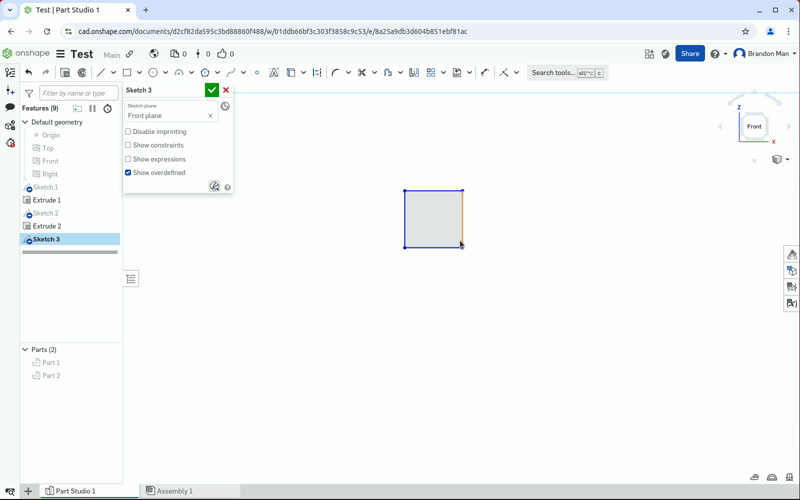
scroll(6)
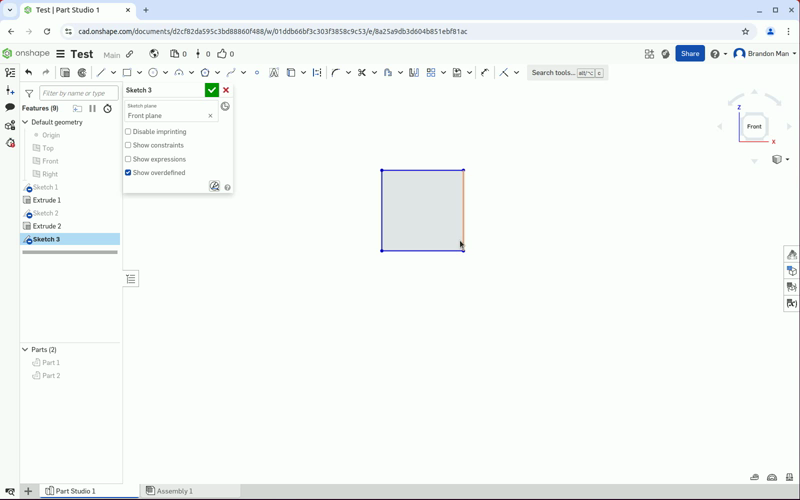
scroll(6)
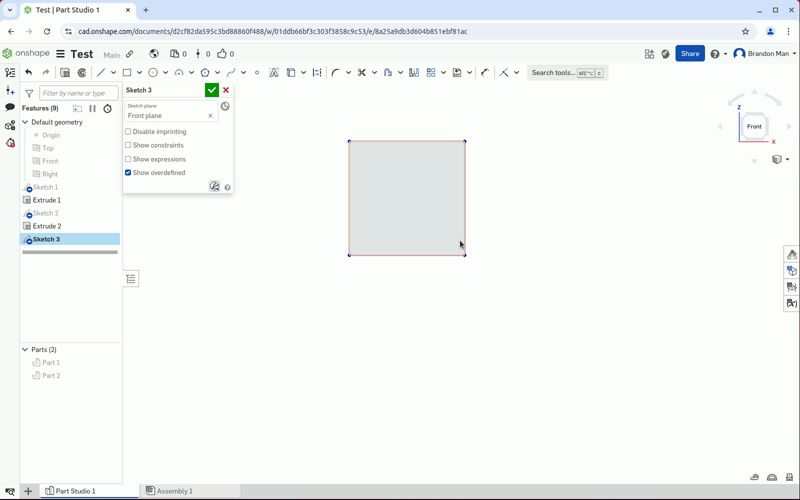
scroll(6)
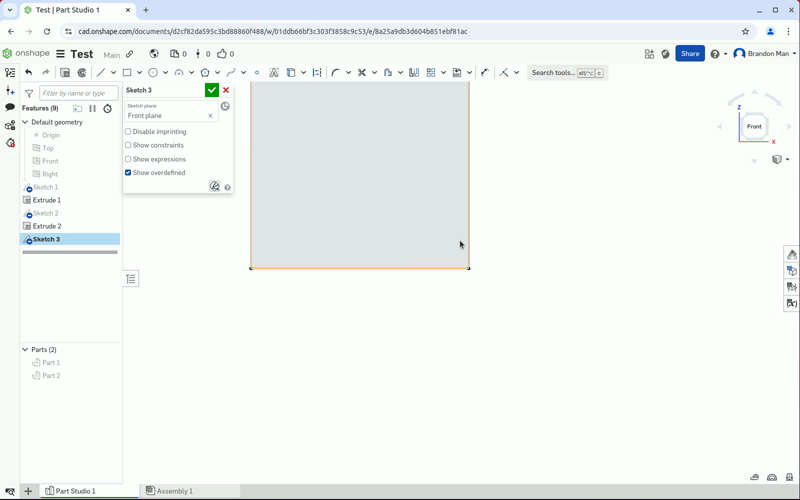
scroll(6)
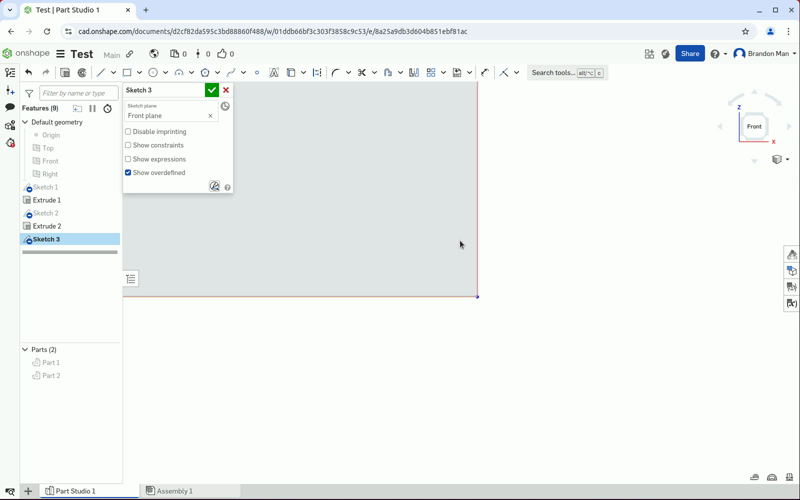
click(460, 240)
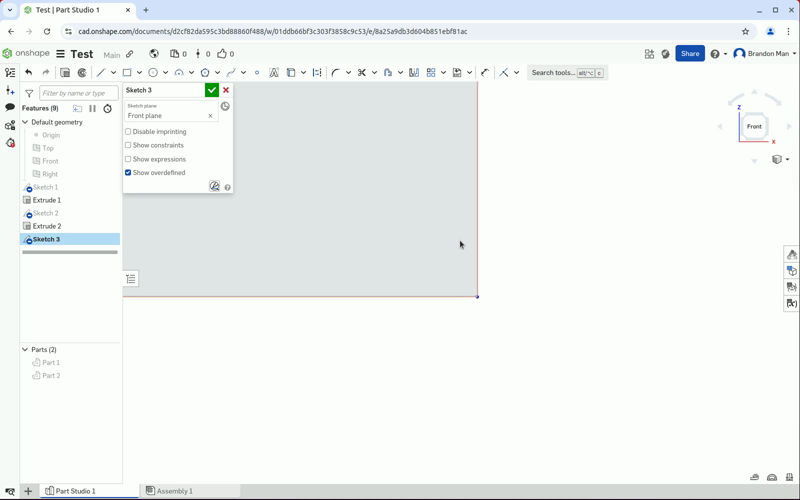
scroll(-6)
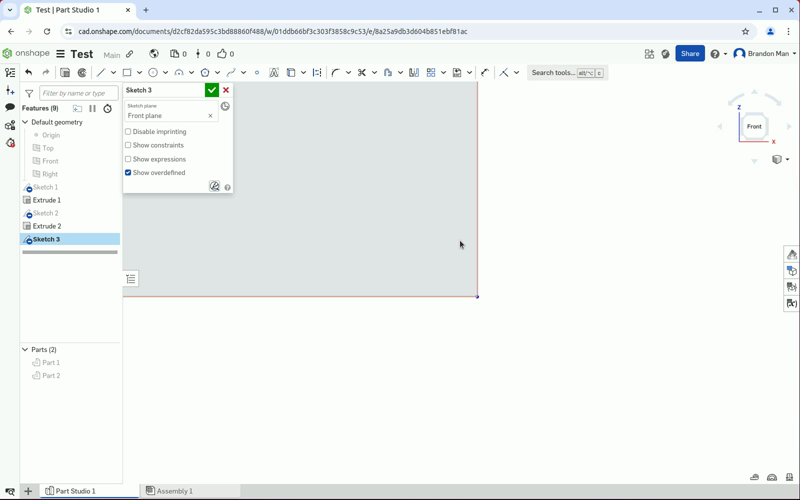
scroll(-6)
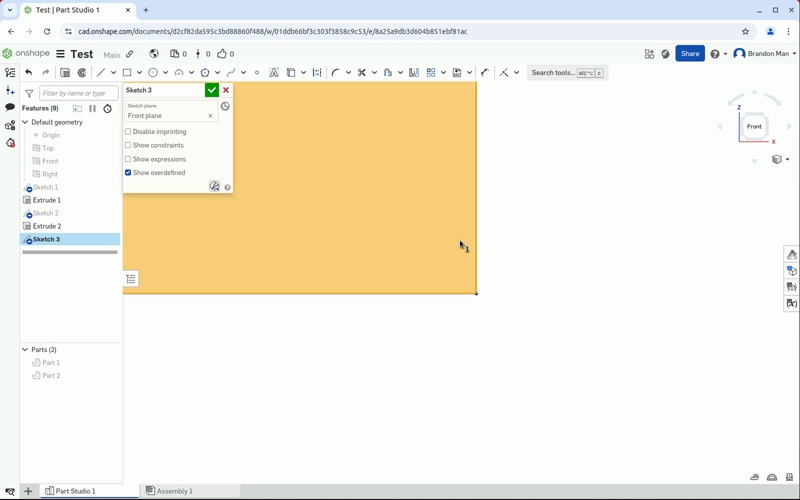
scroll(-6)
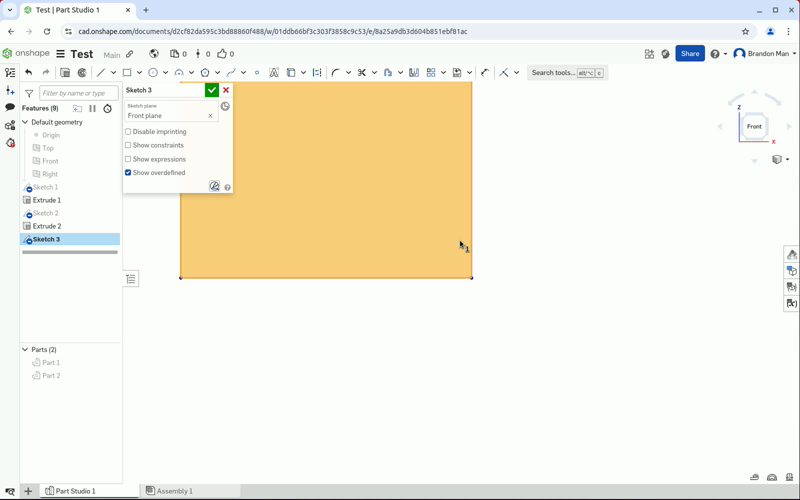
scroll(-6)
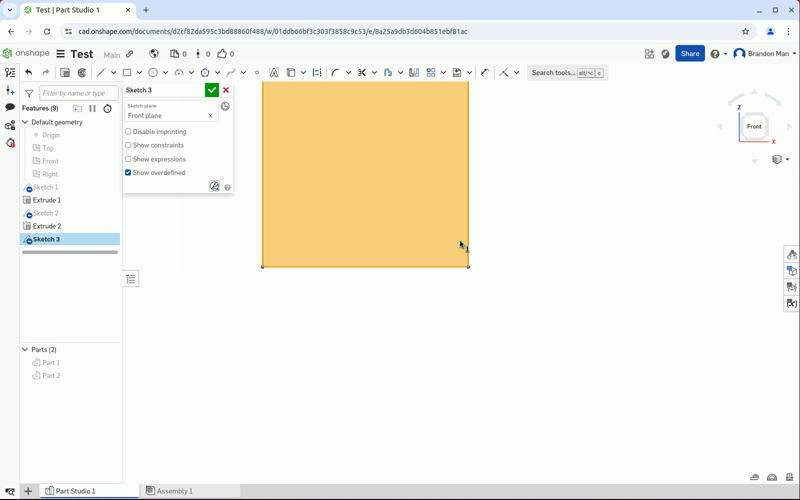
scroll(-6)
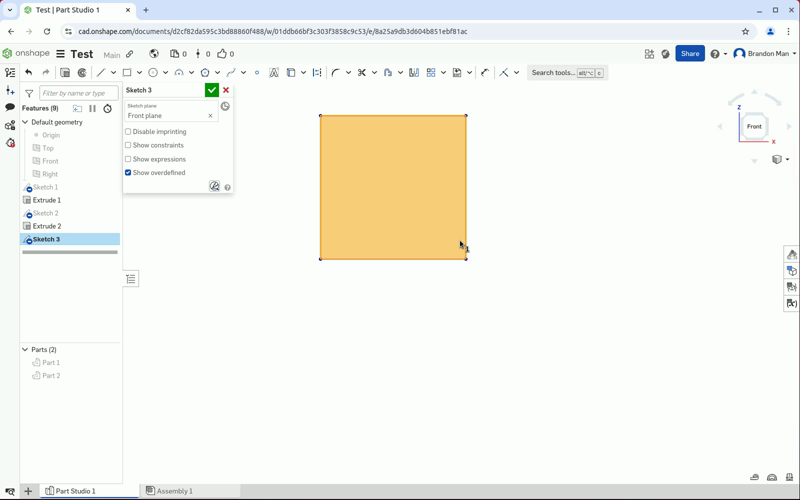
scroll(-6)
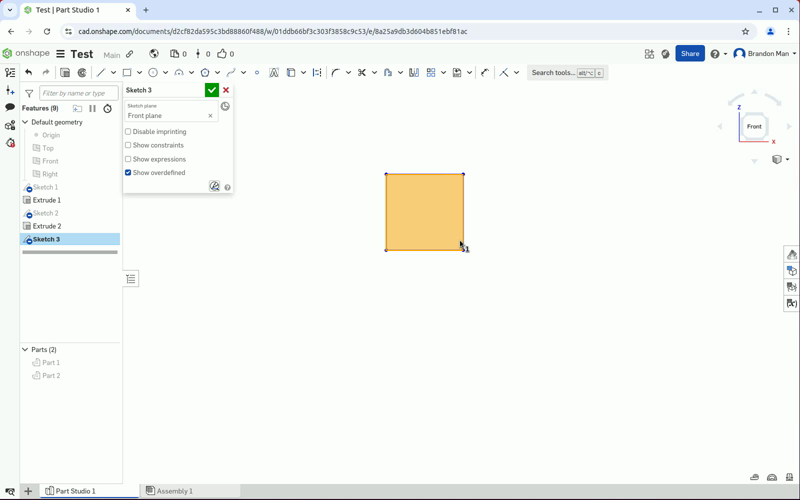
scroll(-6)
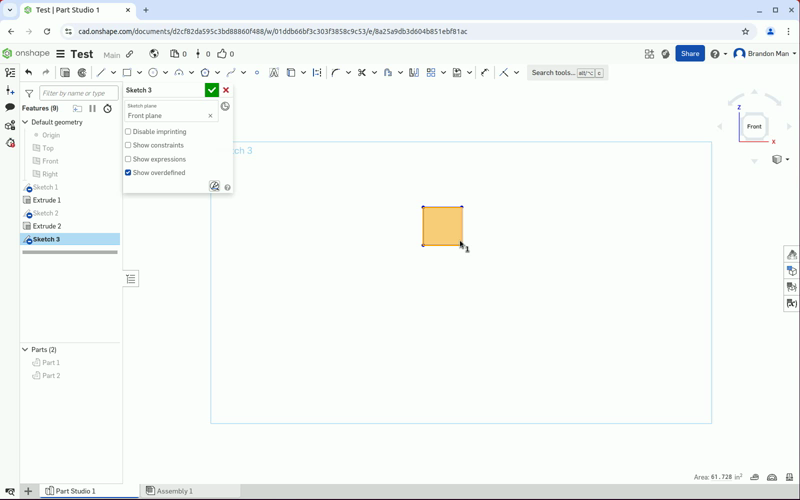
mouse_move(73, 352)
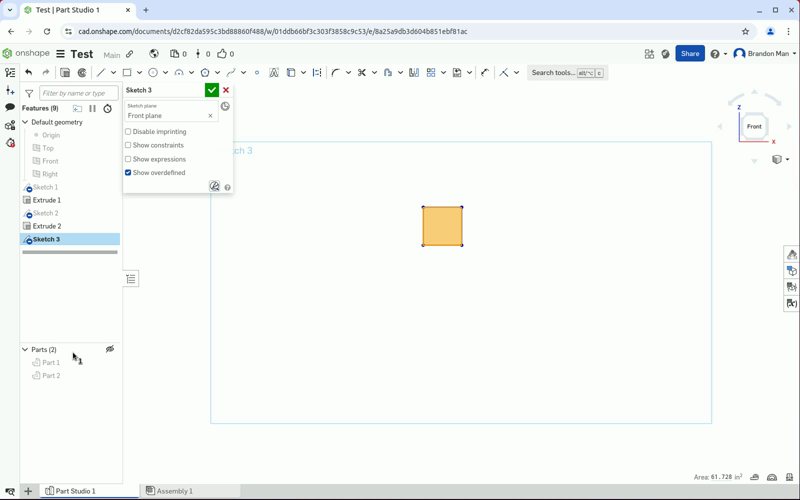
key(shift+y)
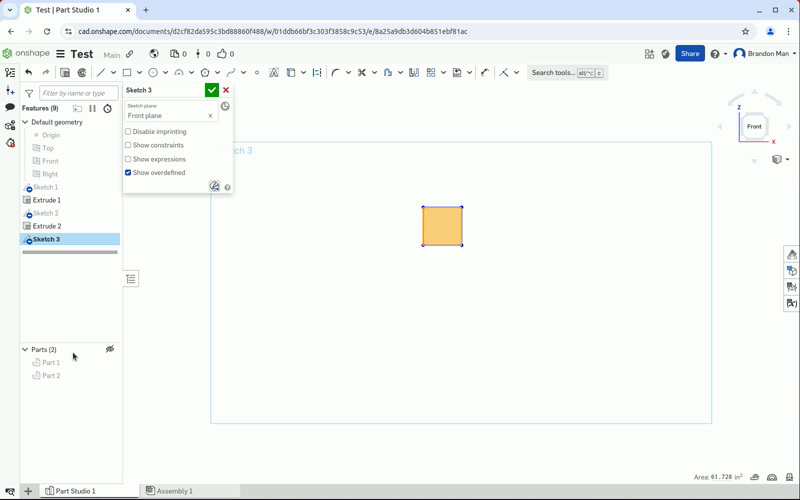
key(shift+e)
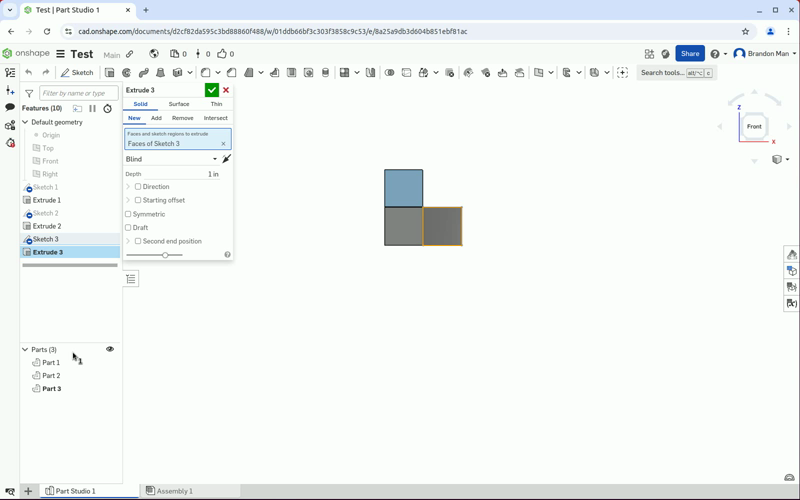
mouse_move(143, 106)
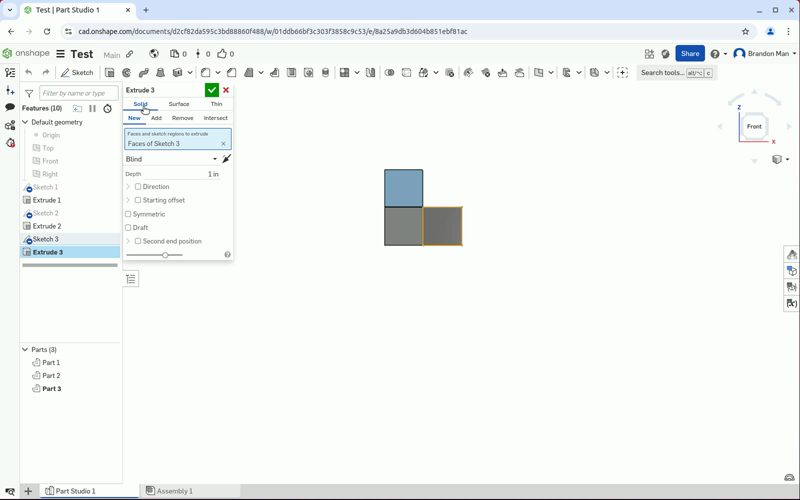
click(143, 106)
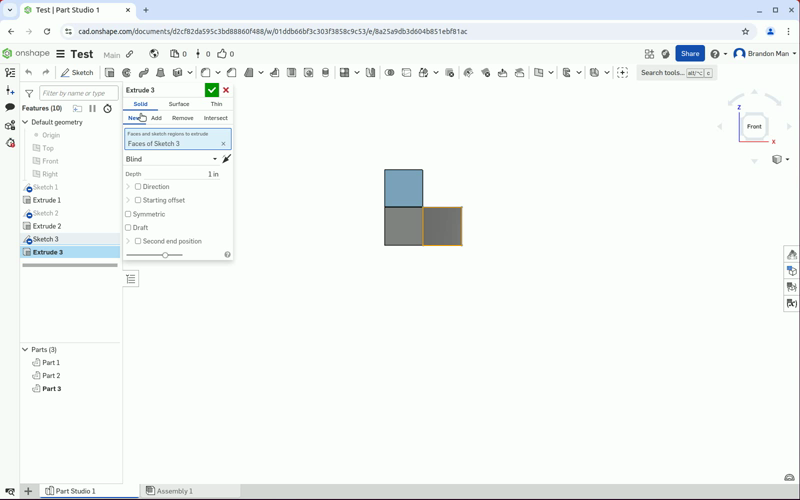
mouse_move(137, 120)
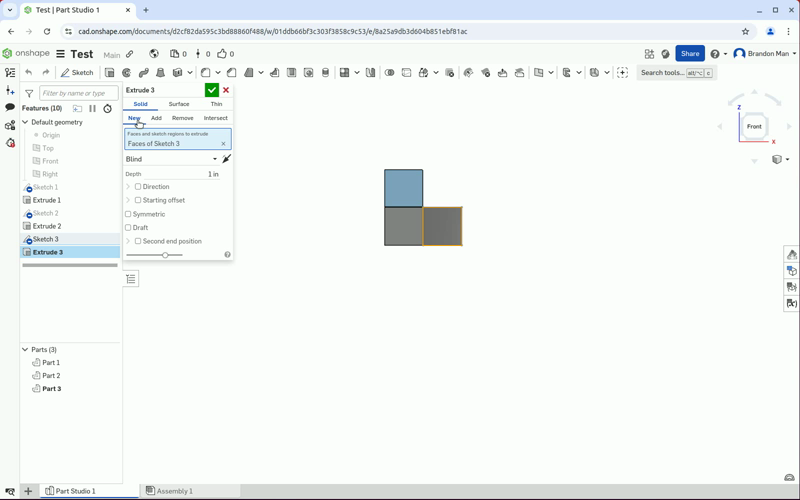
click(137, 120)
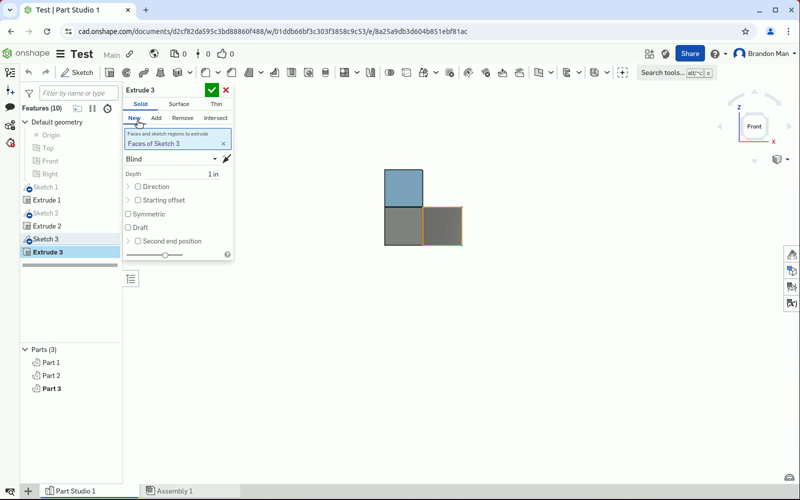
key(tab, 4)
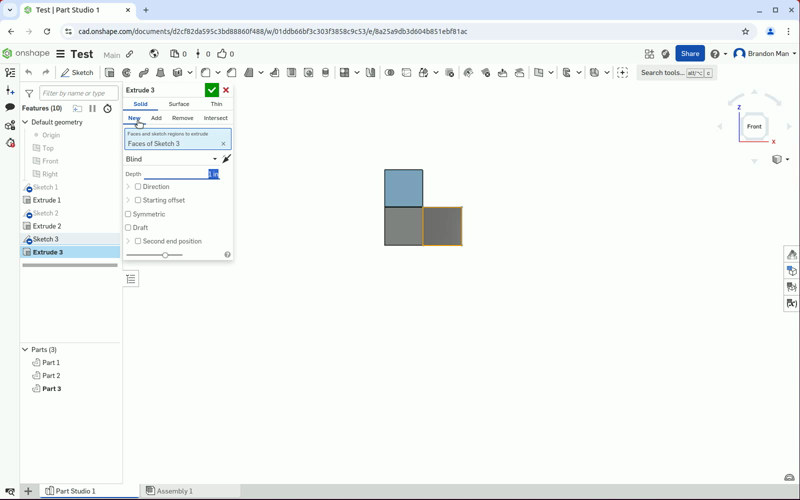
text(7.703)
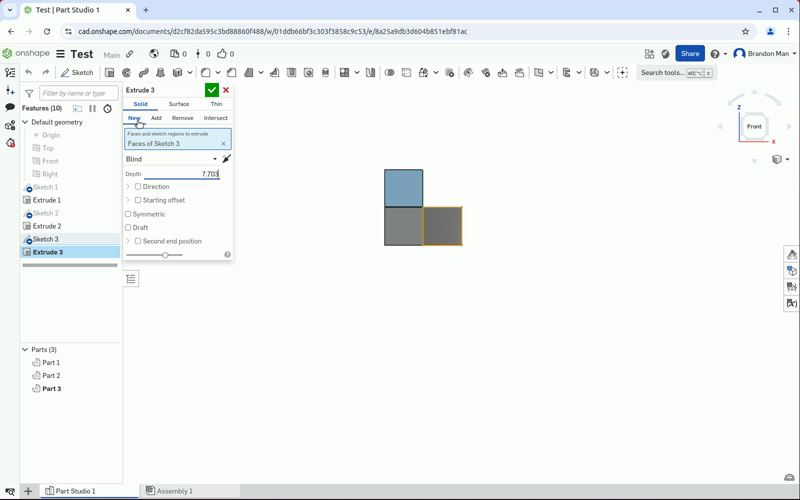
key(enter)
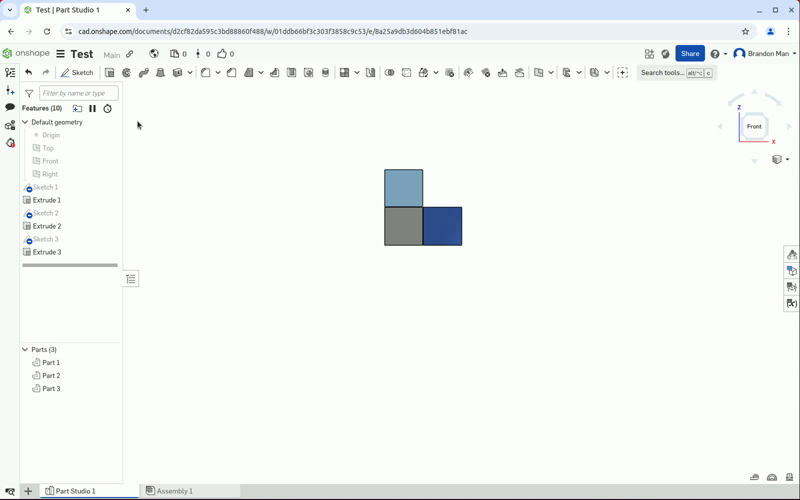
key(shift+h)
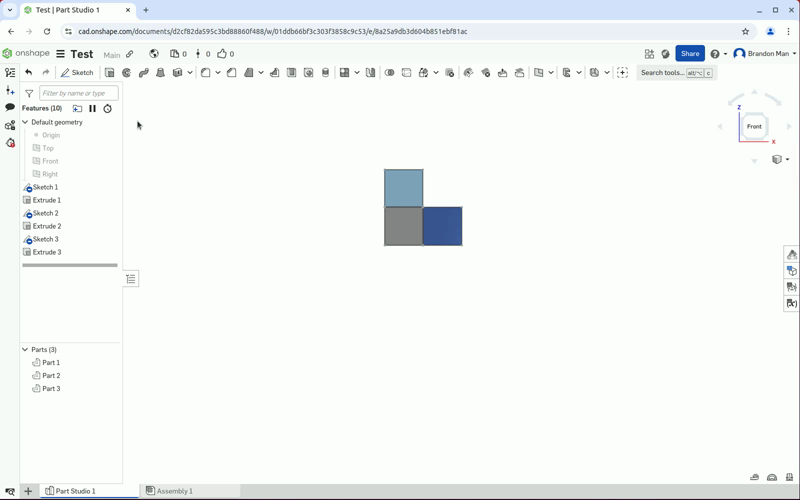
key(shift+h)
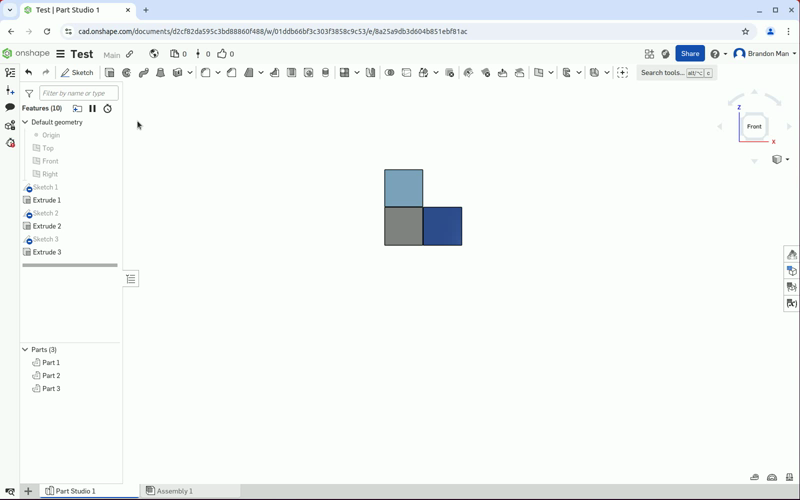
mouse_move(73, 189)
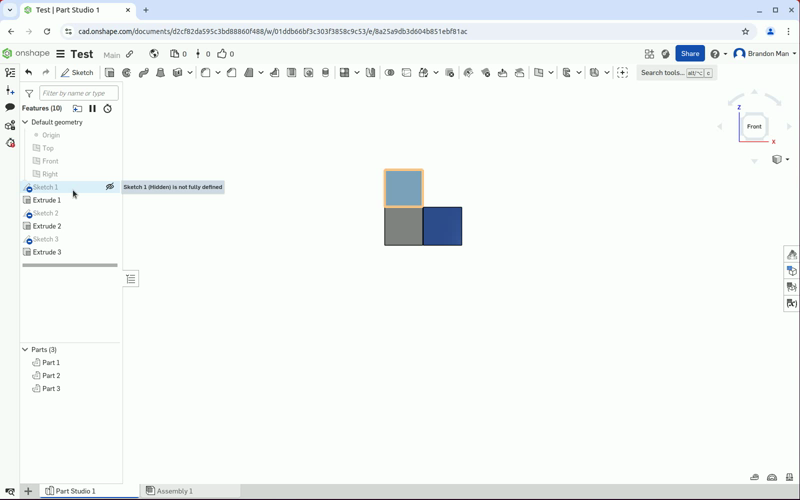
click(73, 189)
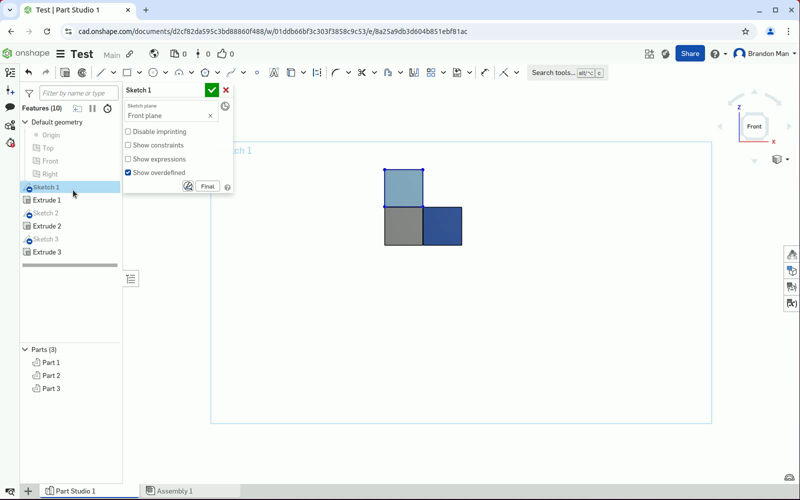
mouse_move(229, 92)
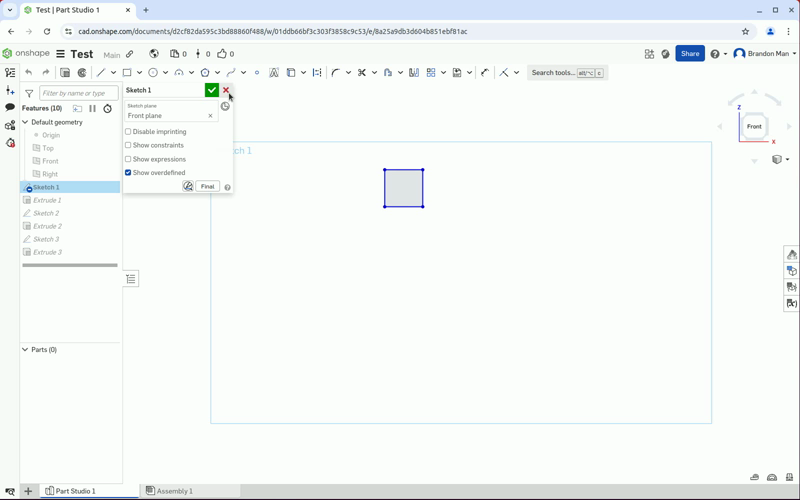
click(229, 92)
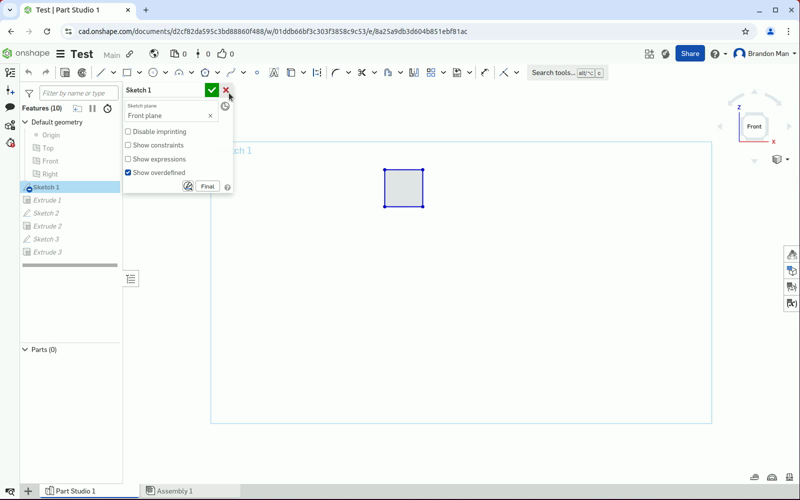
key(shift+s)
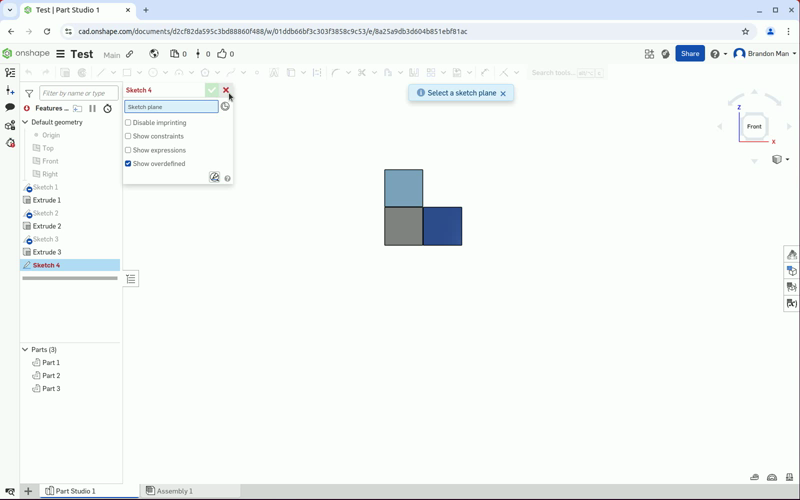
mouse_move(73, 163)
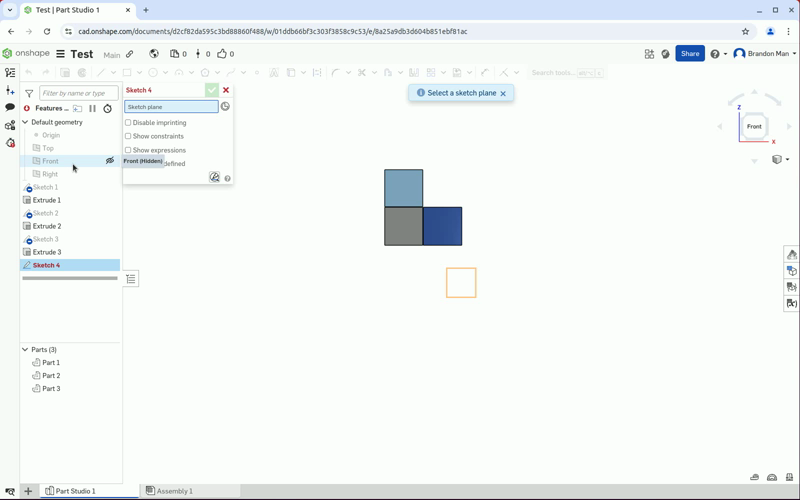
click(73, 163)
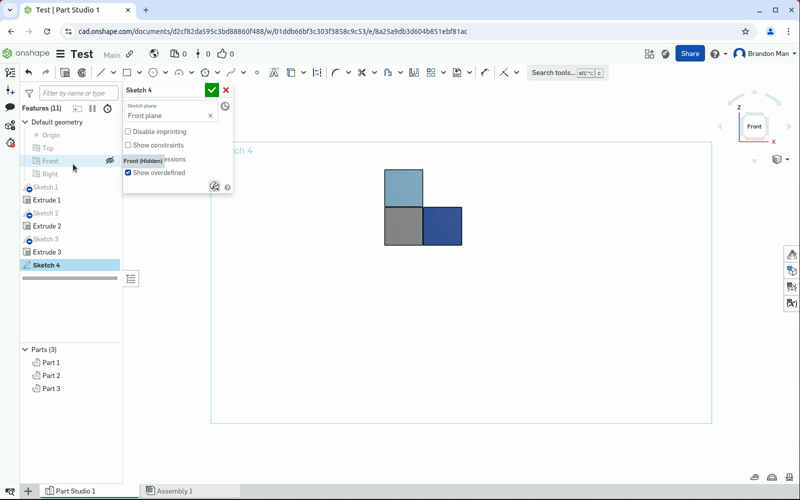
mouse_move(73, 352)
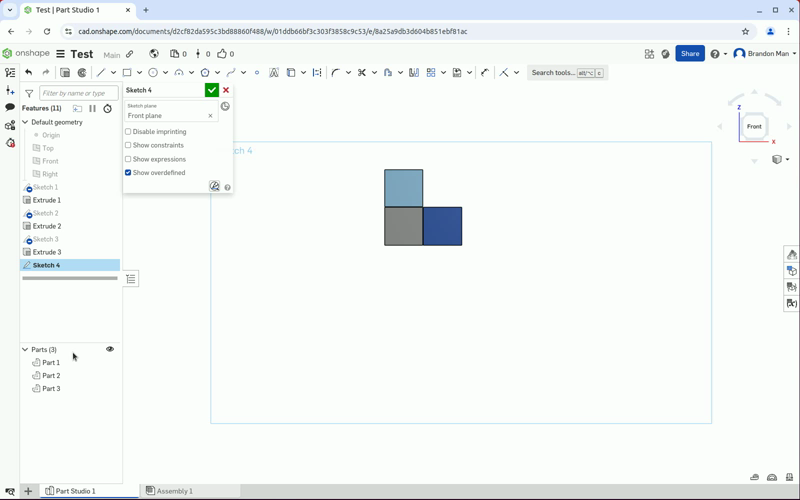
key(y)
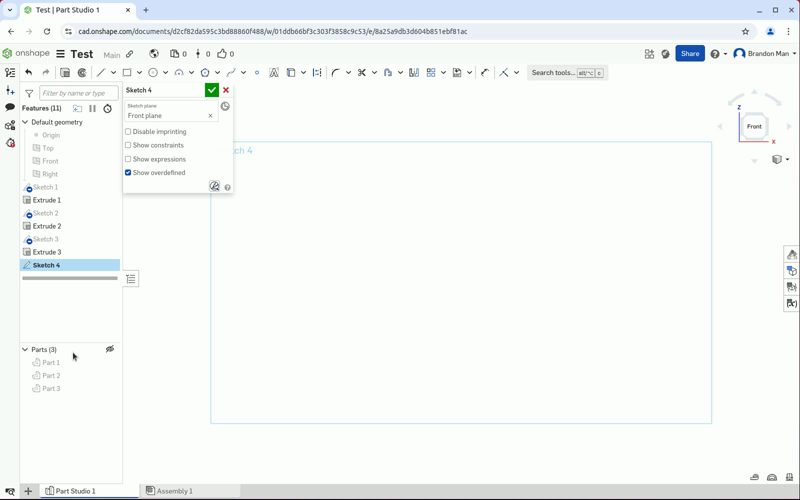
key(l)
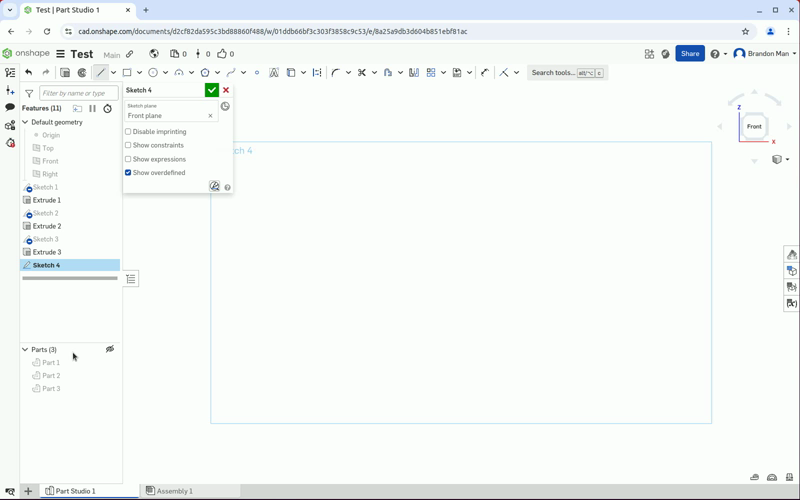
key_down(shift)
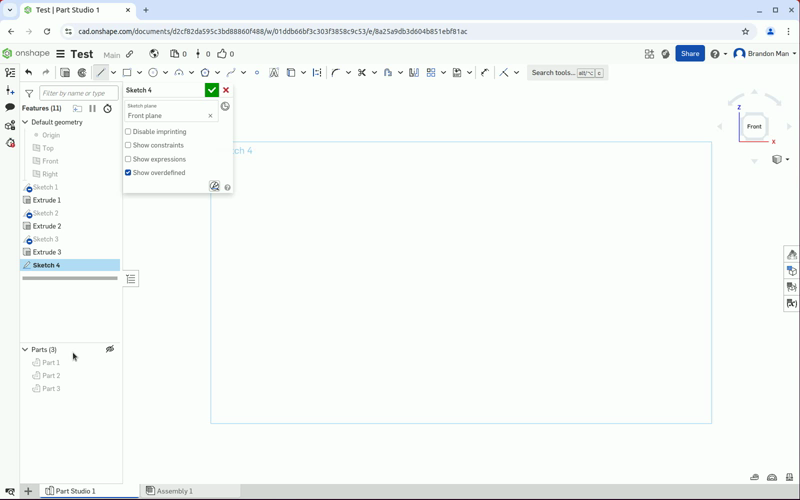
mouse_move(423, 282)
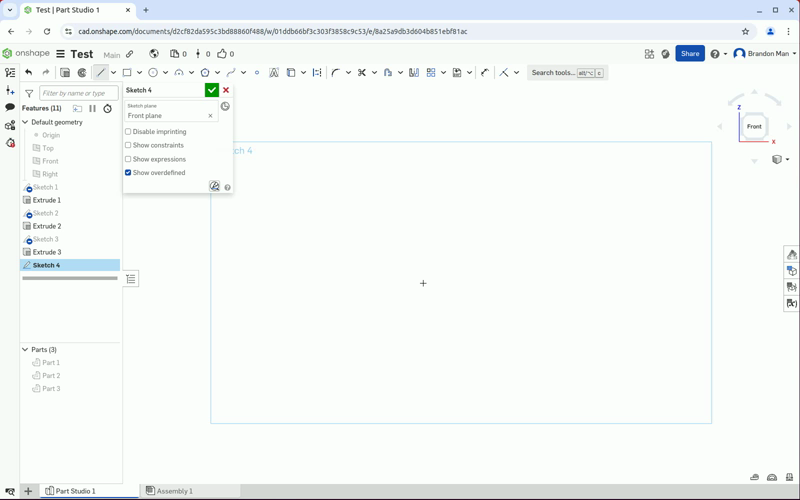
click(423, 282)
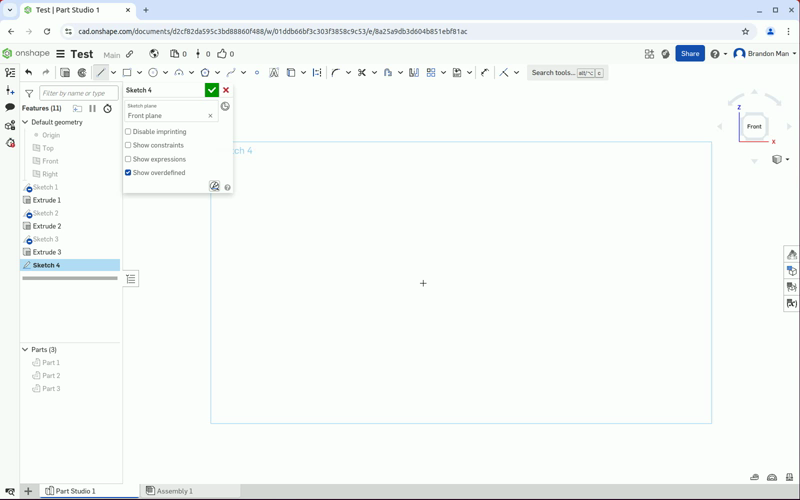
key_up(shift)
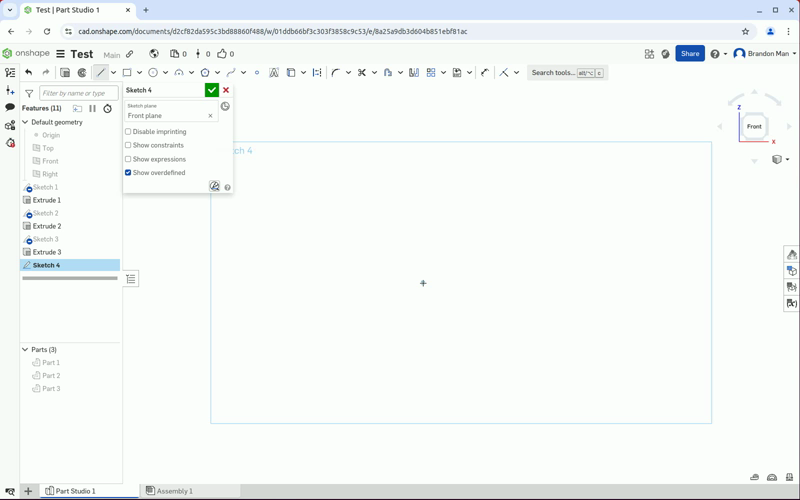
key_down(shift)
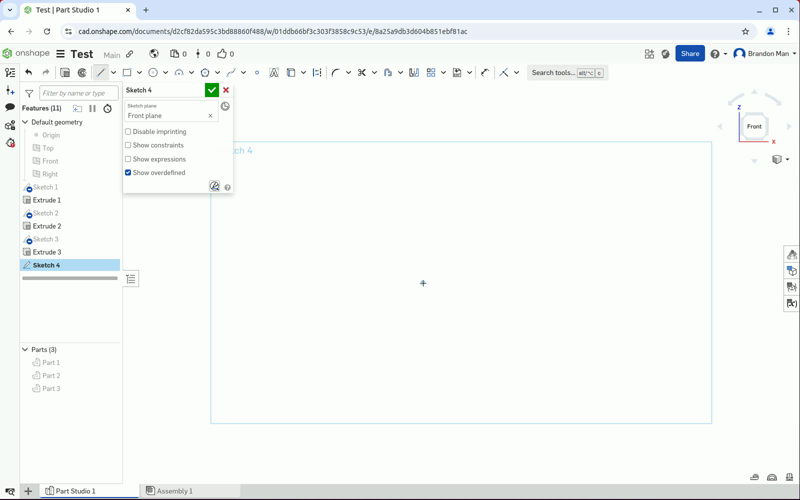
mouse_move(453, 282)
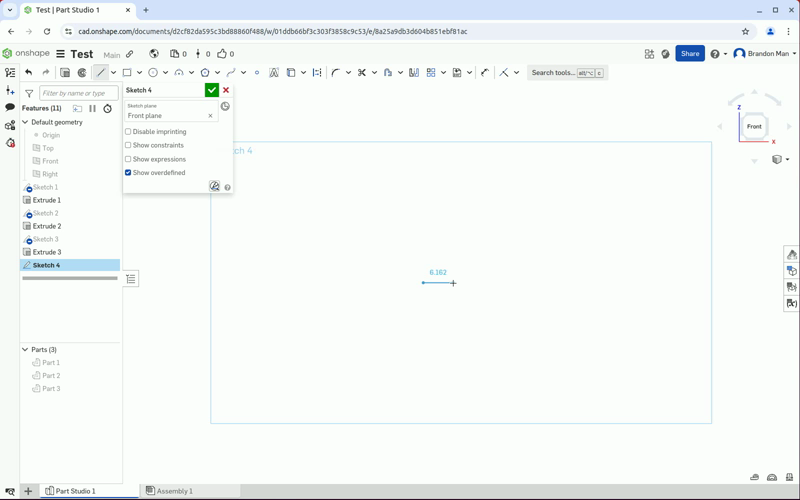
mouse_move(461, 282)
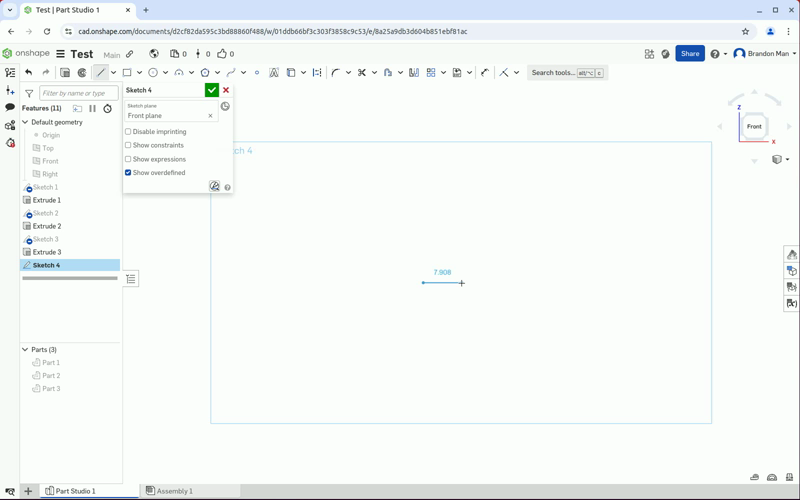
click(461, 282)
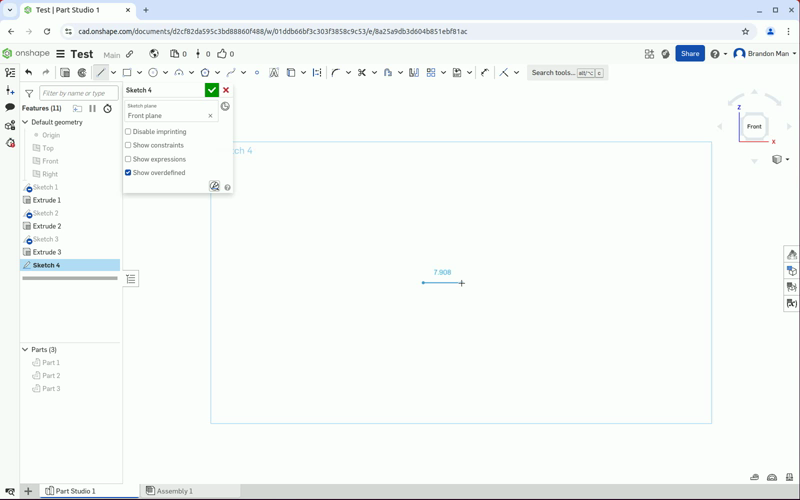
key_up(shift)
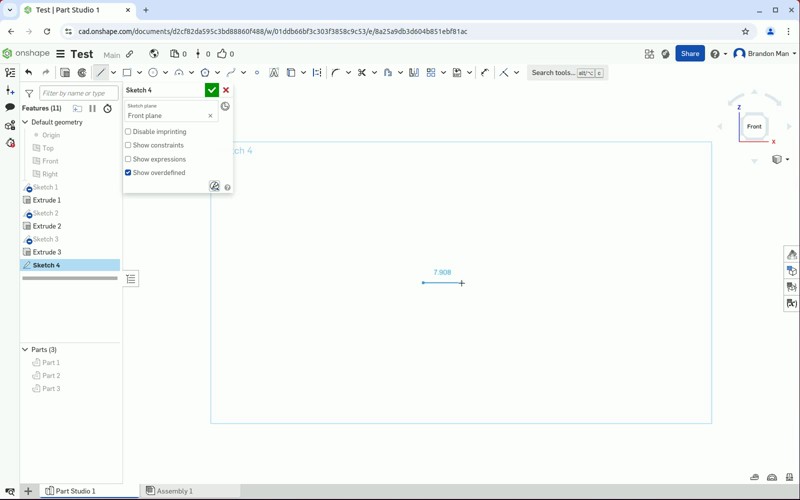
key_down(shift)
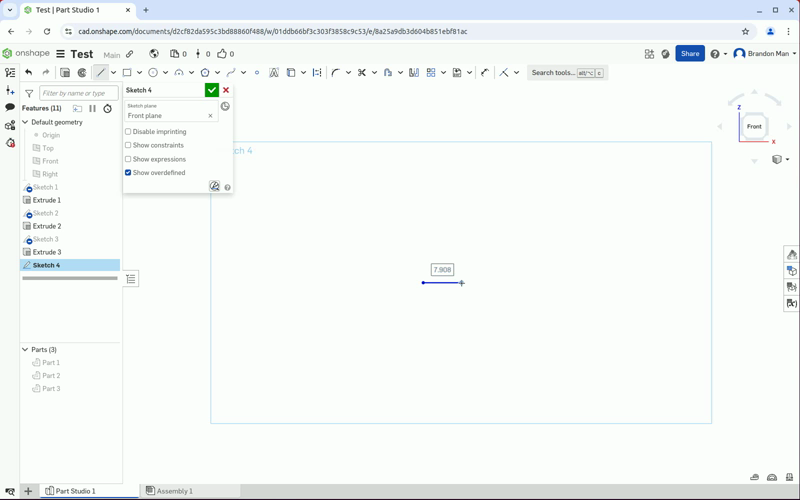
mouse_move(491, 282)
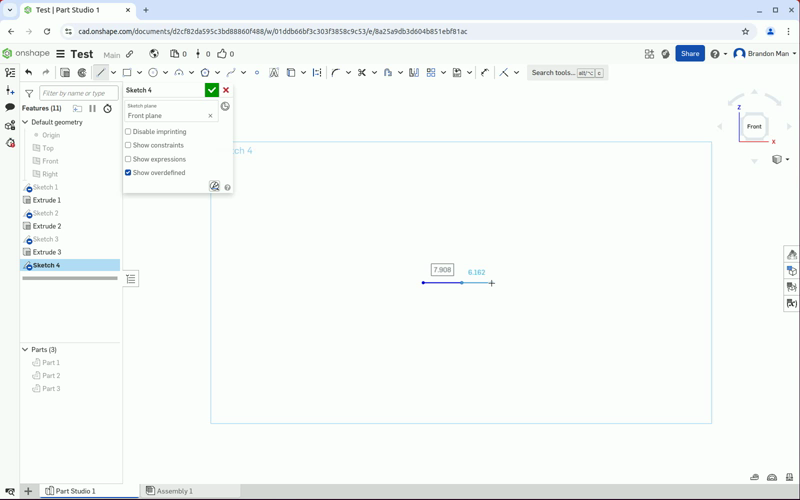
mouse_move(461, 244)
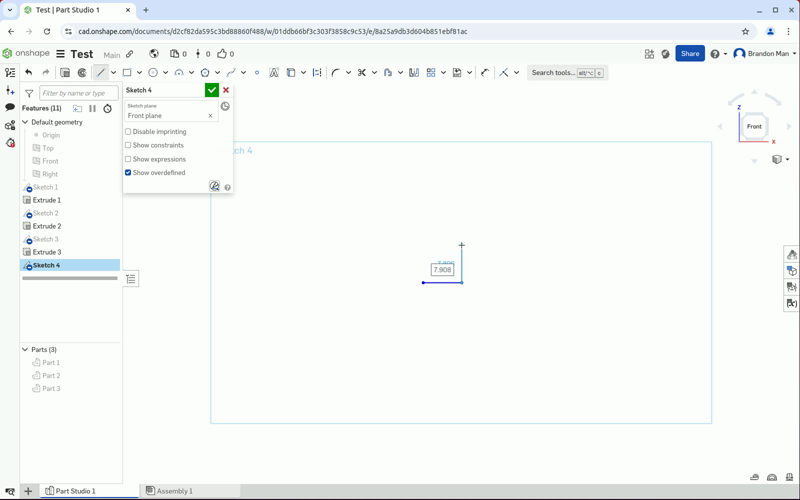
click(461, 244)
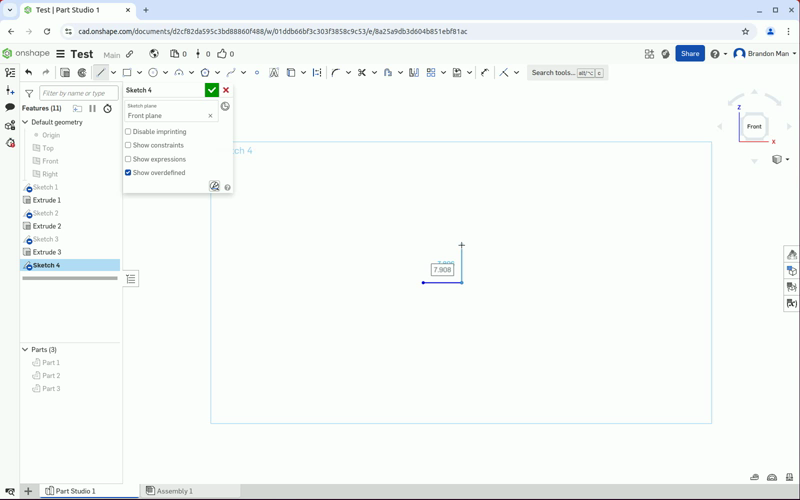
key_up(shift)
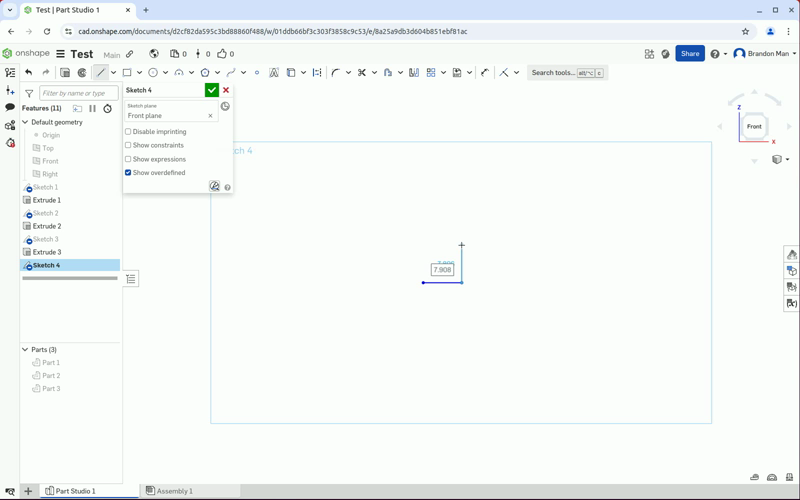
key_down(shift)
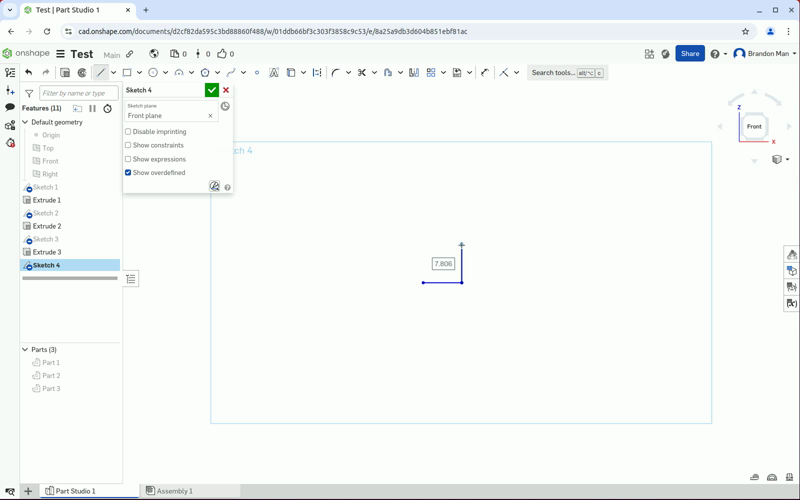
mouse_move(491, 244)
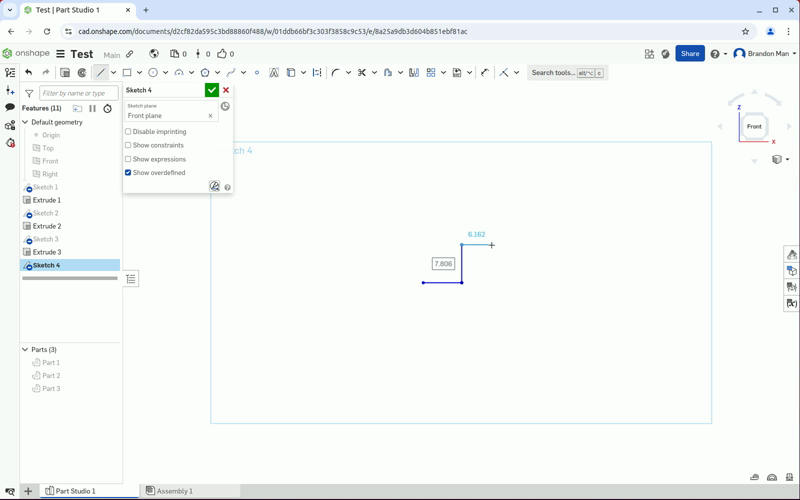
mouse_move(423, 244)
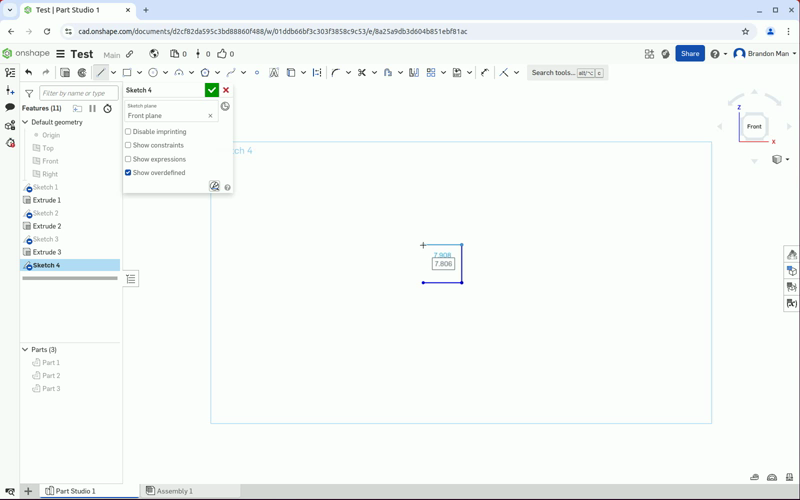
click(423, 244)
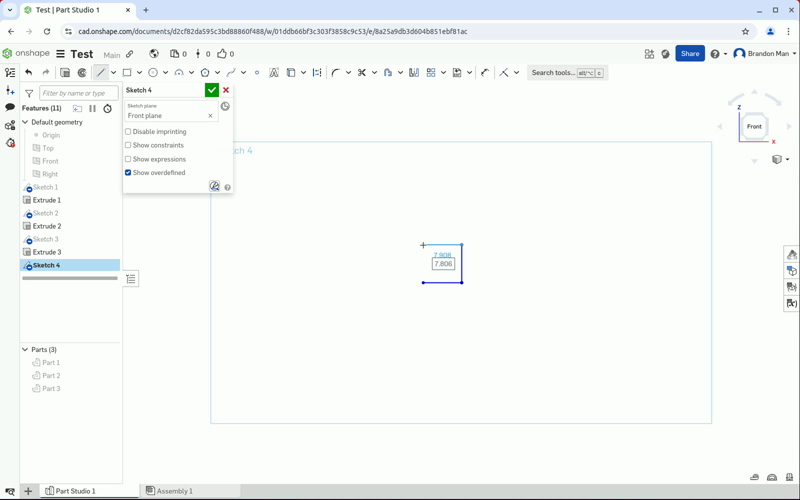
key_up(shift)
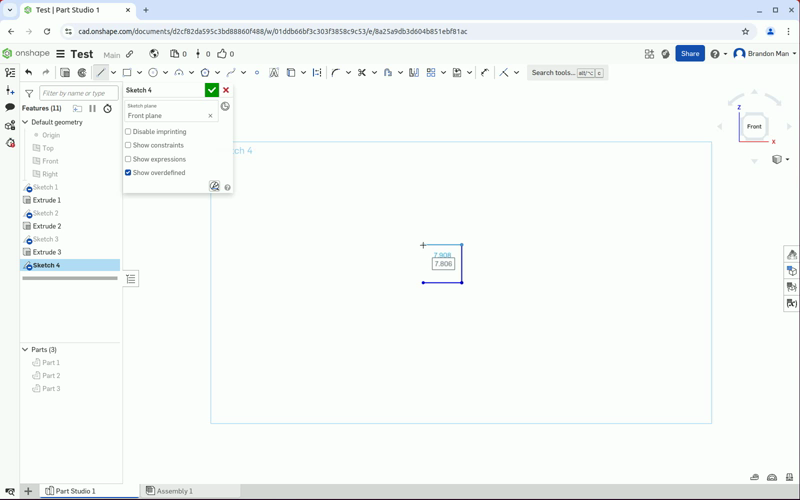
mouse_move(453, 244)
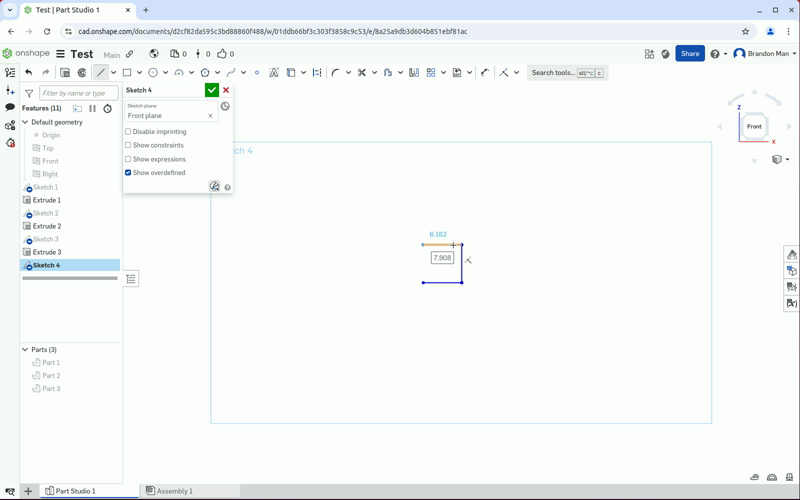
key_down(shift)
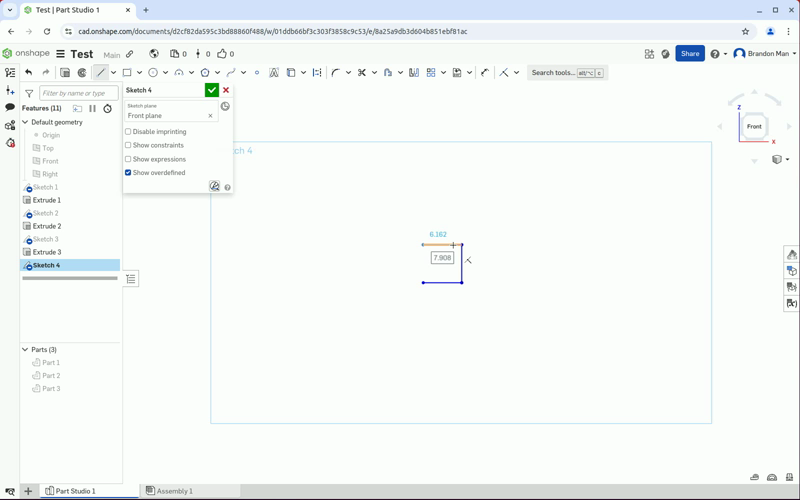
mouse_move(423, 282)
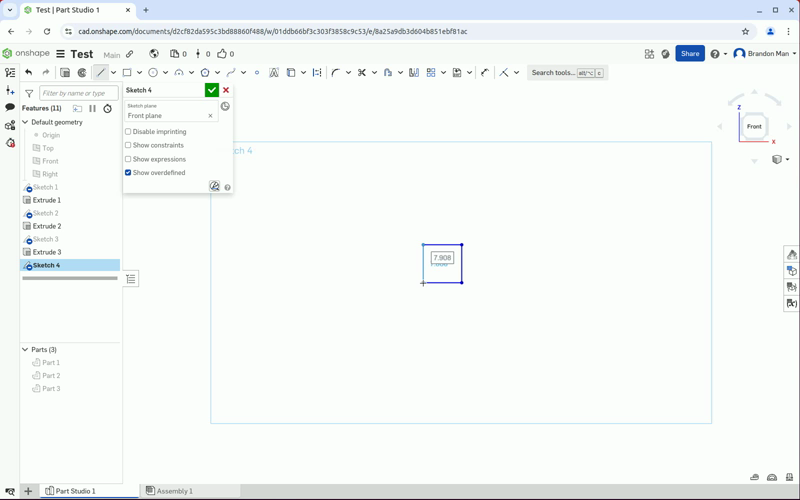
key_up(shift)
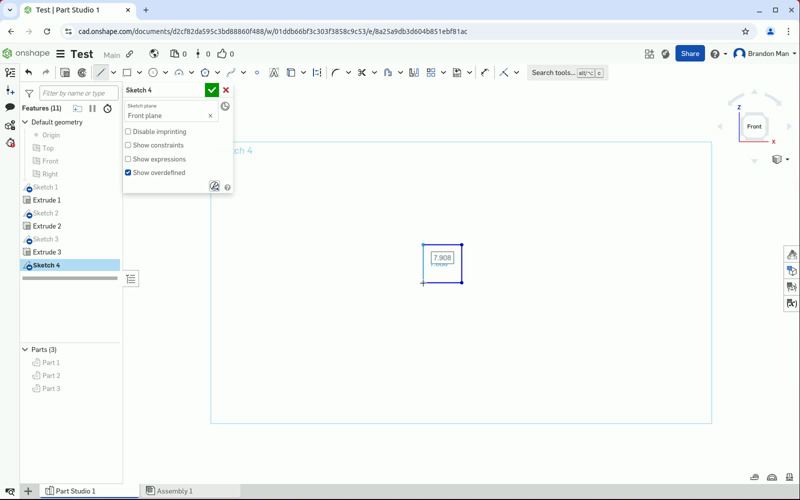
click(423, 282)
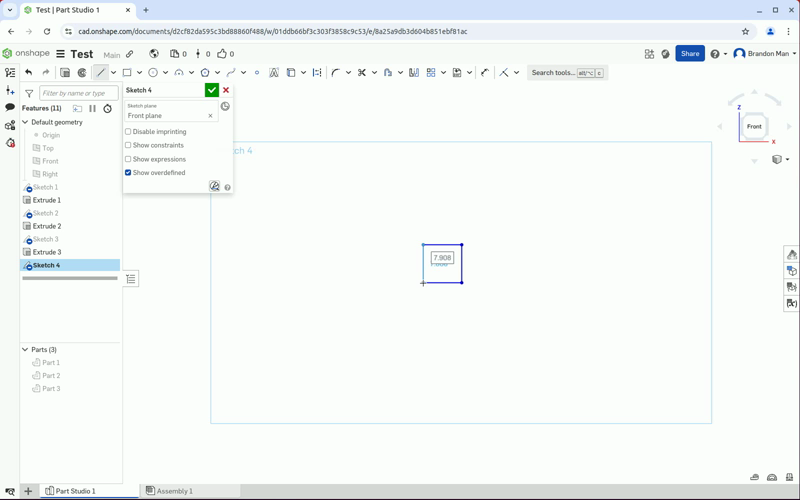
key(esc)
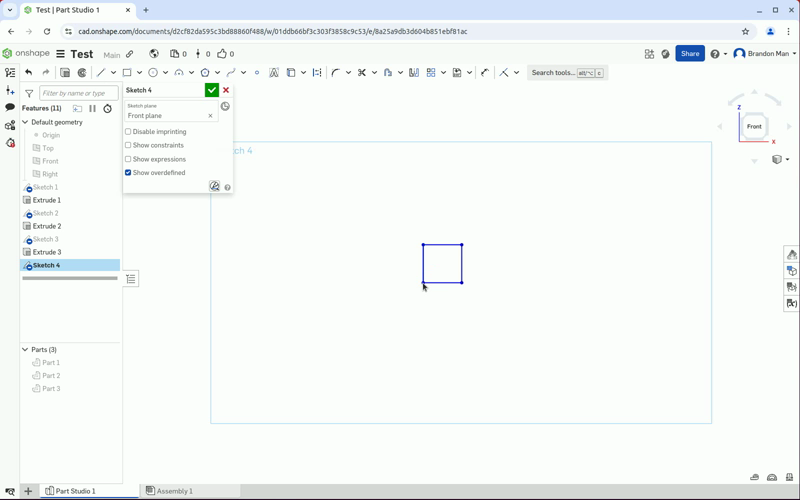
mouse_move(431, 276)
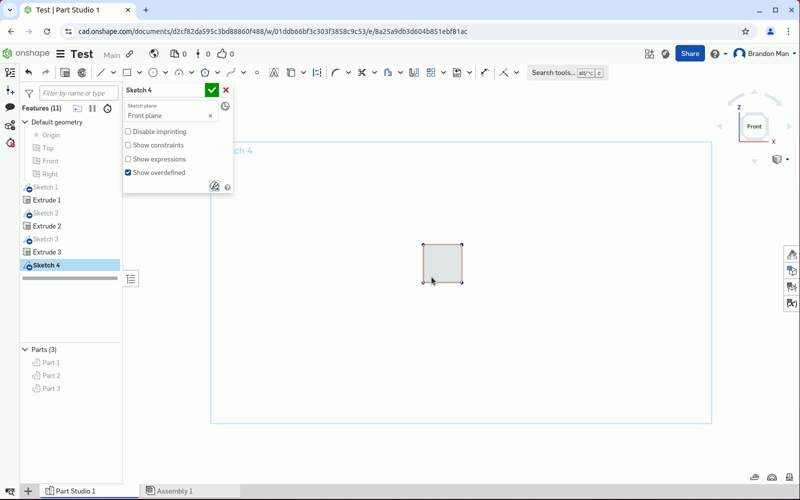
scroll(6)
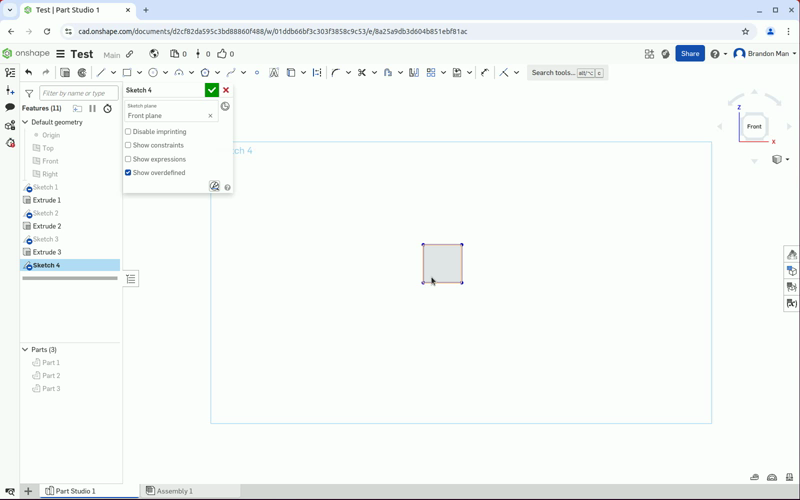
scroll(6)
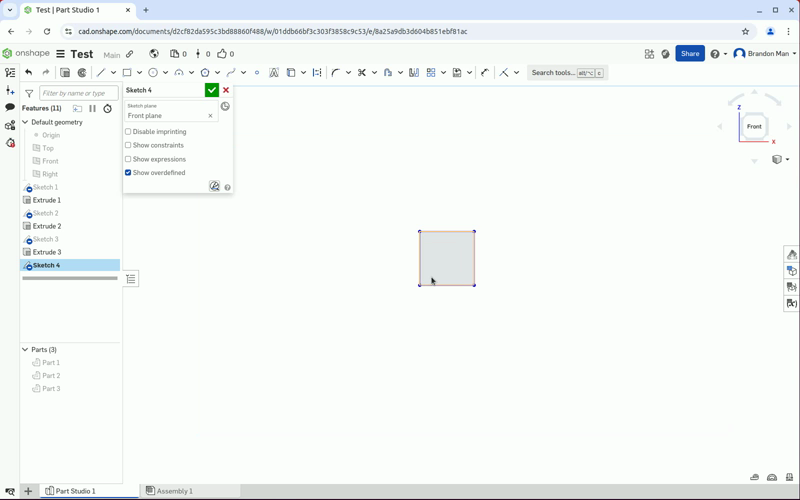
scroll(6)
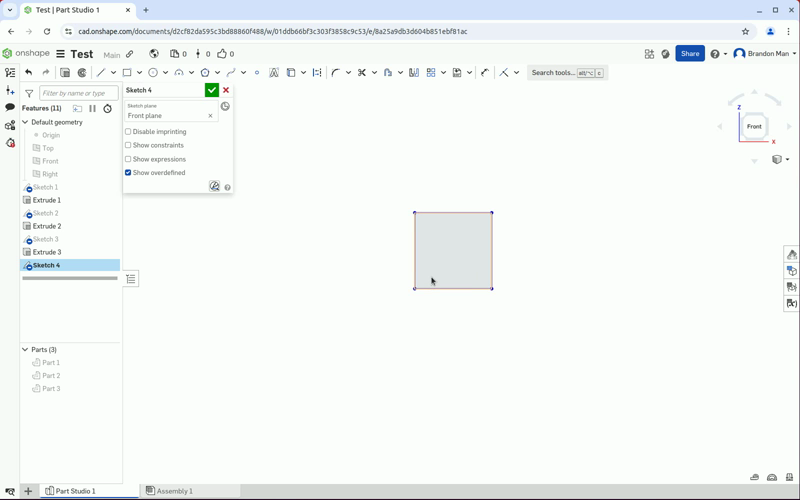
scroll(6)
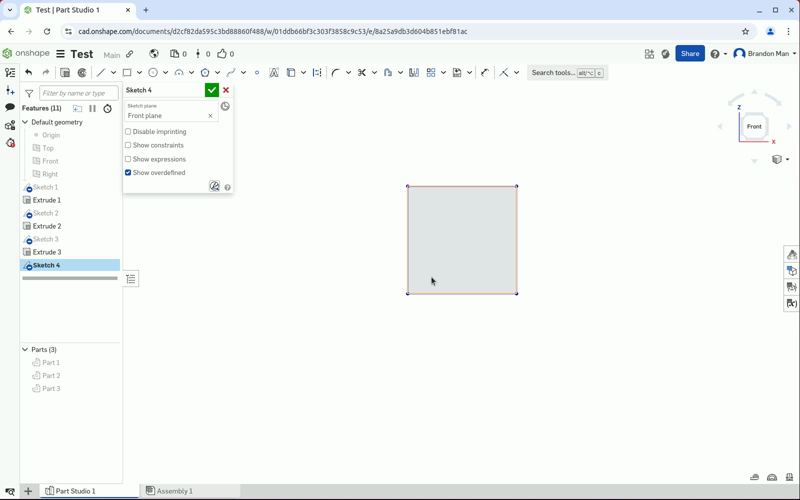
scroll(6)
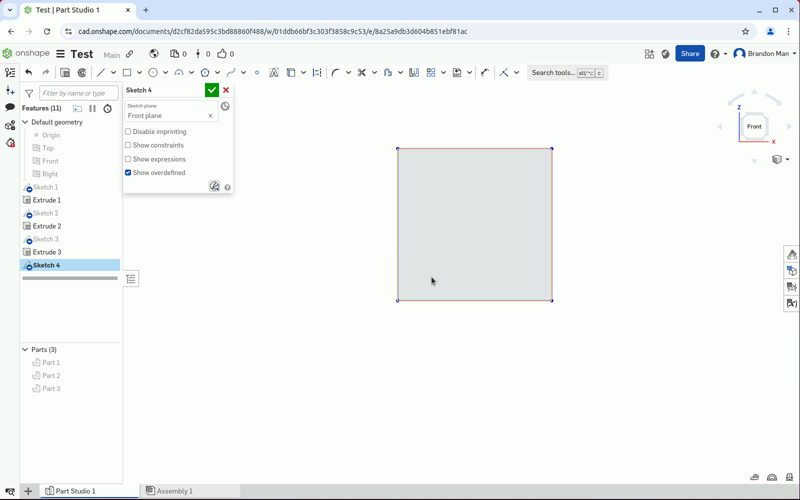
scroll(6)
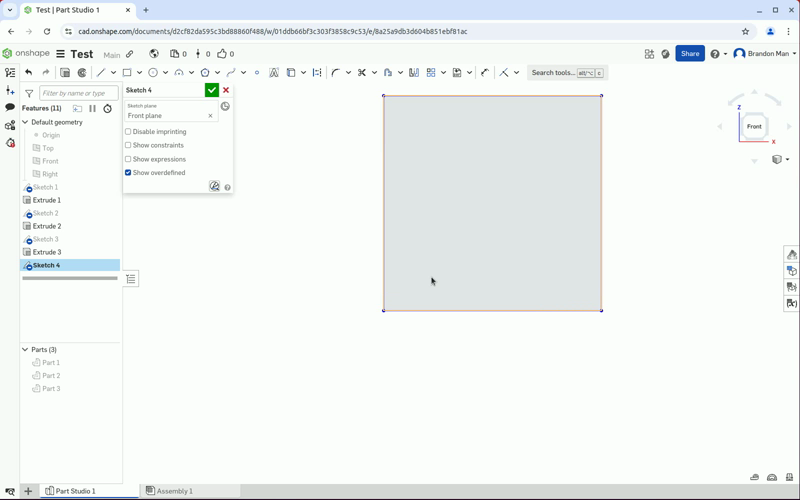
scroll(6)
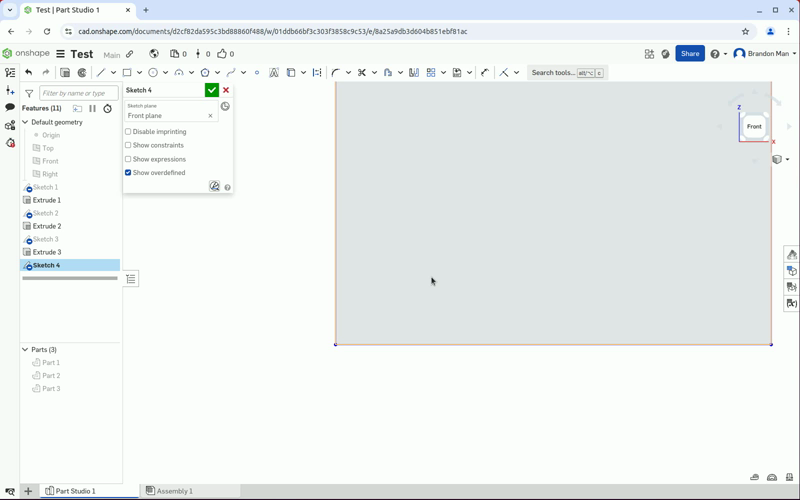
click(431, 276)
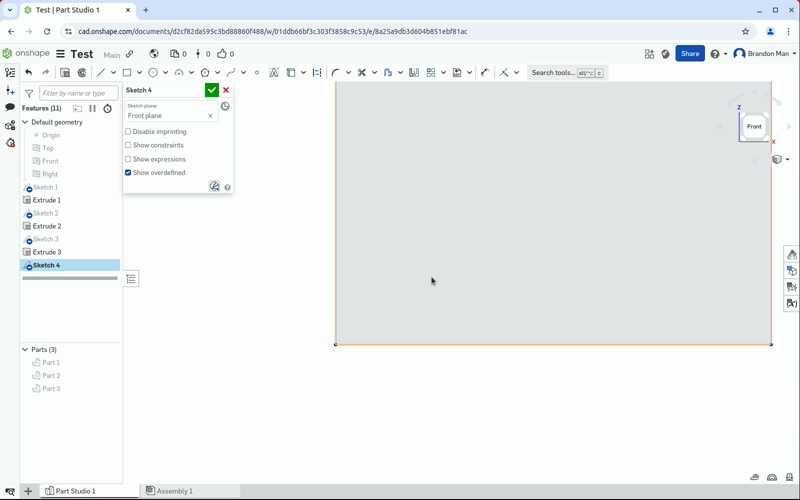
scroll(-6)
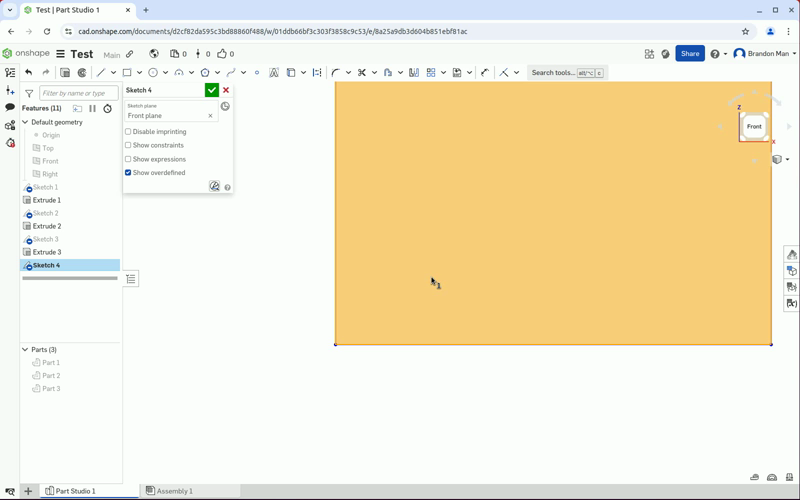
scroll(-6)
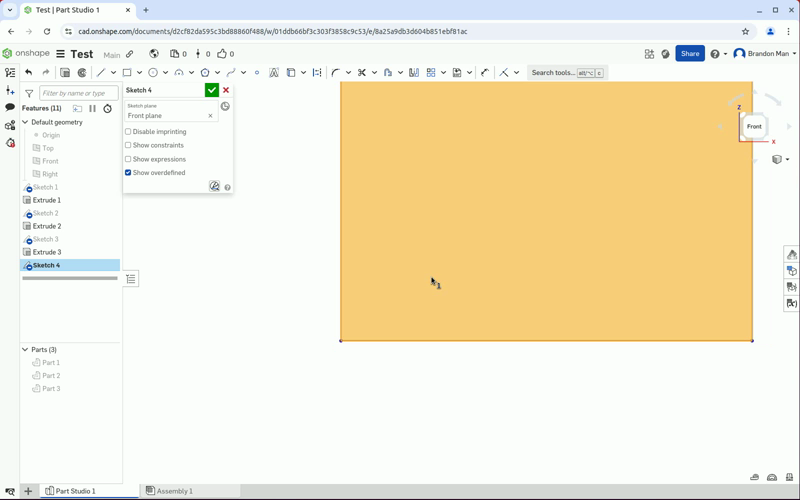
scroll(-6)
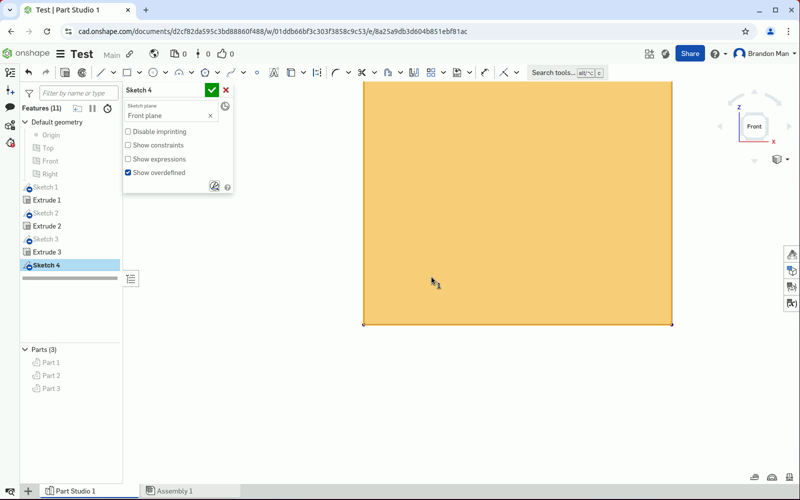
scroll(-6)
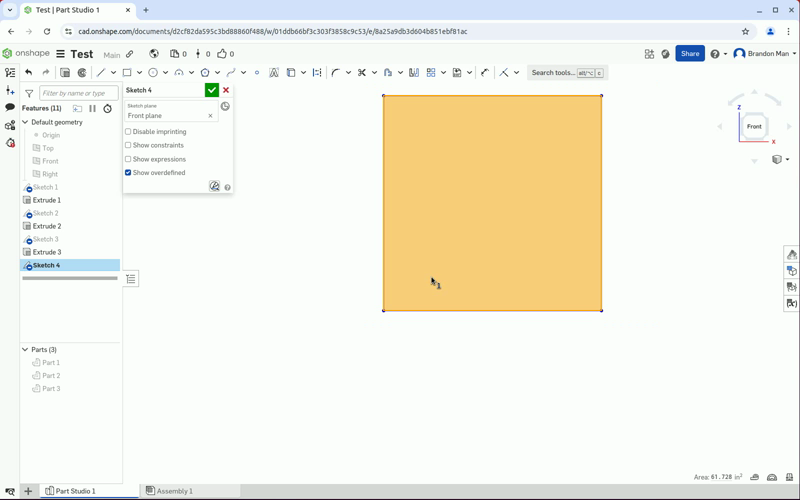
scroll(-6)
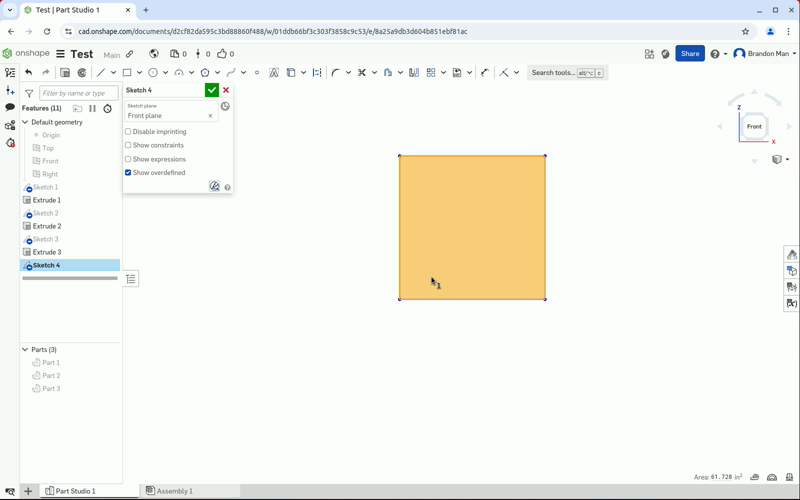
scroll(-6)
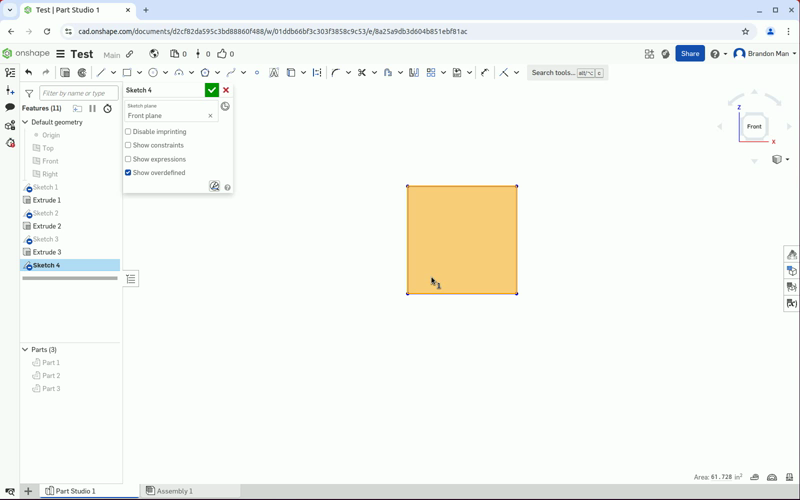
scroll(-6)
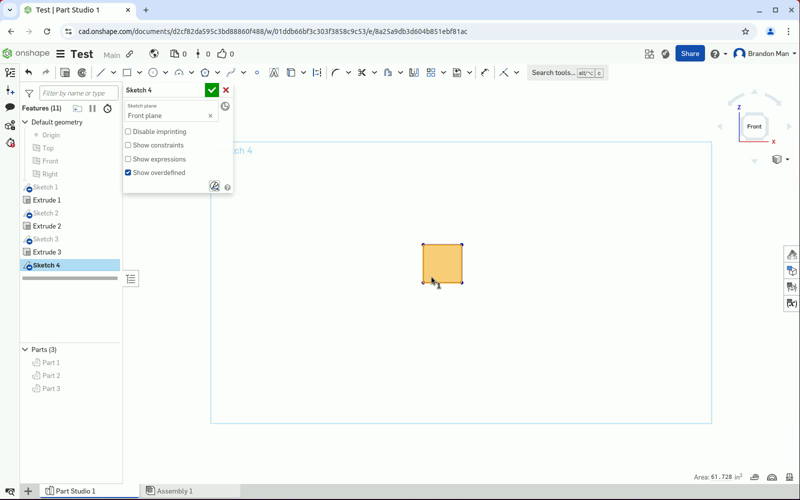
mouse_move(73, 352)
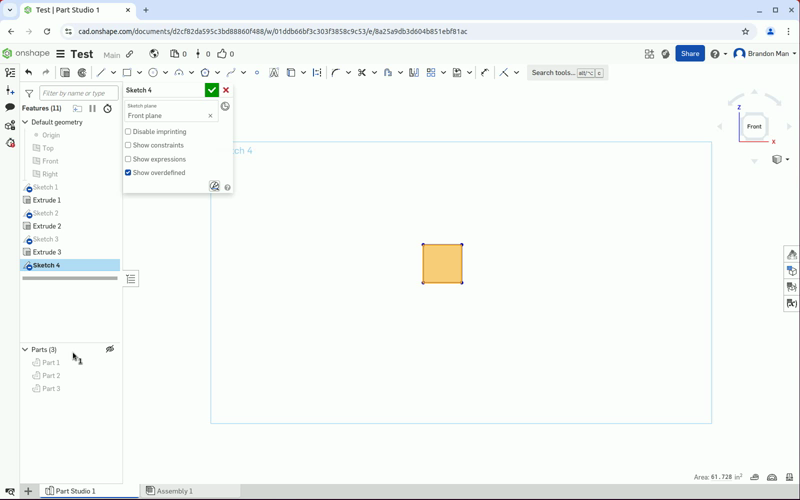
key(shift+y)
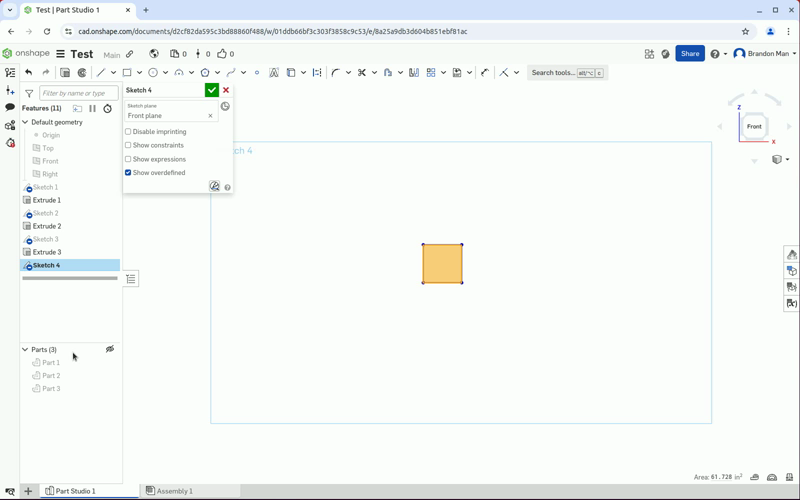
key(shift+e)
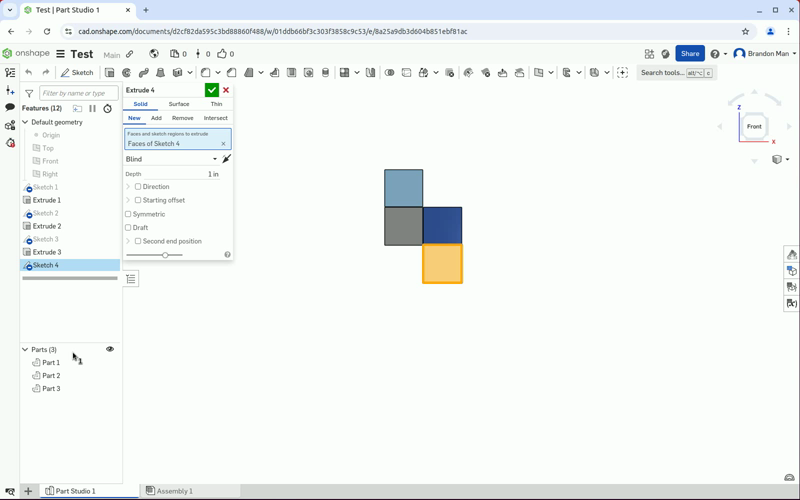
mouse_move(143, 106)
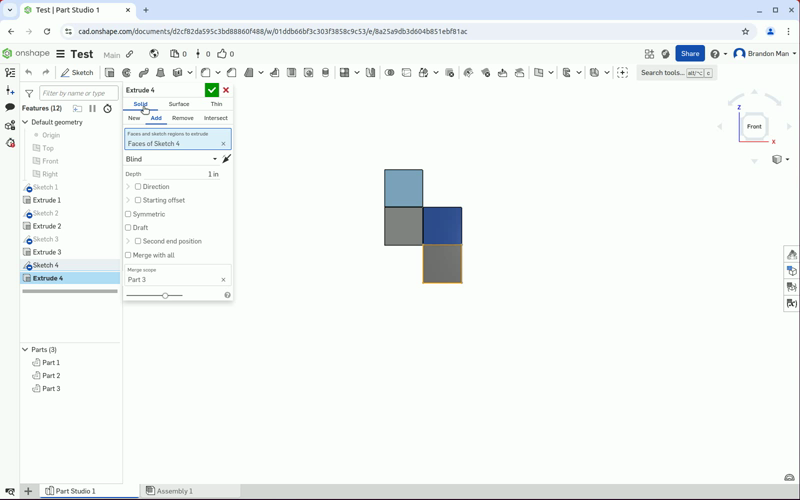
click(143, 106)
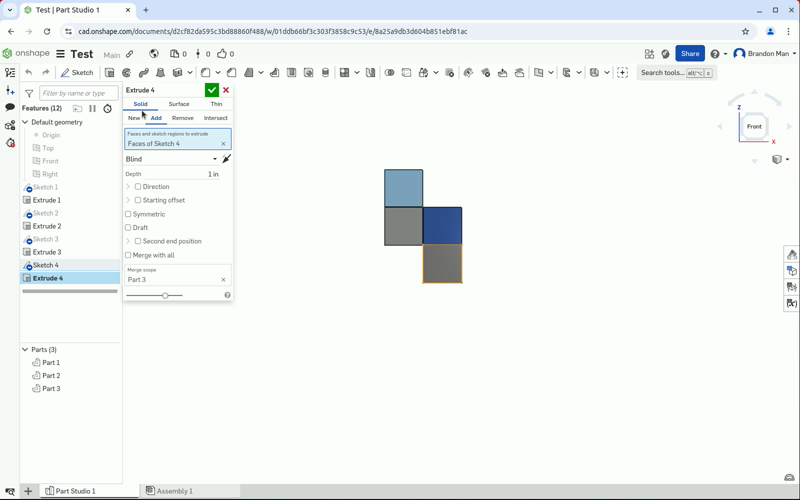
mouse_move(137, 120)
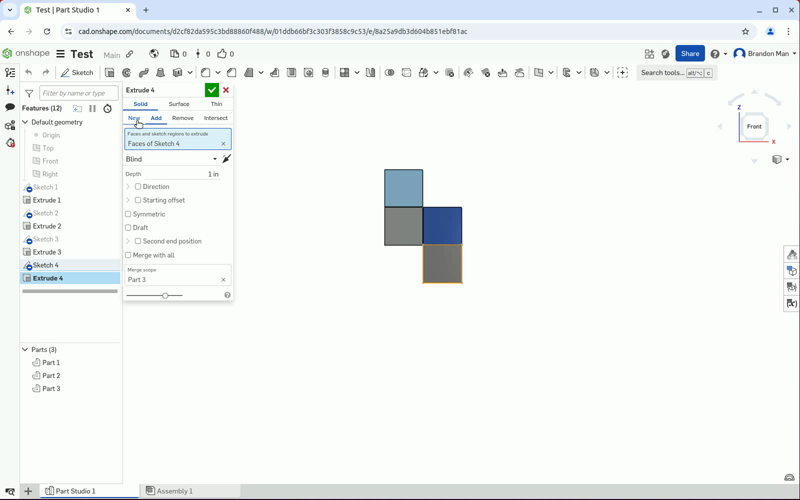
click(137, 120)
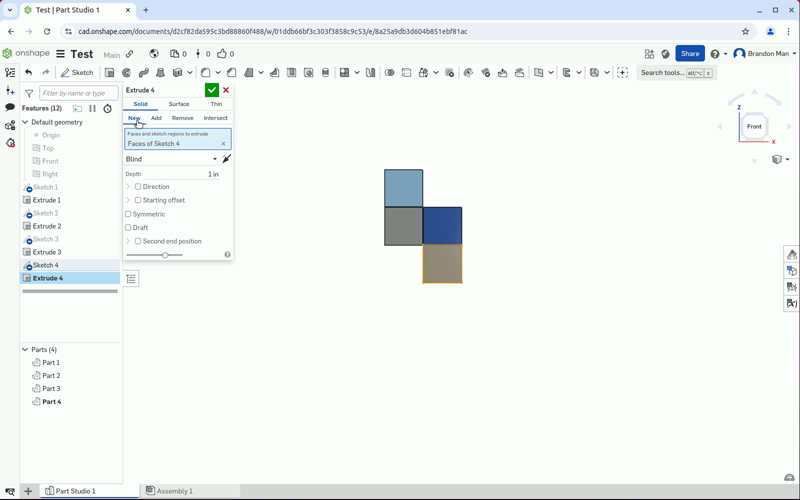
key(tab, 4)
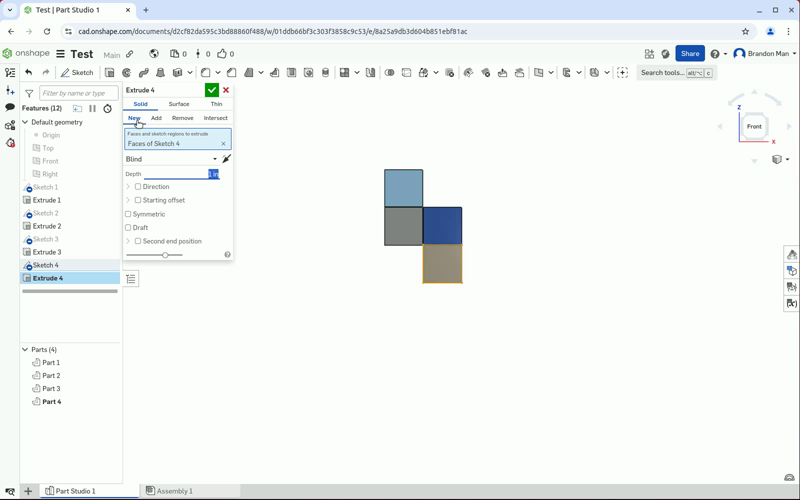
text(7.703)
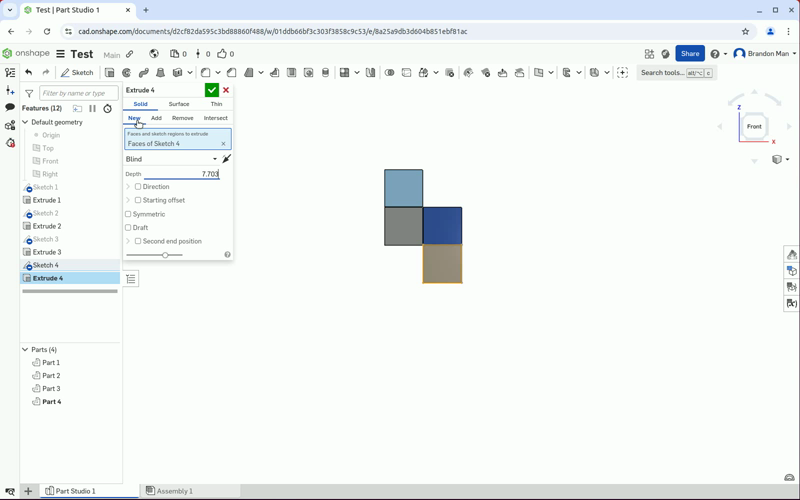
key(enter)
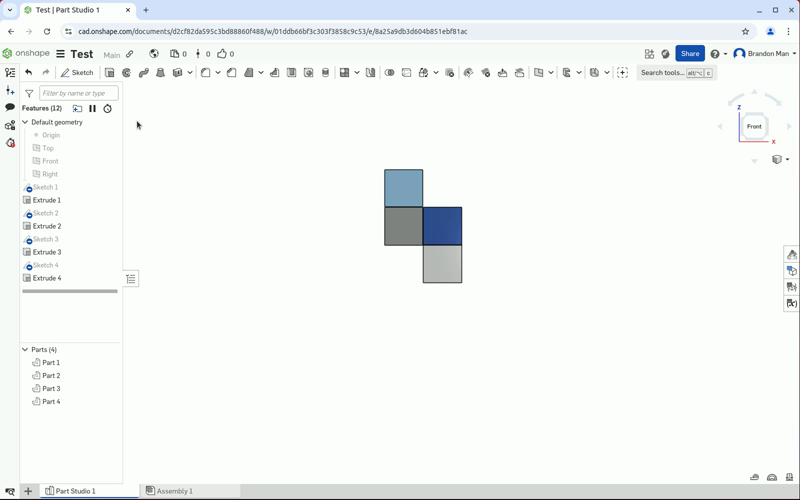
key(shift+h)
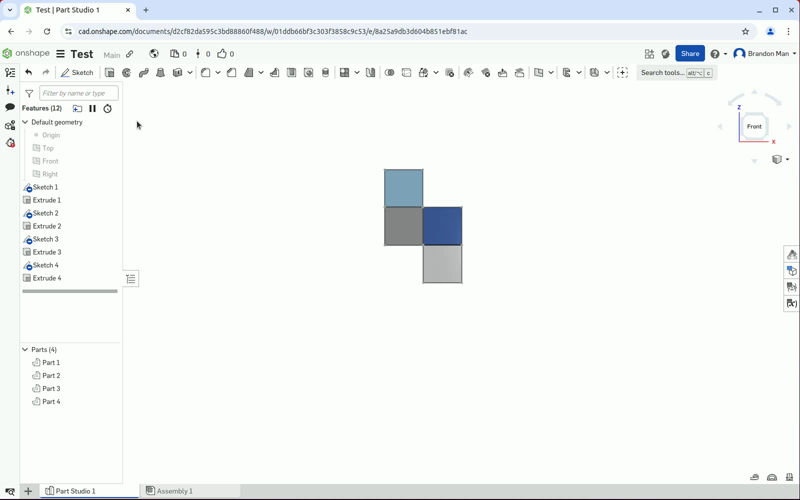
key(shift+h)
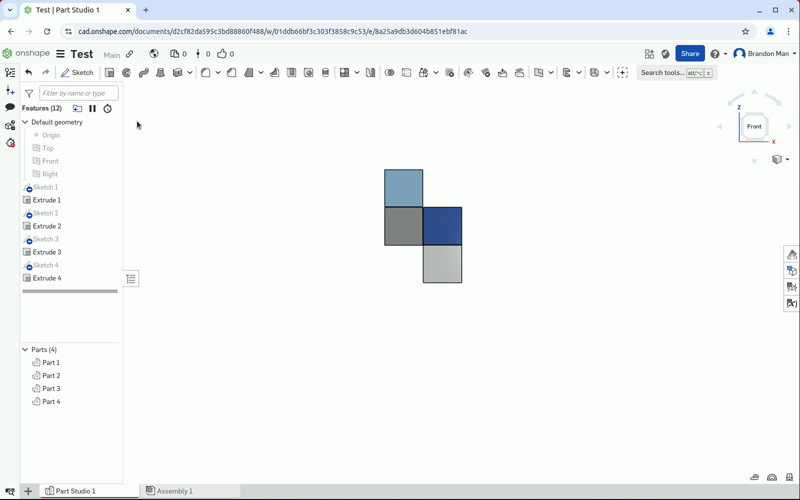
mouse_move(73, 189)
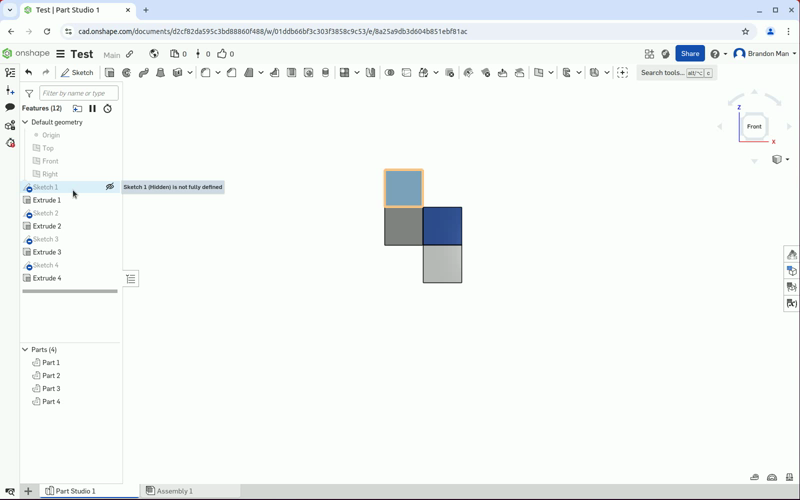
click(73, 189)
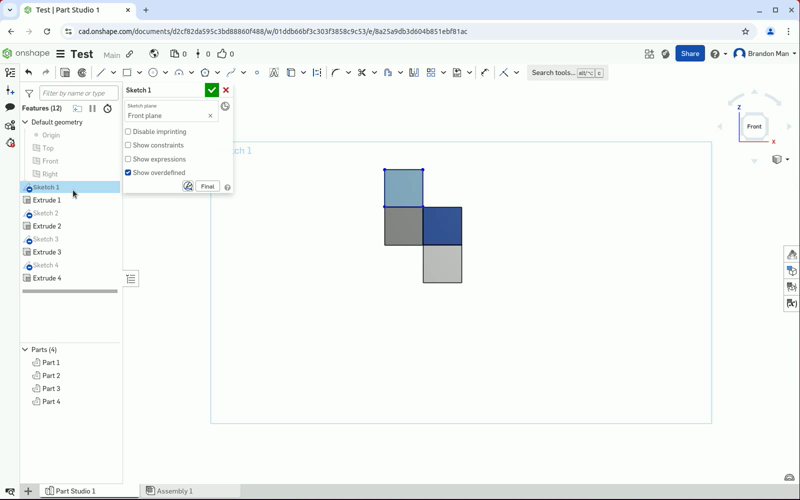
mouse_move(229, 92)
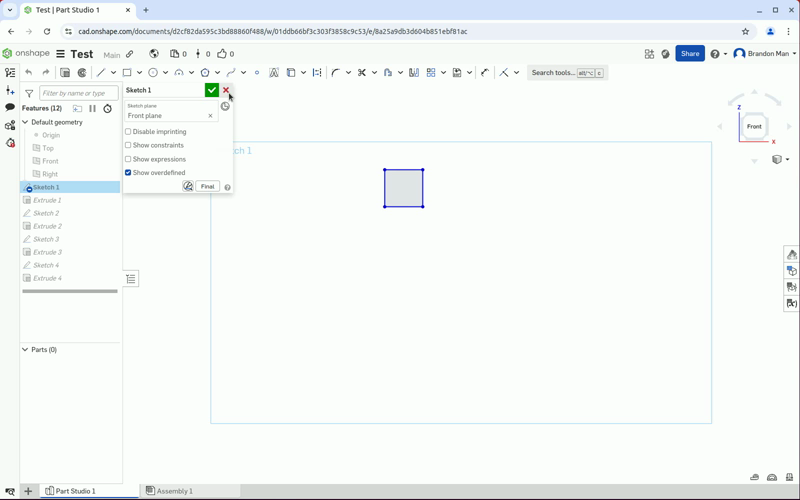
click(229, 92)
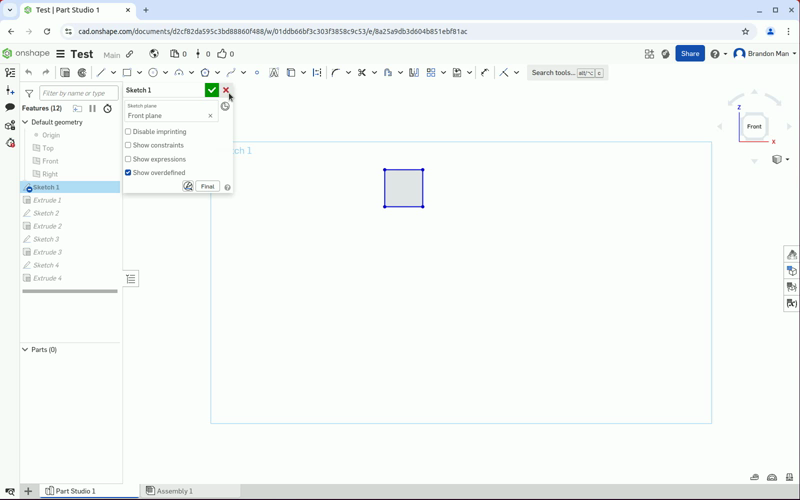
key(shift+s)
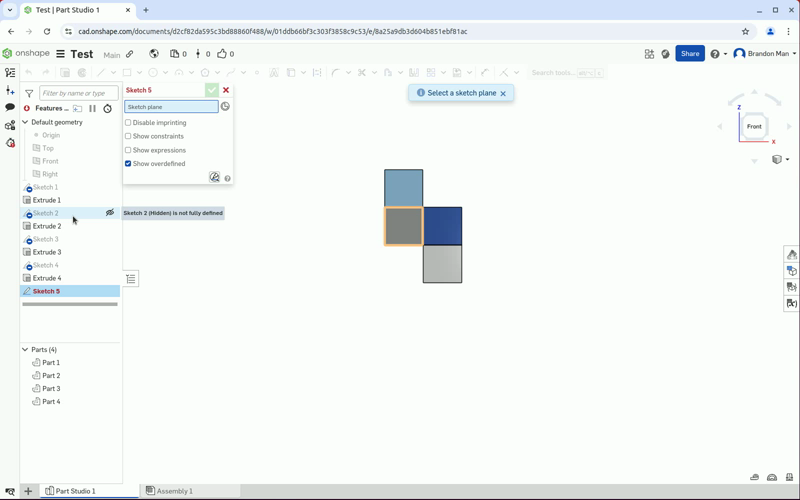
scroll(3)
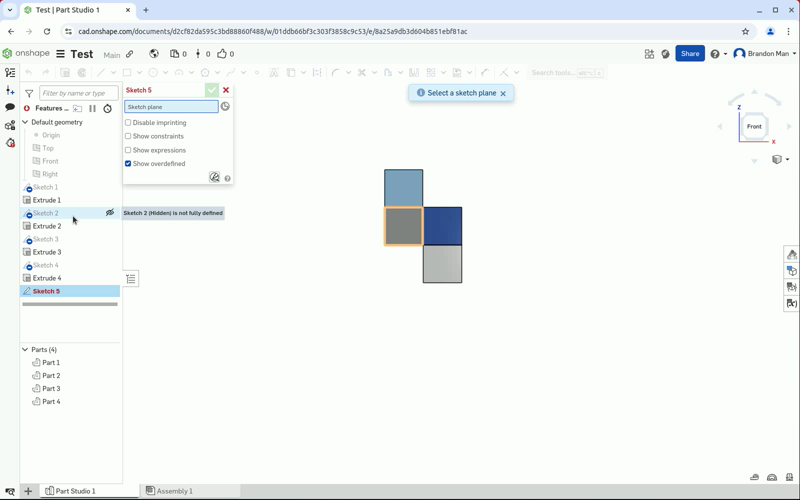
mouse_move(73, 163)
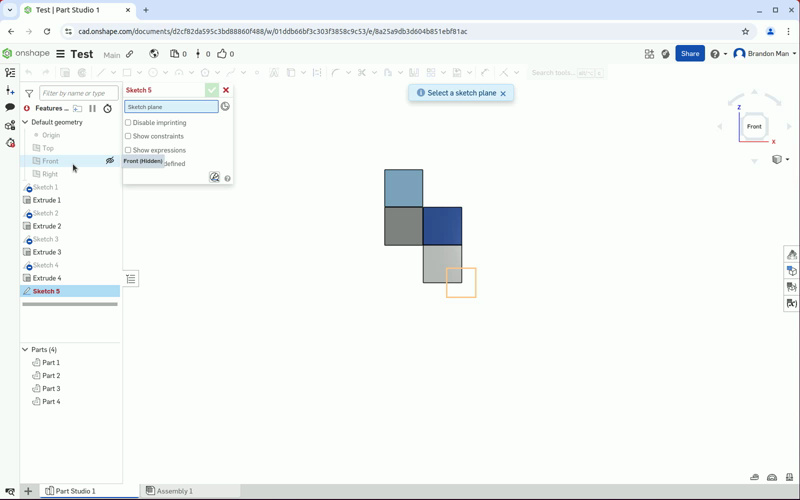
click(73, 163)
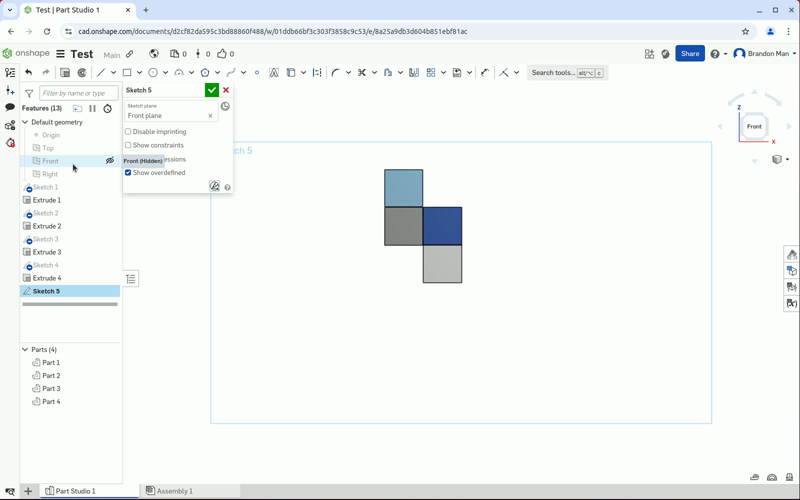
mouse_move(73, 352)
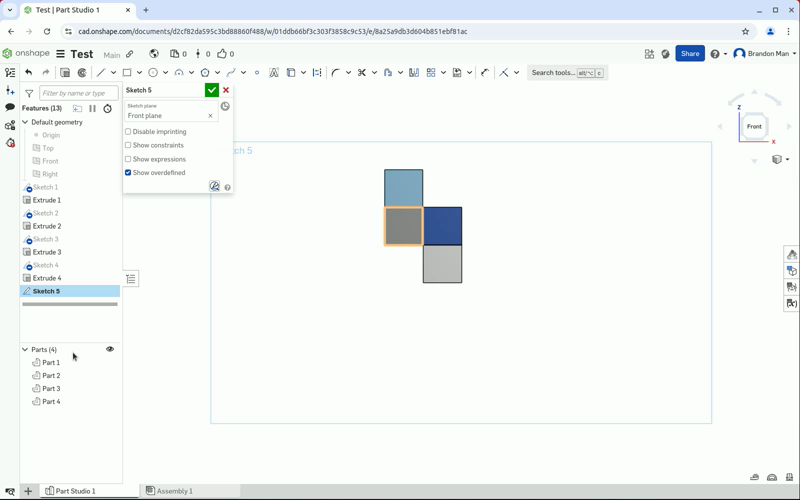
key(y)
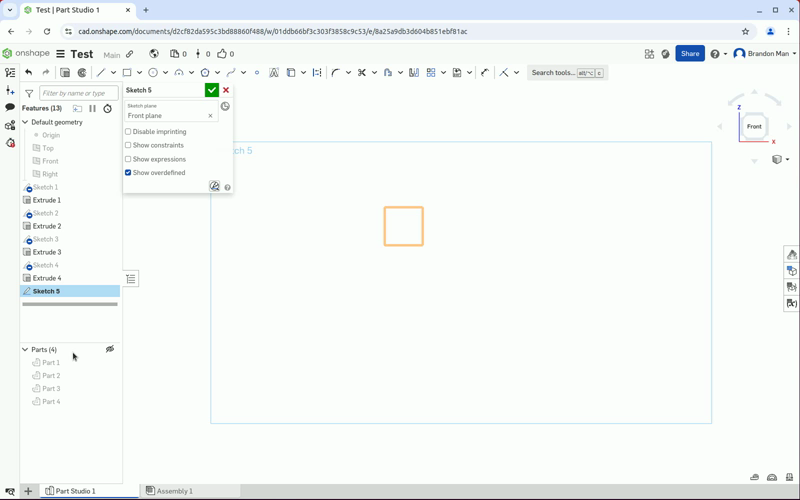
key(l)
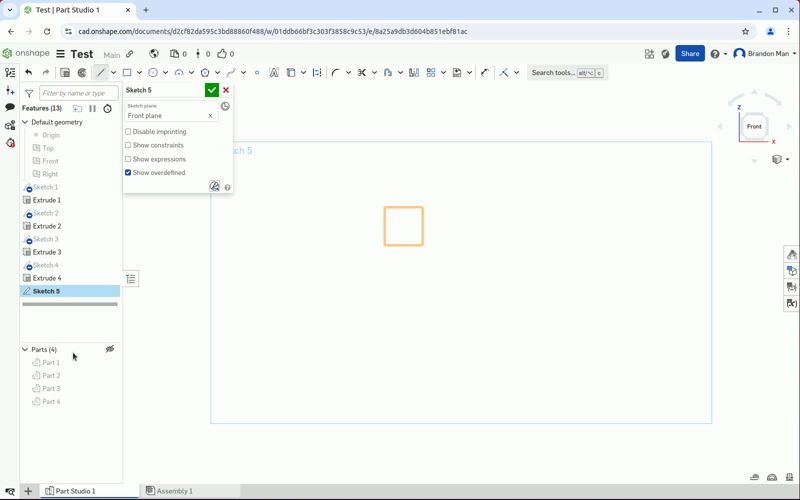
key_down(shift)
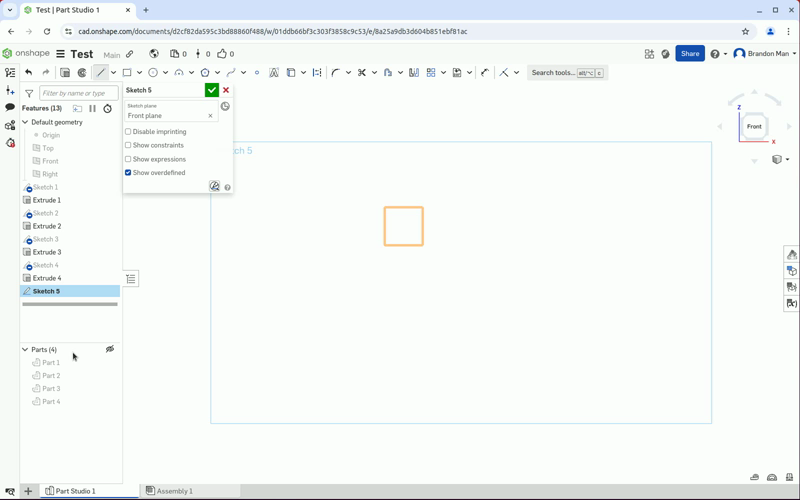
mouse_move(460, 282)
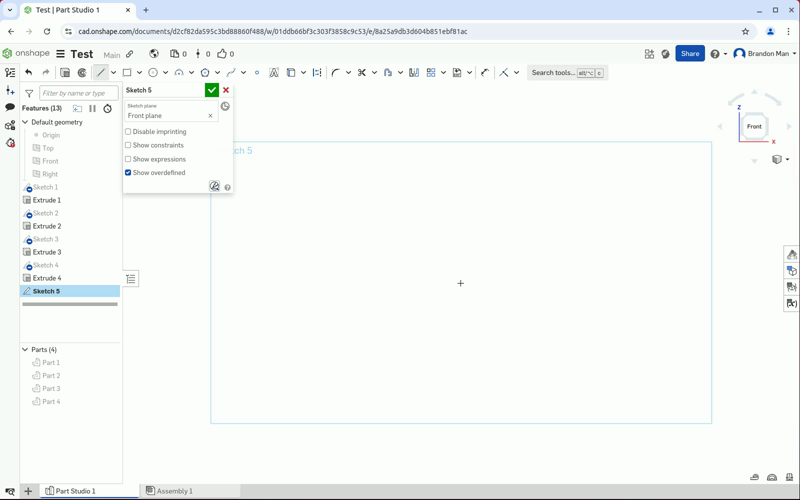
click(460, 282)
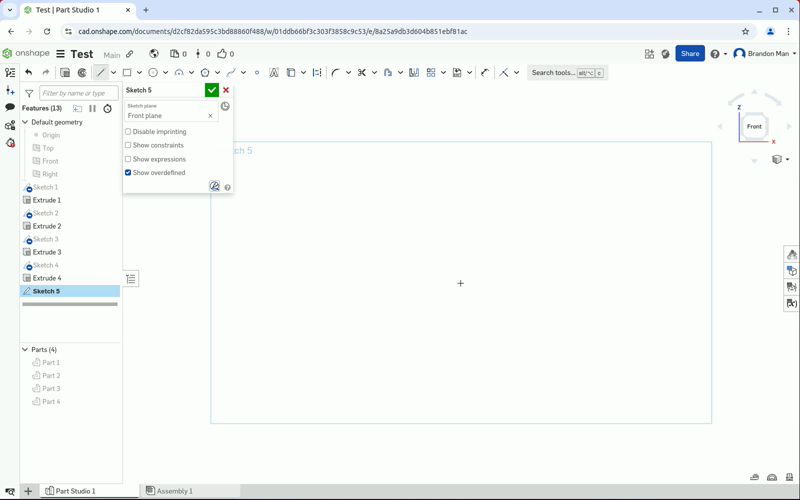
key_up(shift)
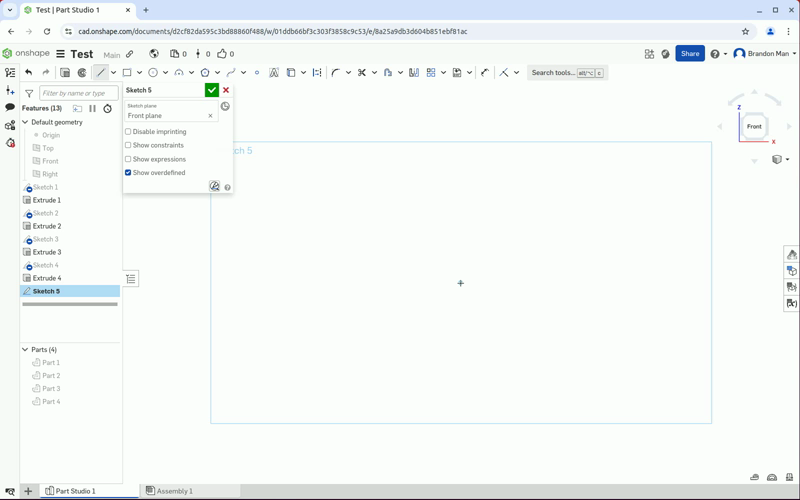
key_down(shift)
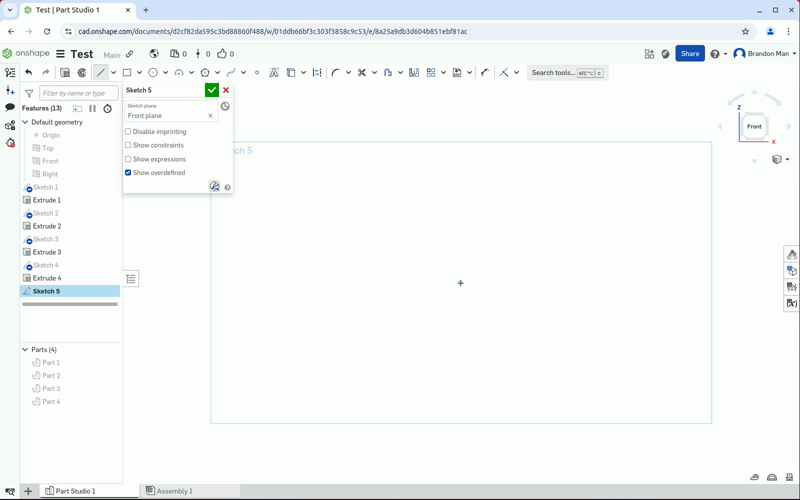
mouse_move(490, 282)
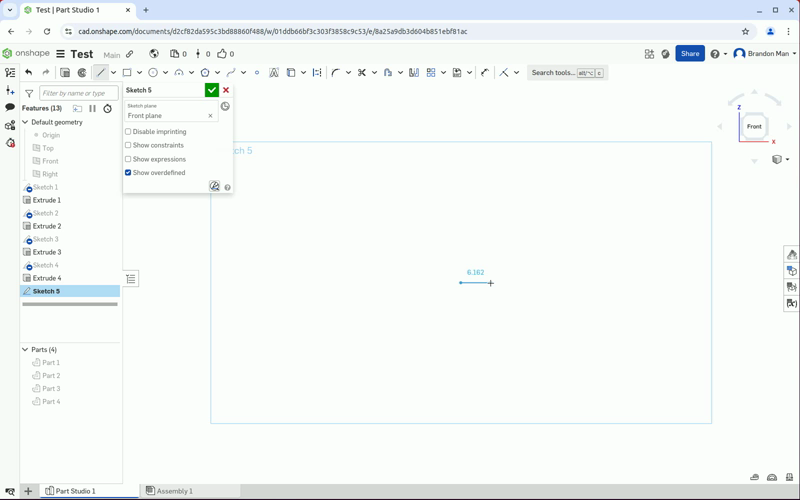
mouse_move(499, 282)
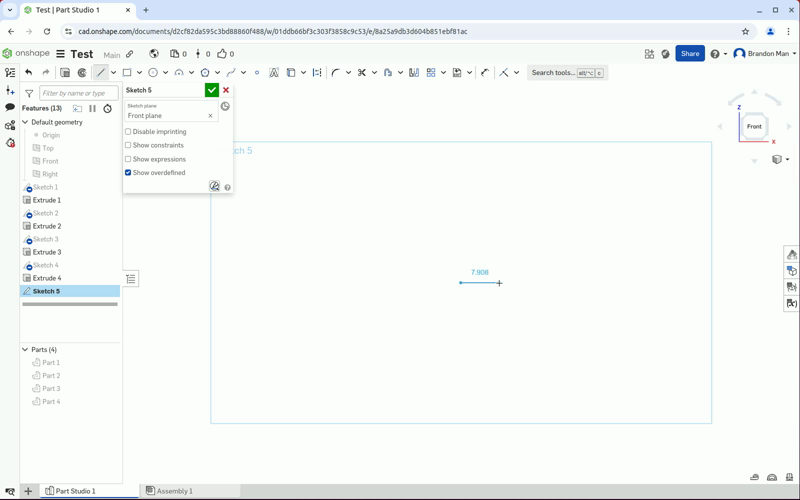
click(499, 282)
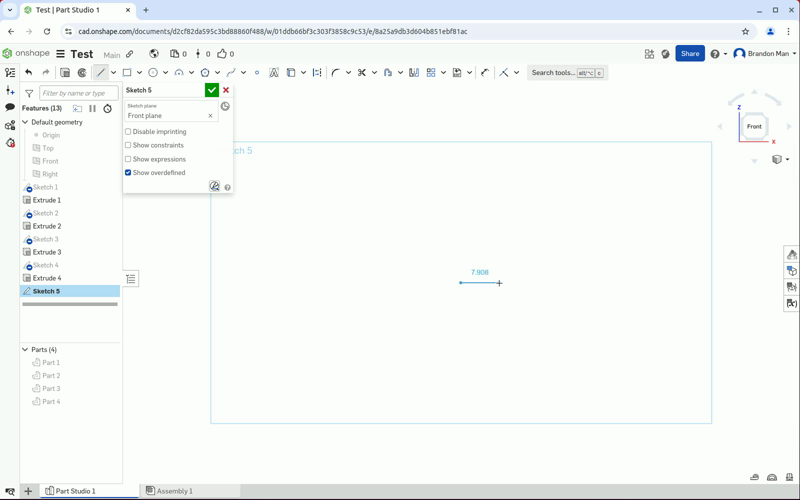
key_up(shift)
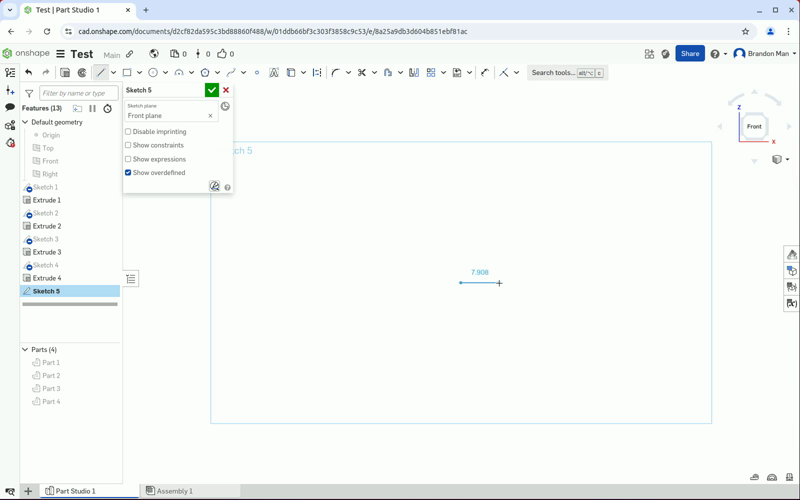
key_down(shift)
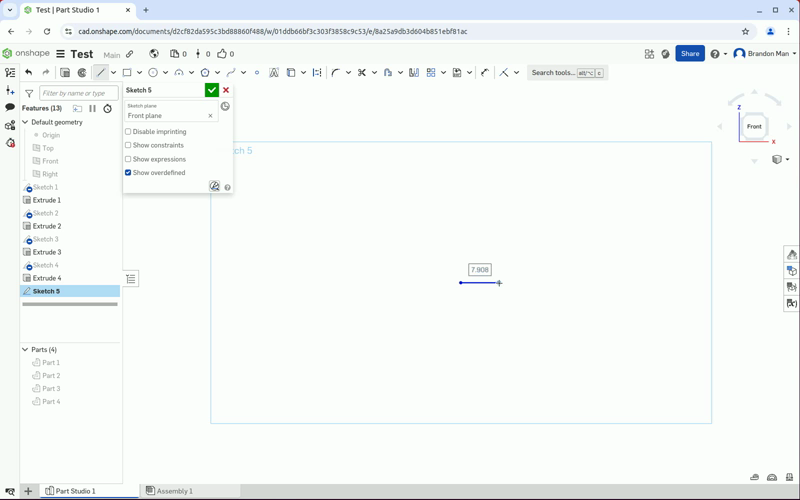
mouse_move(529, 282)
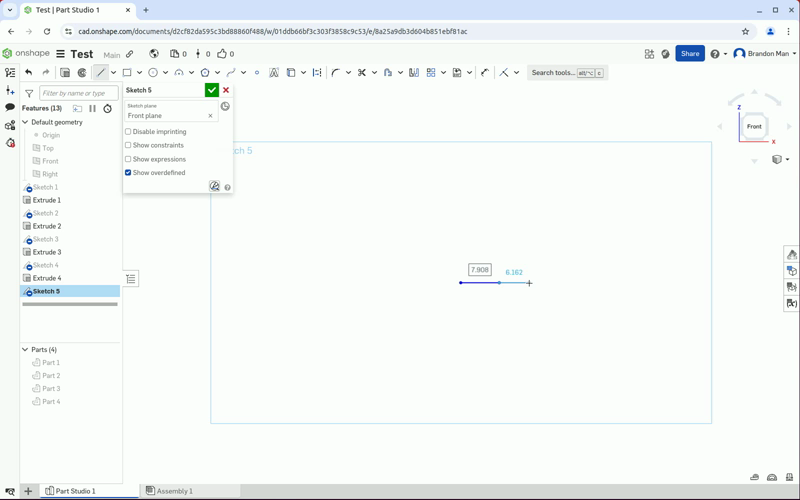
mouse_move(499, 244)
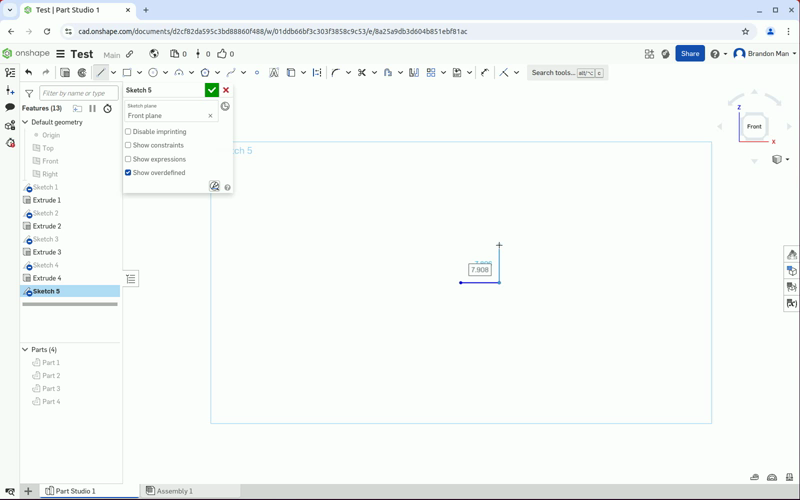
click(499, 244)
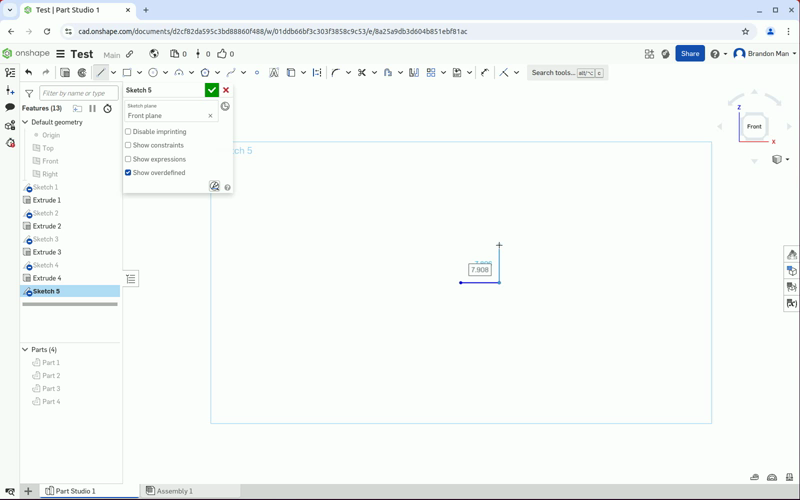
key_up(shift)
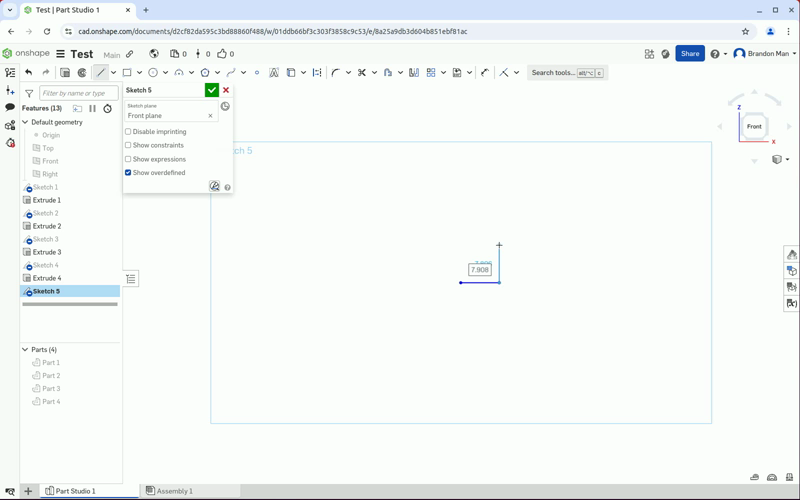
key_down(shift)
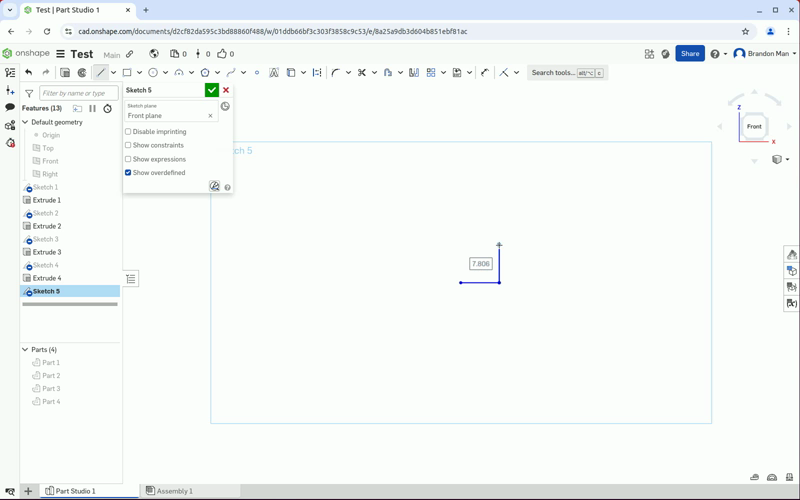
mouse_move(529, 244)
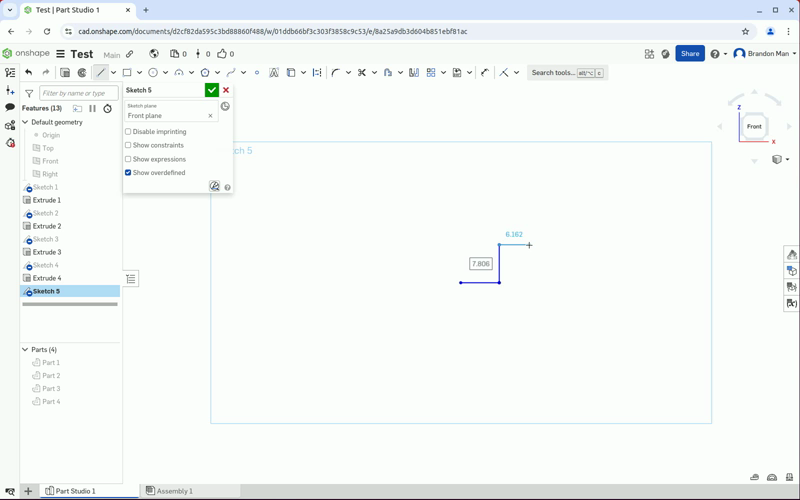
mouse_move(460, 244)
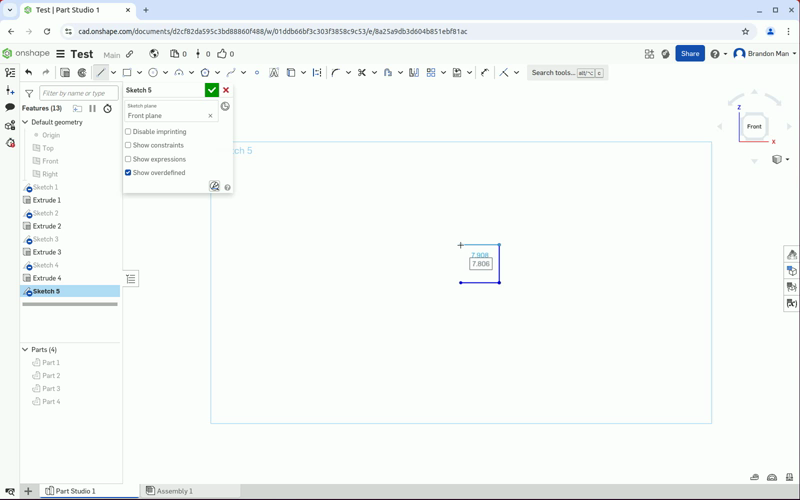
click(460, 244)
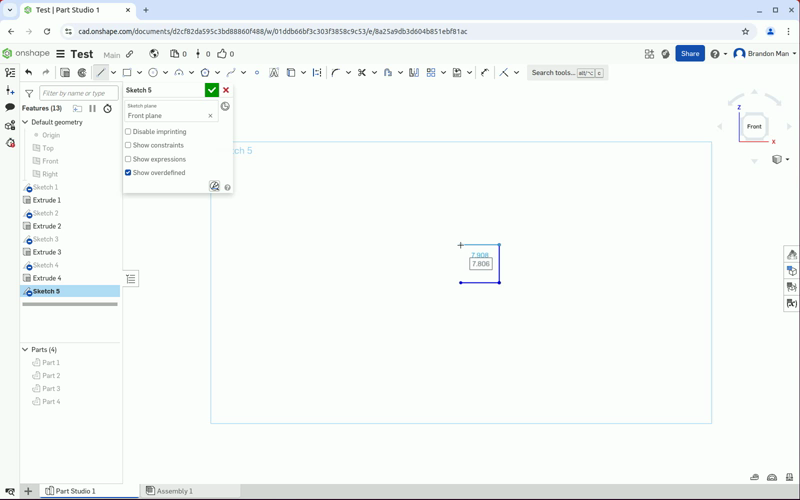
key_up(shift)
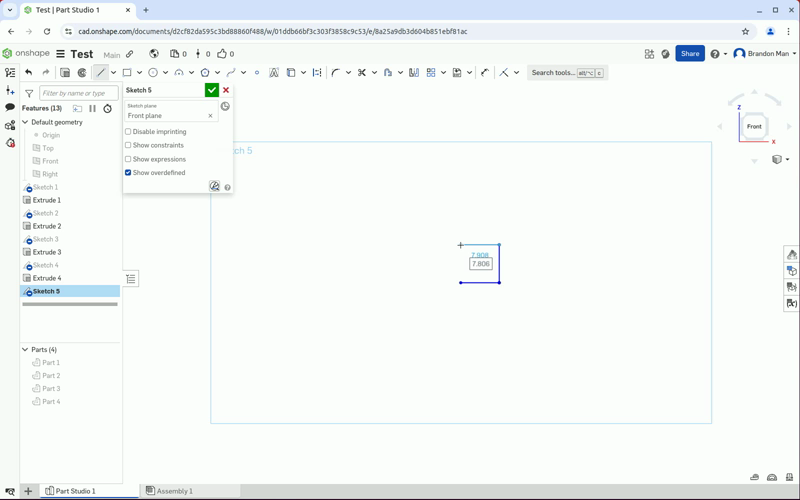
mouse_move(490, 244)
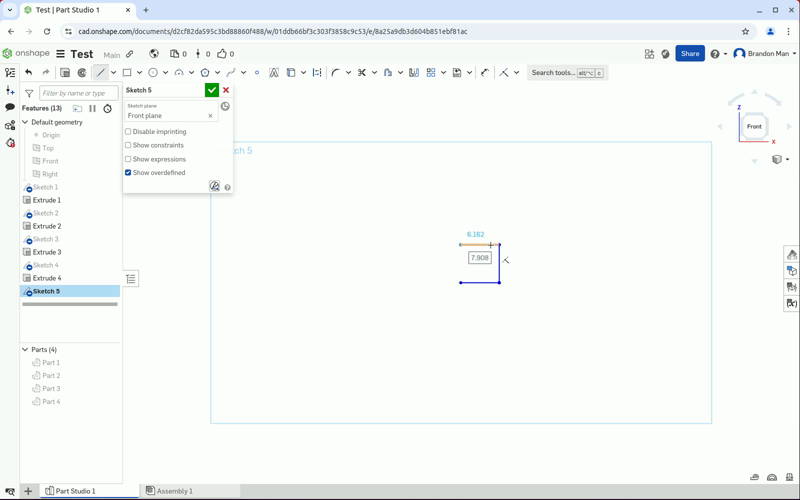
key_down(shift)
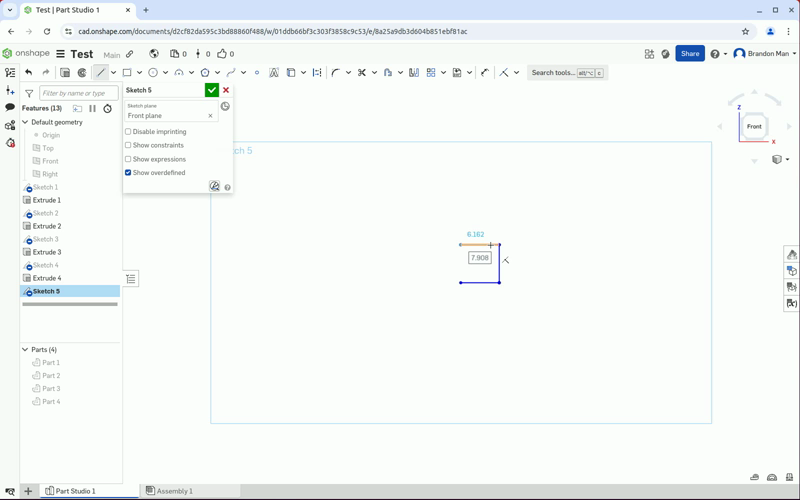
mouse_move(460, 282)
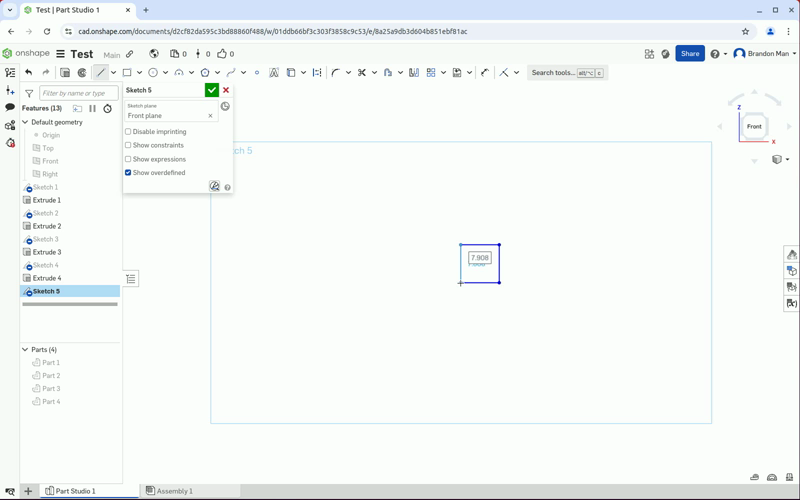
key_up(shift)
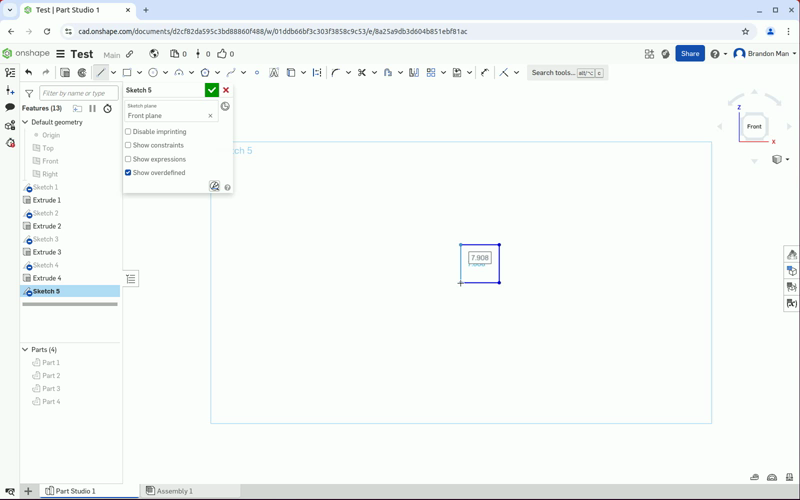
click(460, 282)
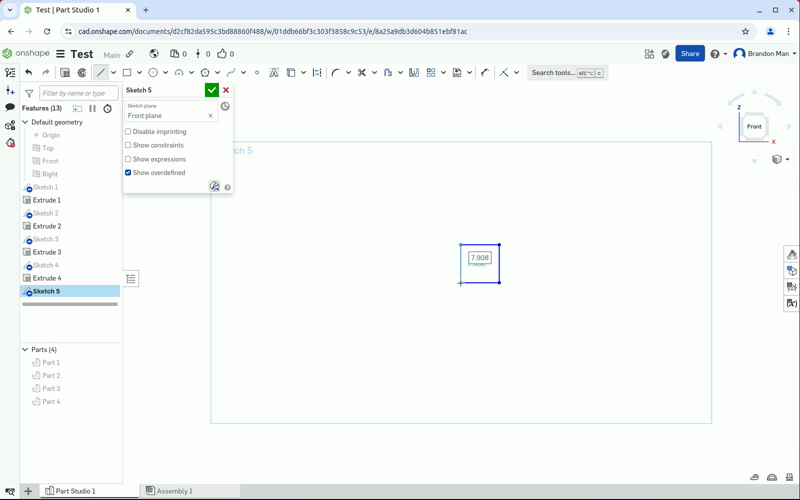
key(esc)
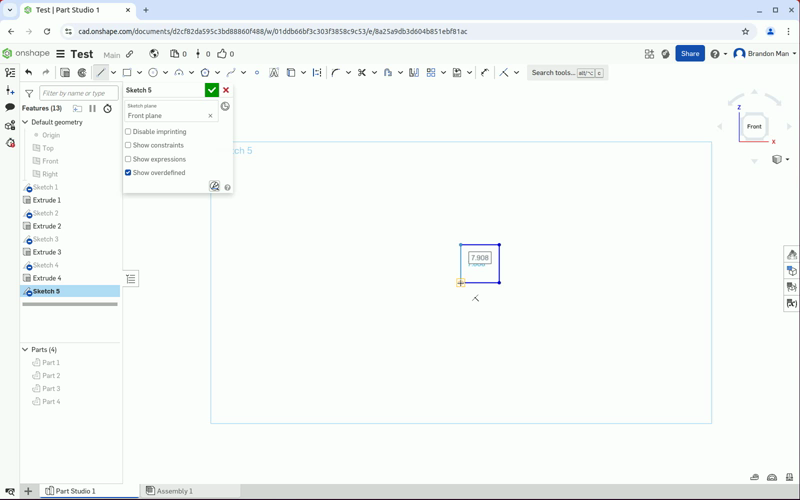
mouse_move(493, 277)
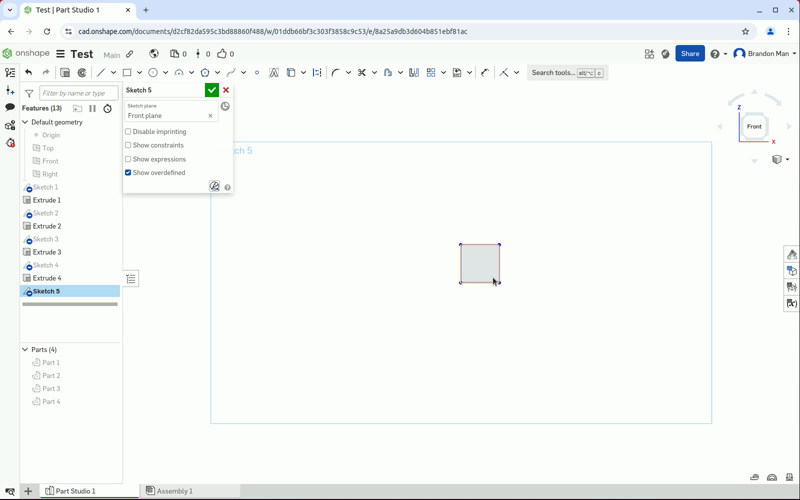
scroll(6)
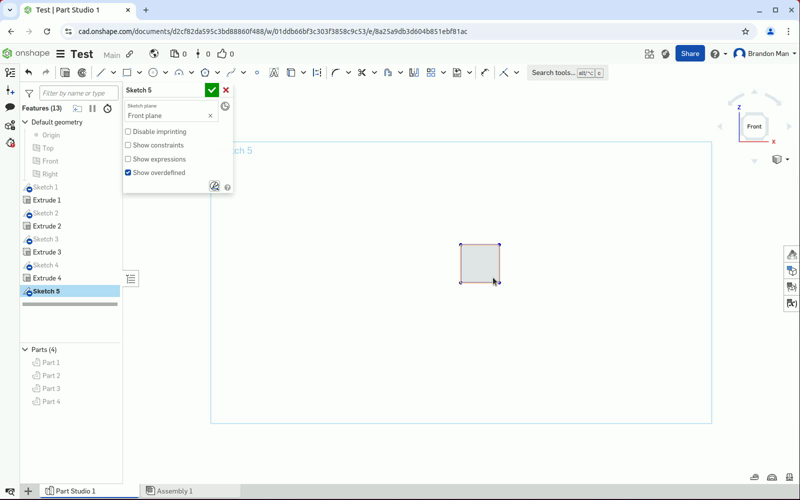
scroll(6)
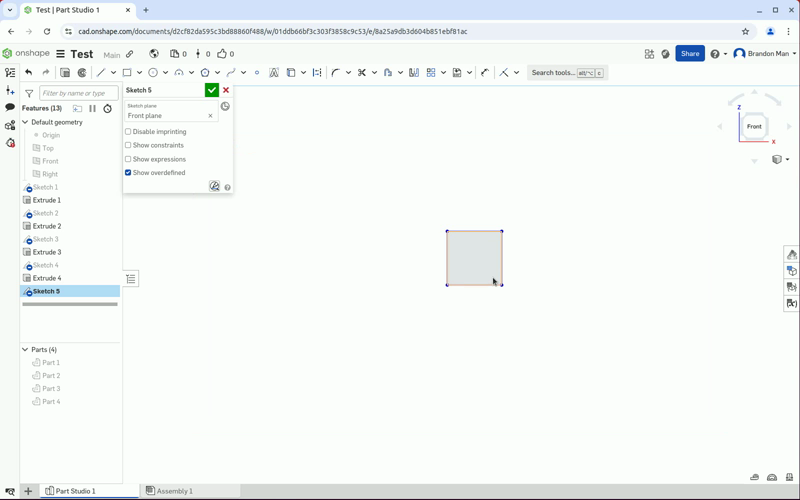
scroll(6)
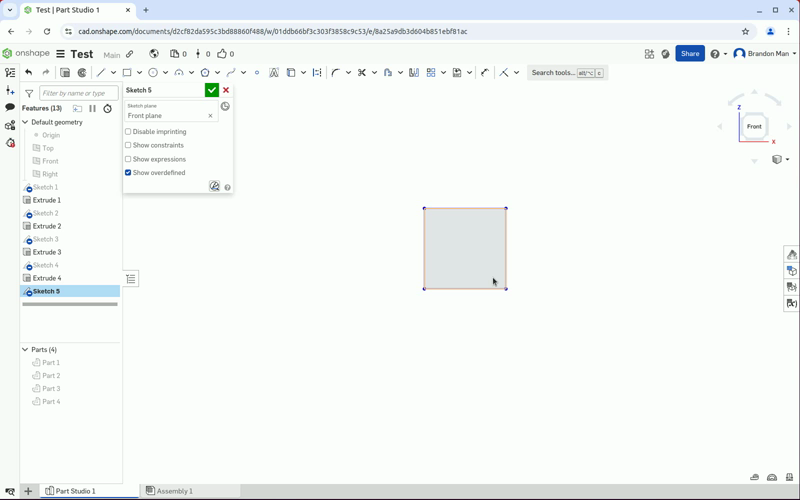
scroll(6)
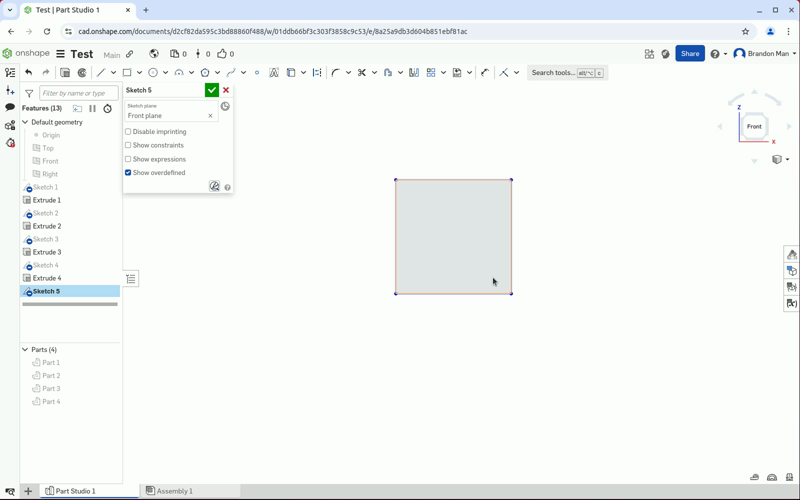
scroll(6)
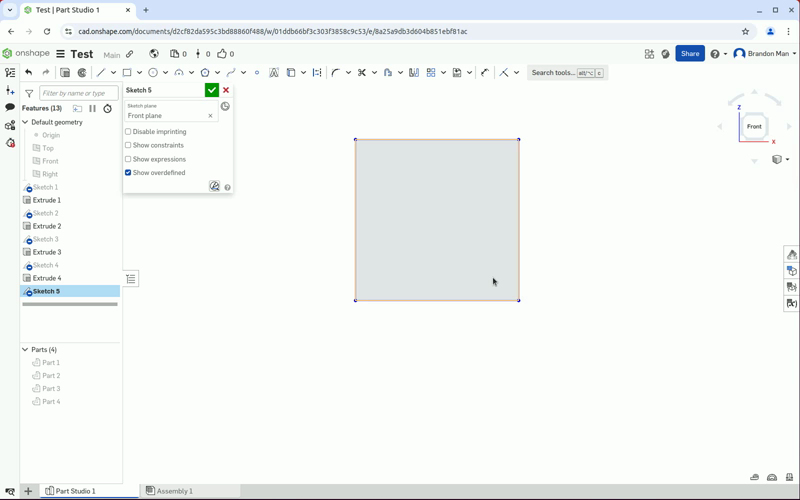
scroll(6)
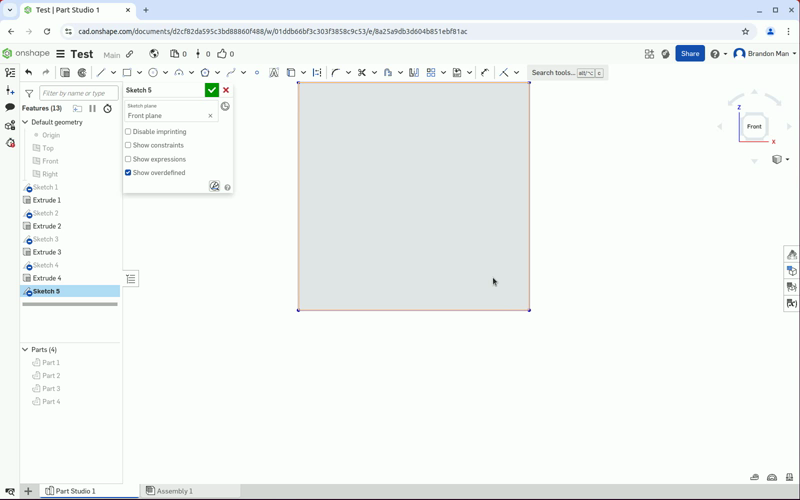
scroll(6)
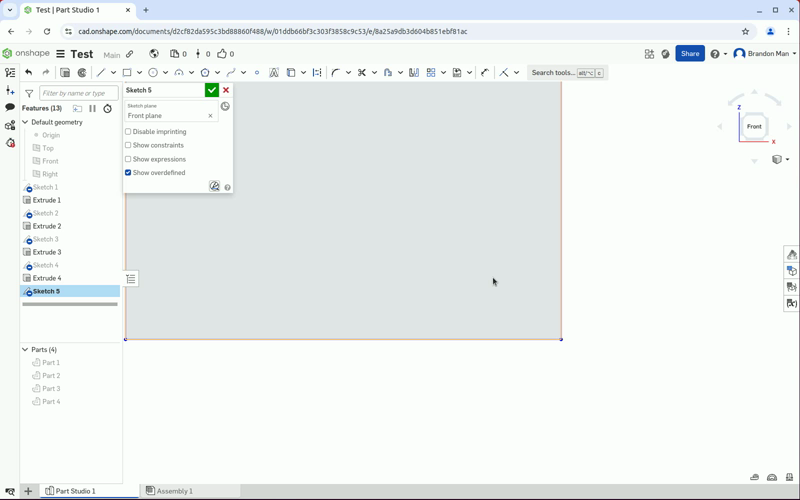
click(493, 277)
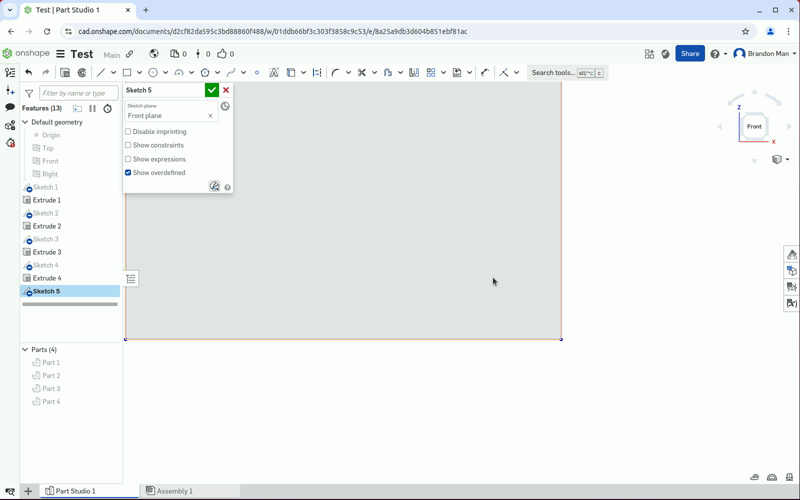
scroll(-6)
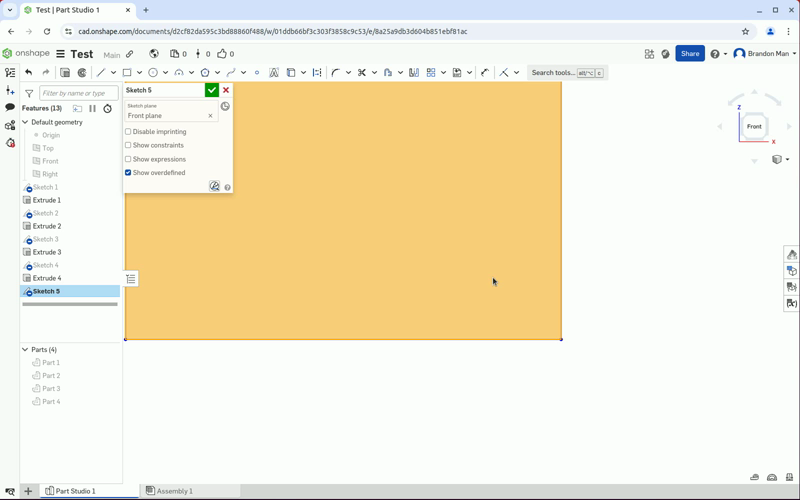
scroll(-6)
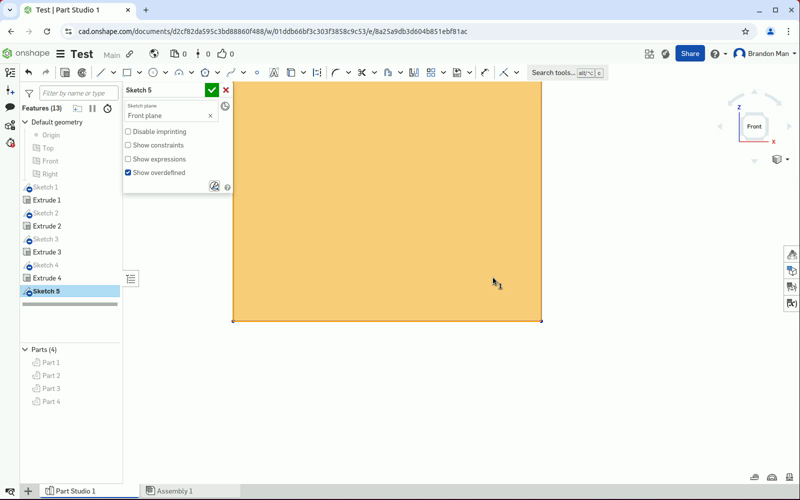
scroll(-6)
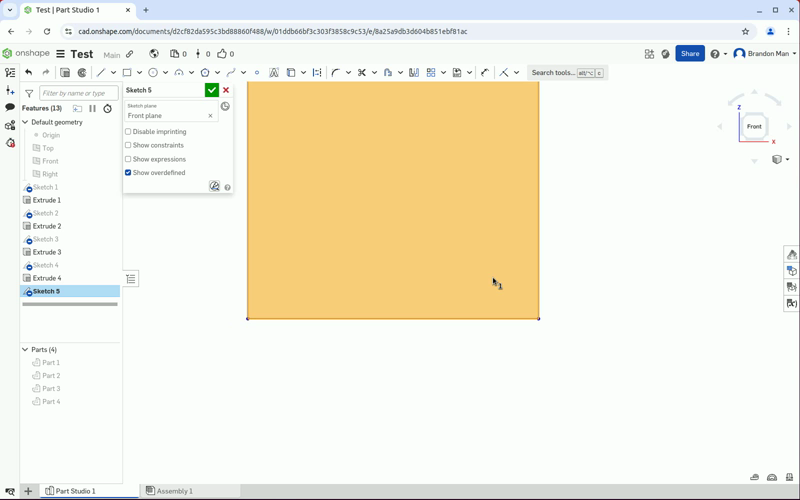
scroll(-6)
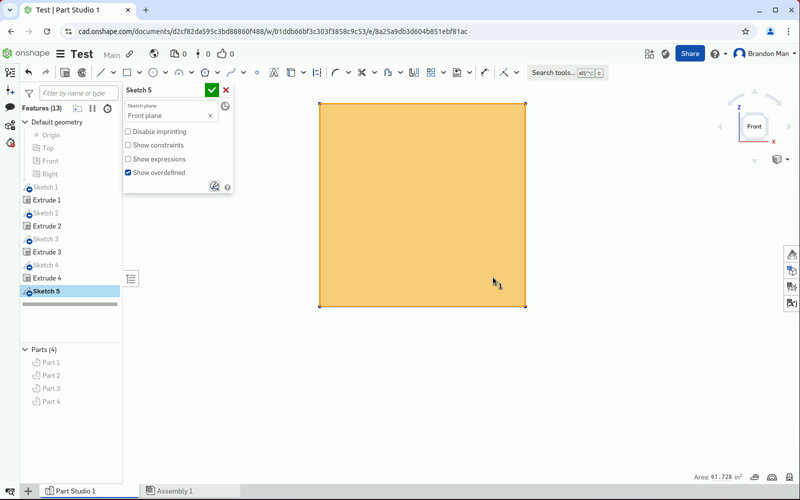
scroll(-6)
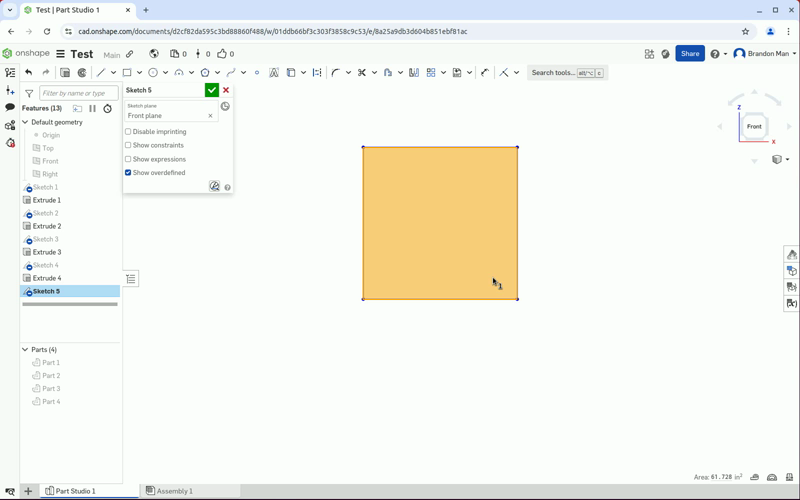
scroll(-6)
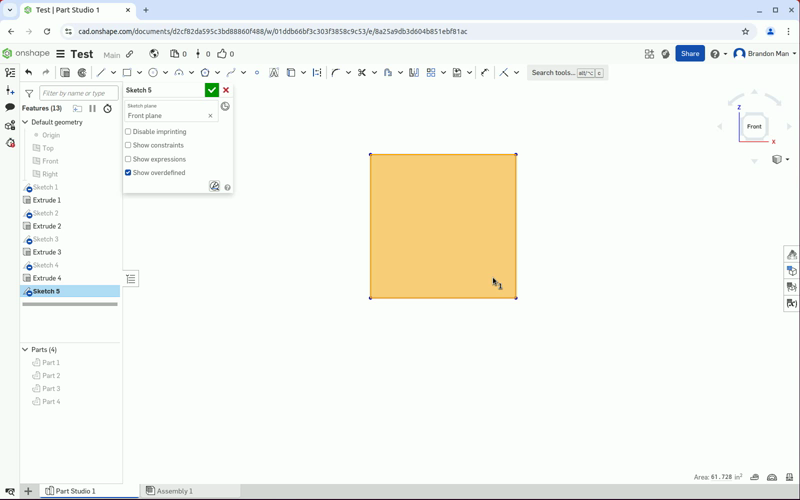
scroll(-6)
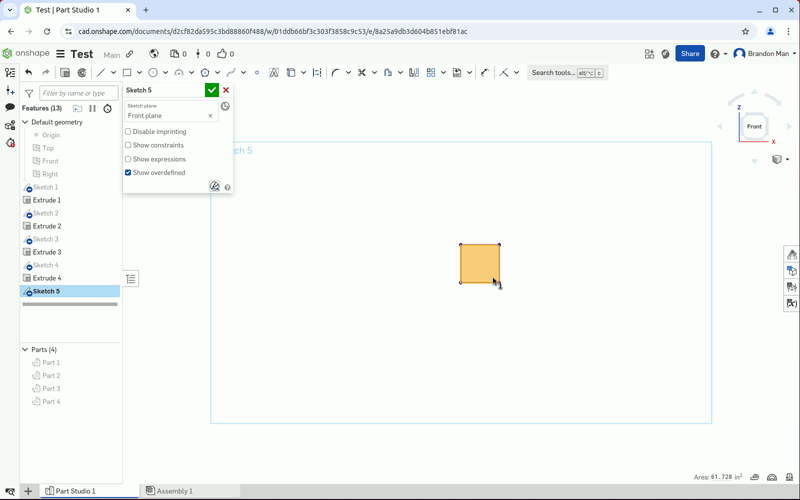
mouse_move(73, 352)
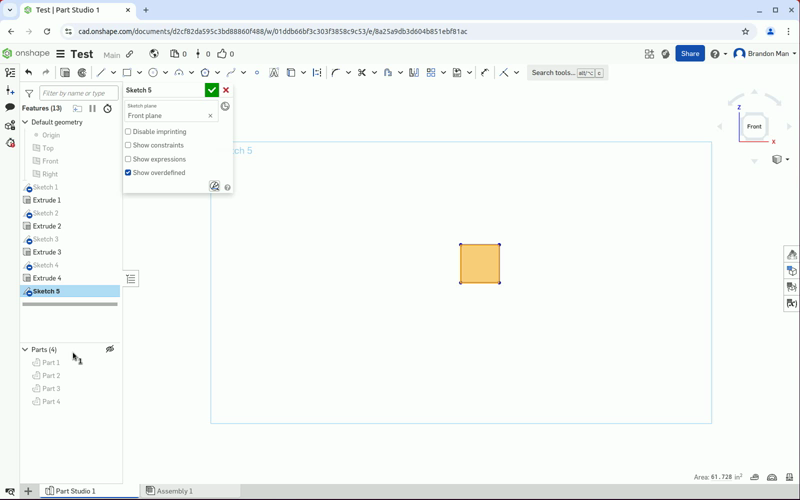
key(shift+y)
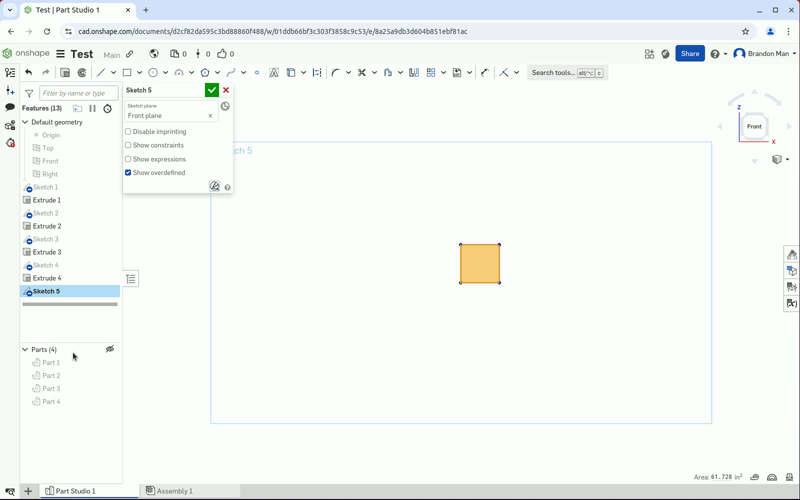
key(shift+e)
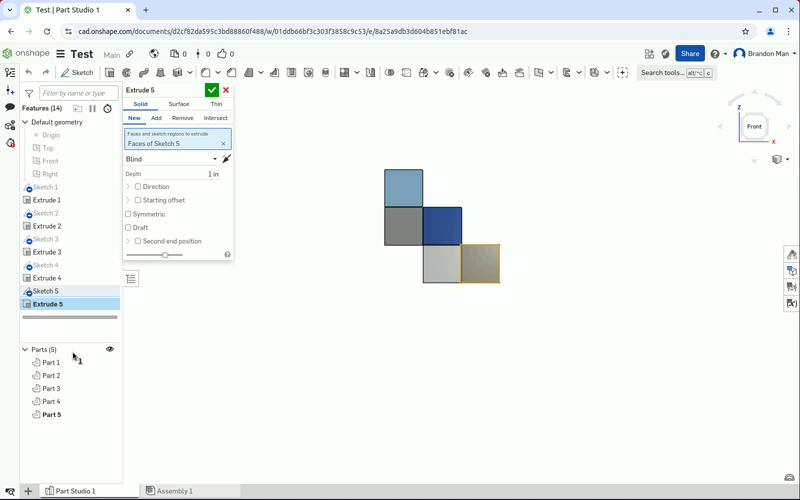
mouse_move(143, 106)
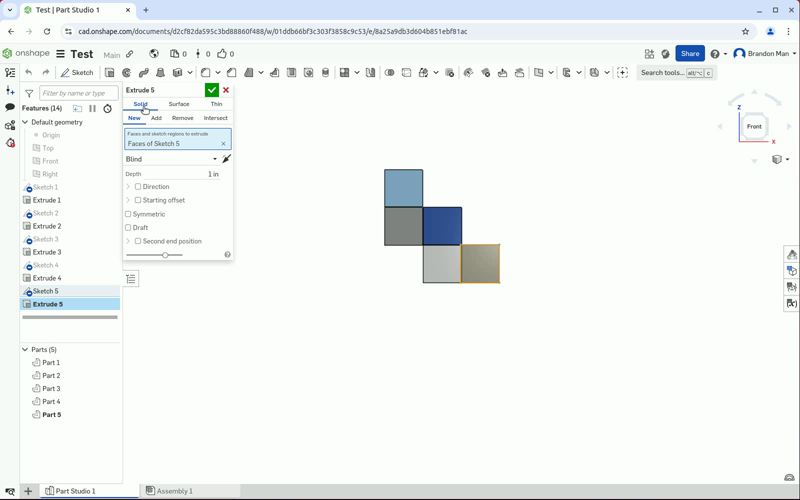
click(143, 106)
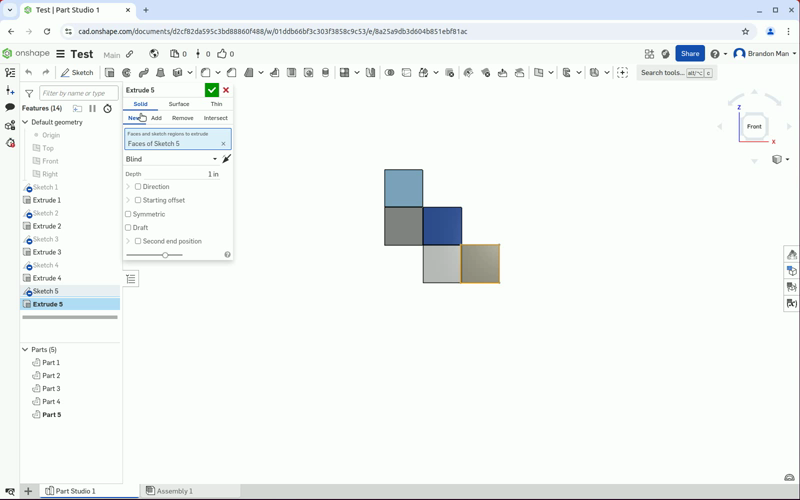
mouse_move(137, 120)
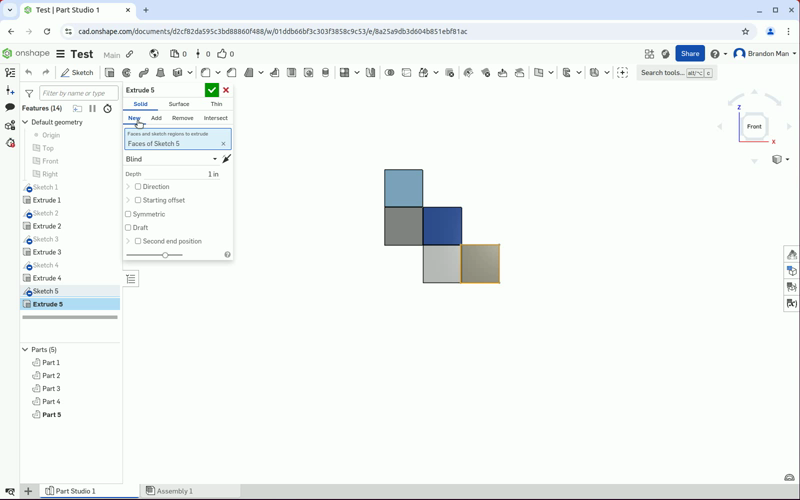
click(137, 120)
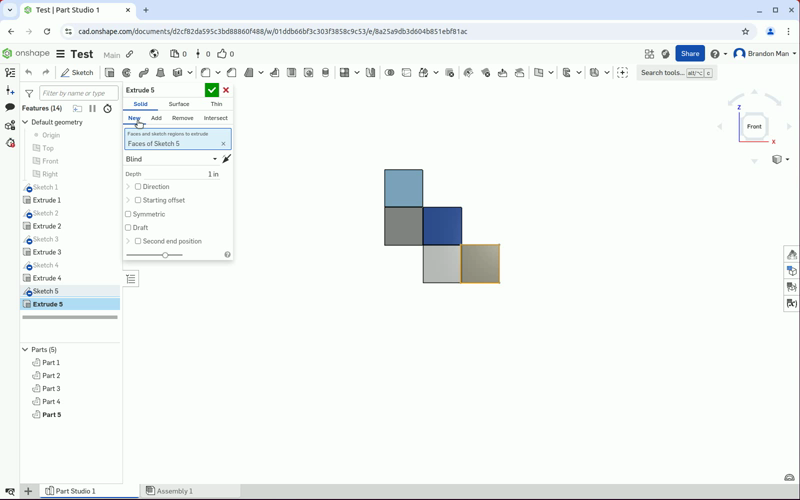
key(tab, 4)
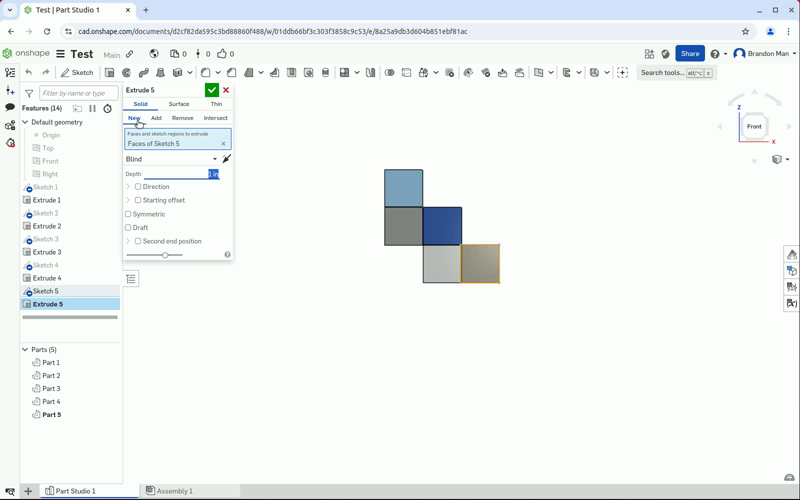
text(7.703)
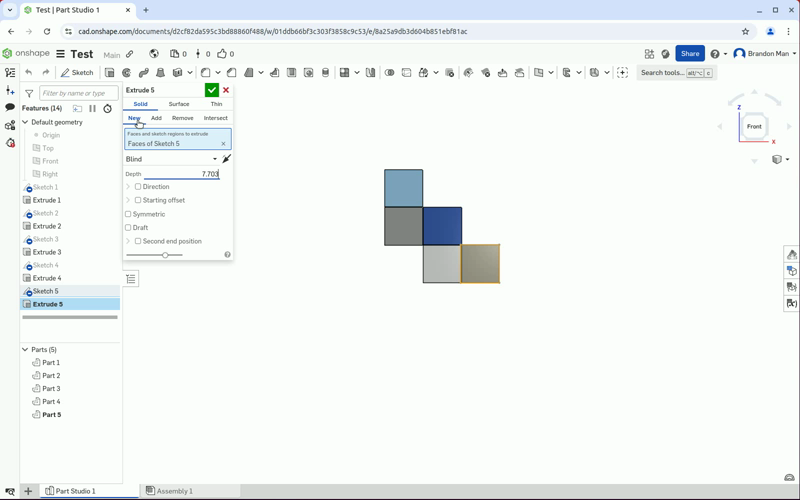
key(enter)
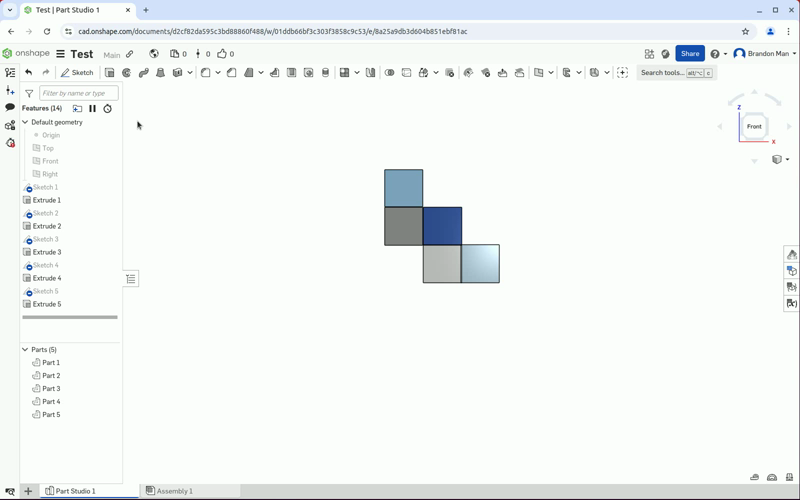
key(shift+h)
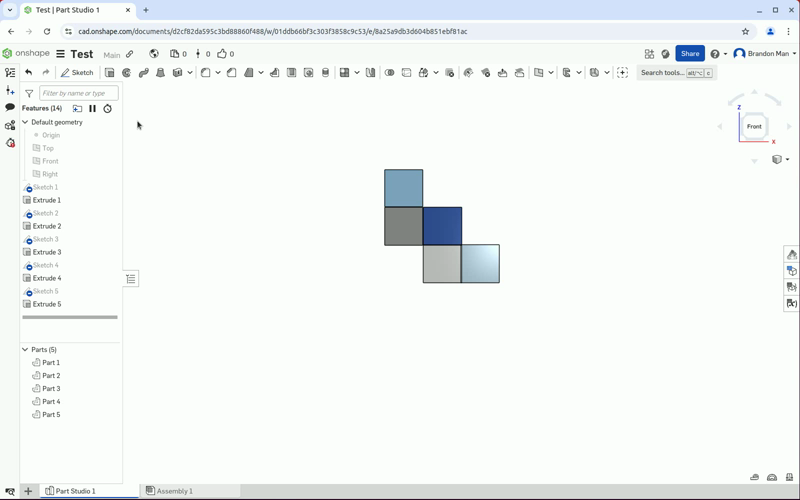
key(shift+h)
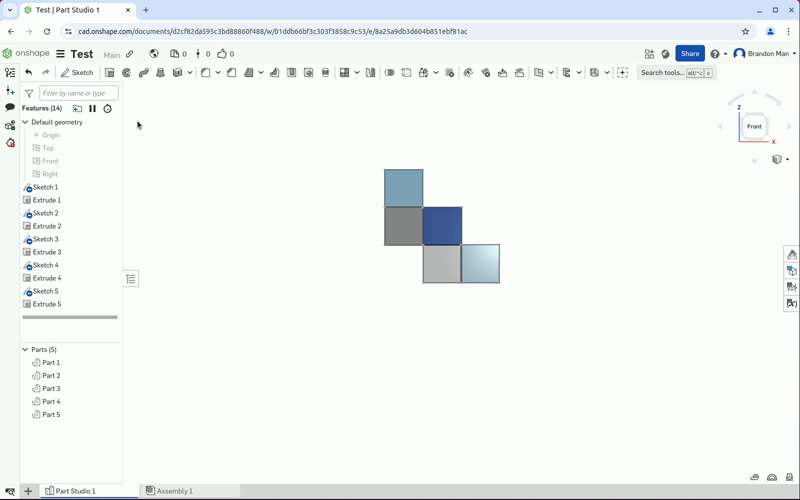
key(shift+7)
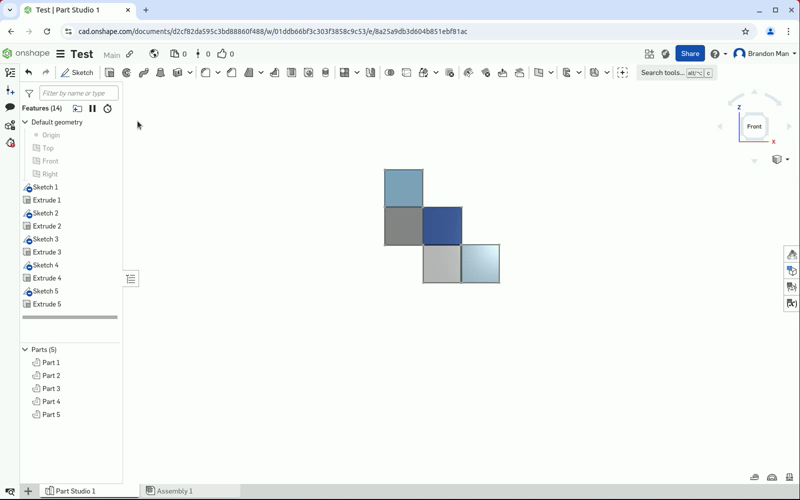
key(left, 2)
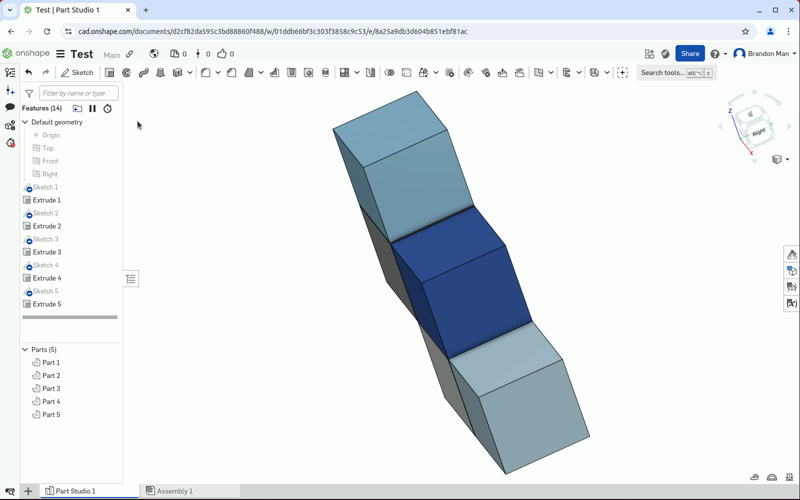
key(down, 2)
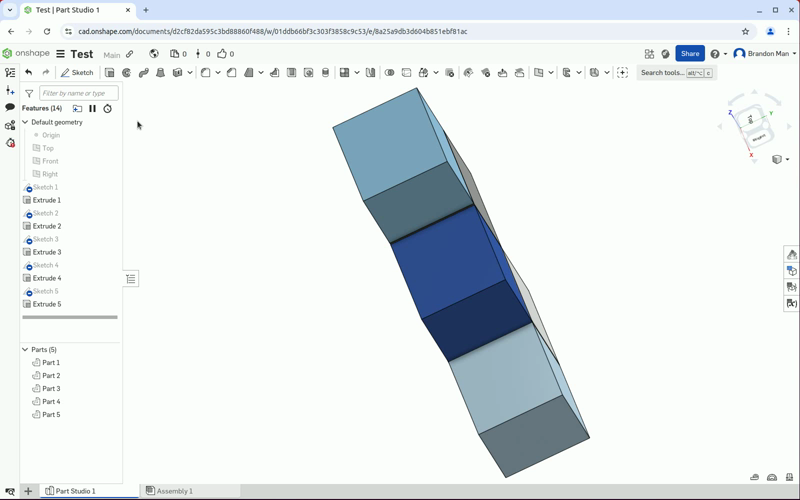
key(up, 2)
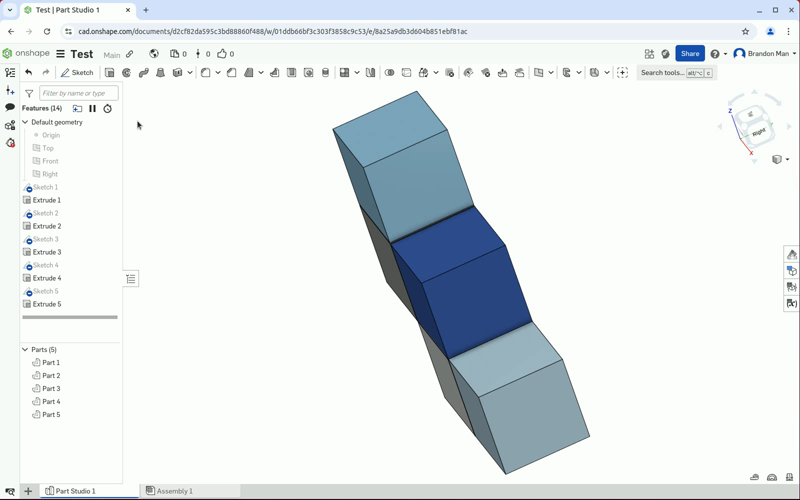
key(right, 2)
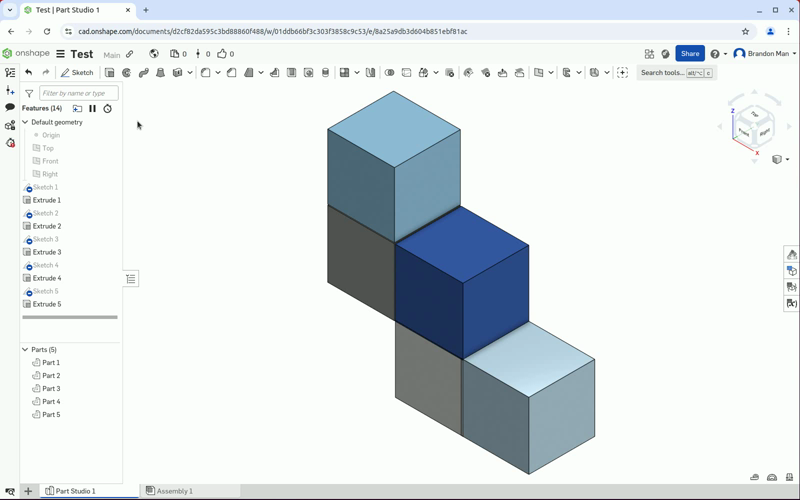
mouse_move(73, 189)
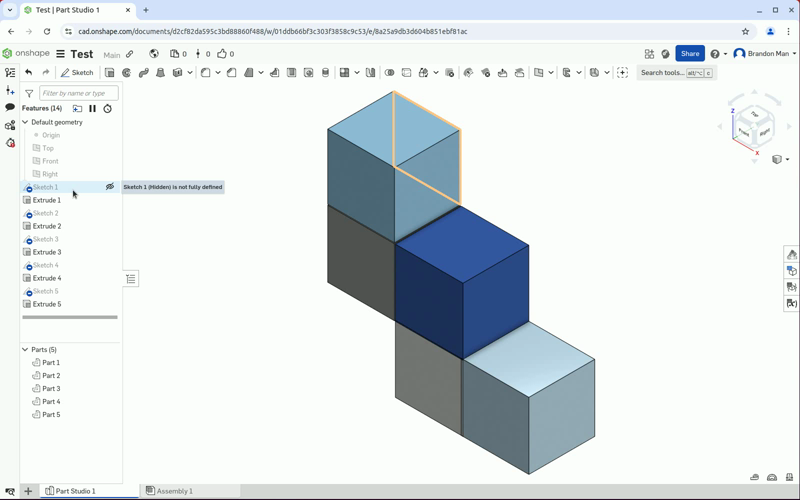
click(73, 189)